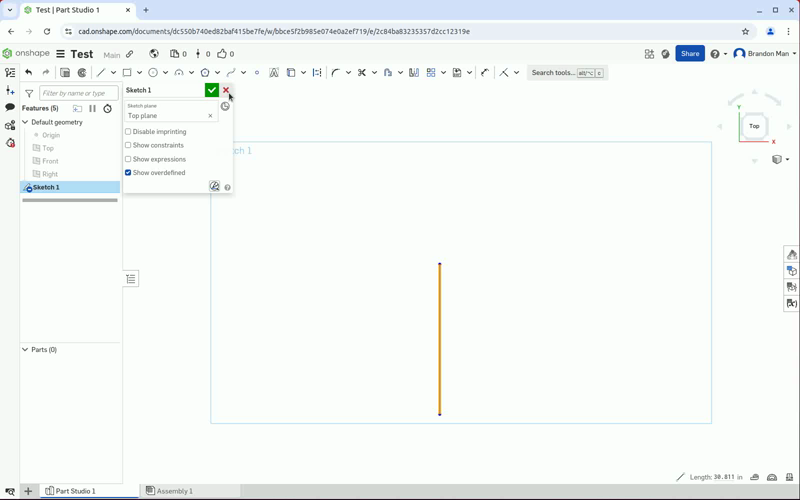
key(shift+h)
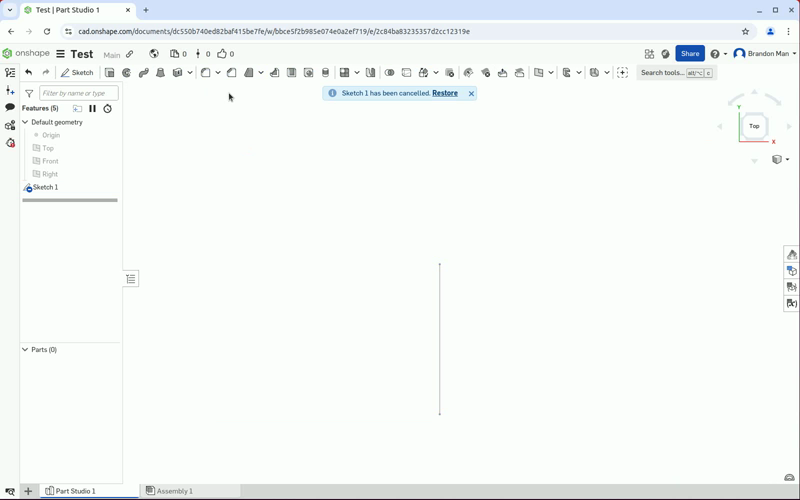
key(shift+s)
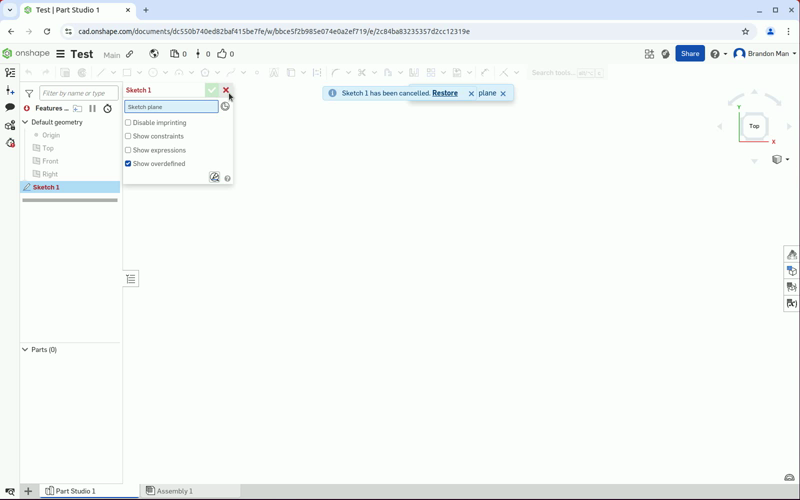
mouse_move(73, 150)
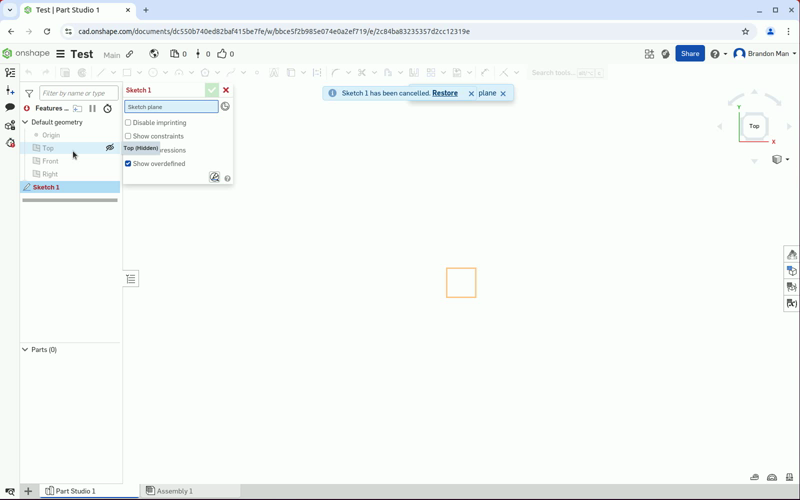
click(73, 150)
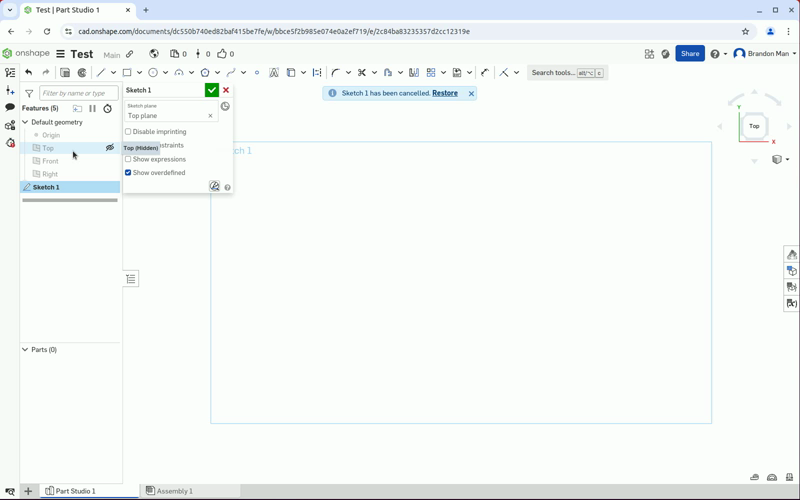
mouse_move(73, 352)
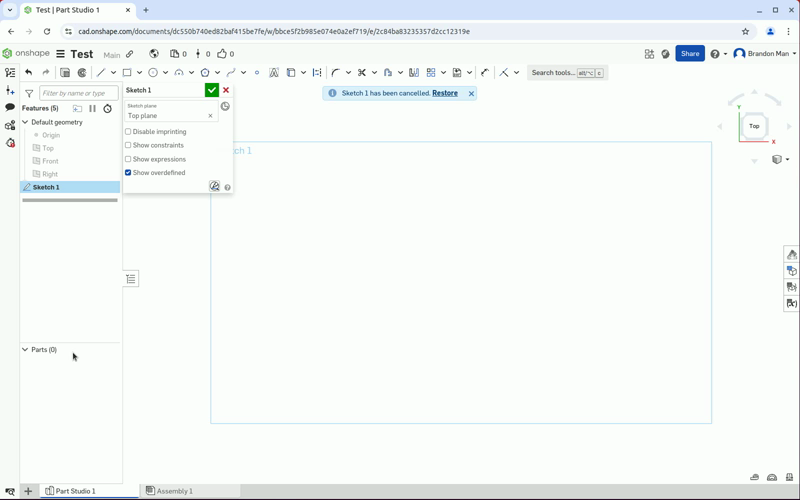
key(y)
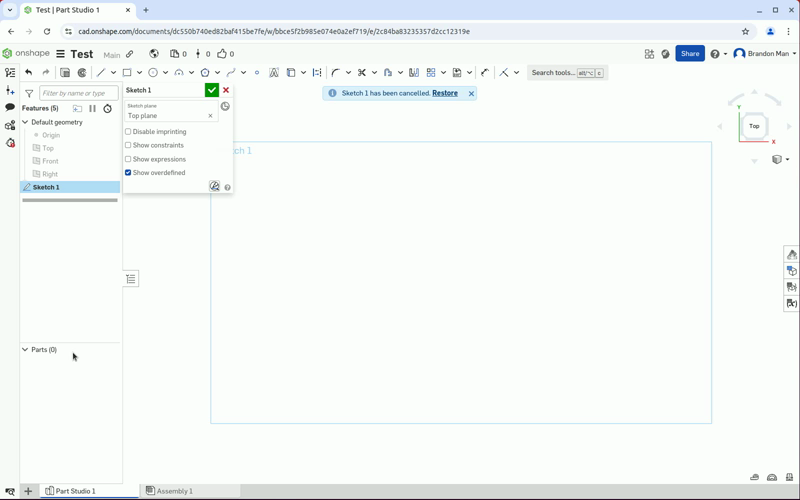
key(l)
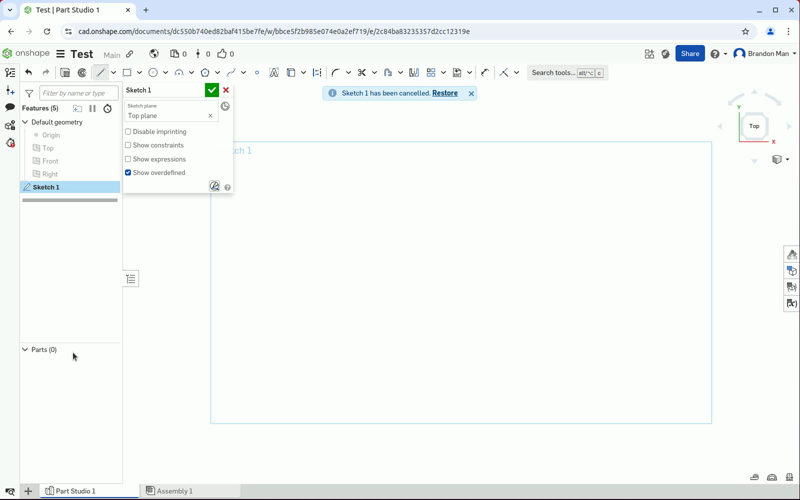
key_down(shift)
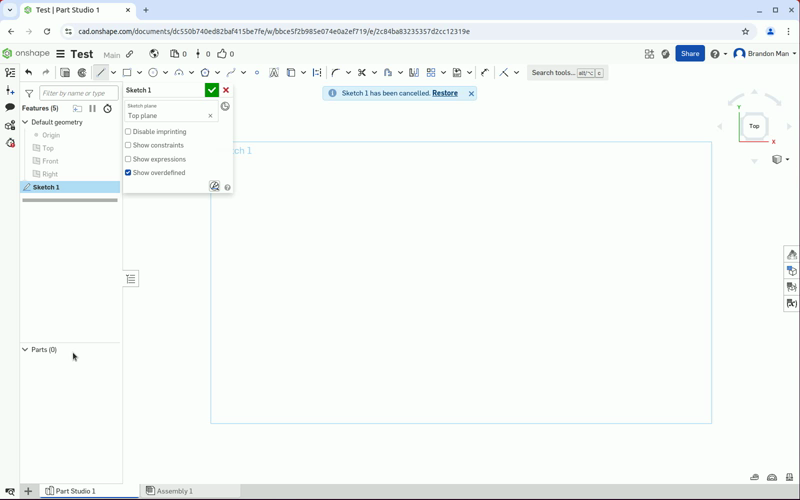
mouse_move(379, 339)
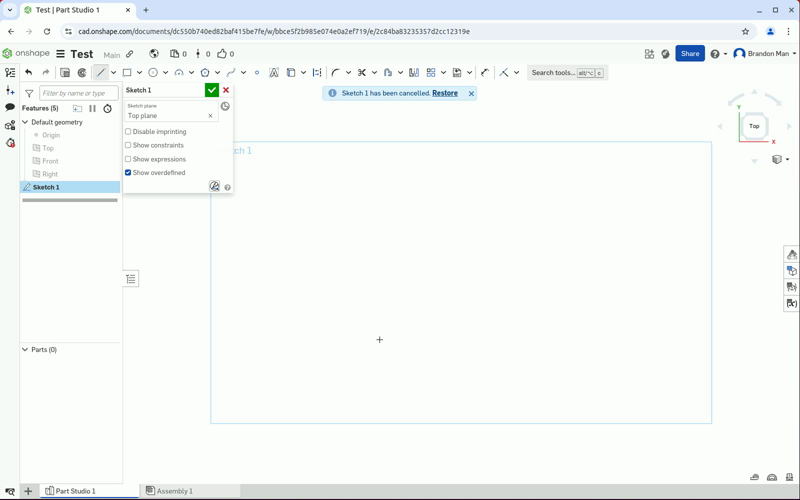
click(379, 339)
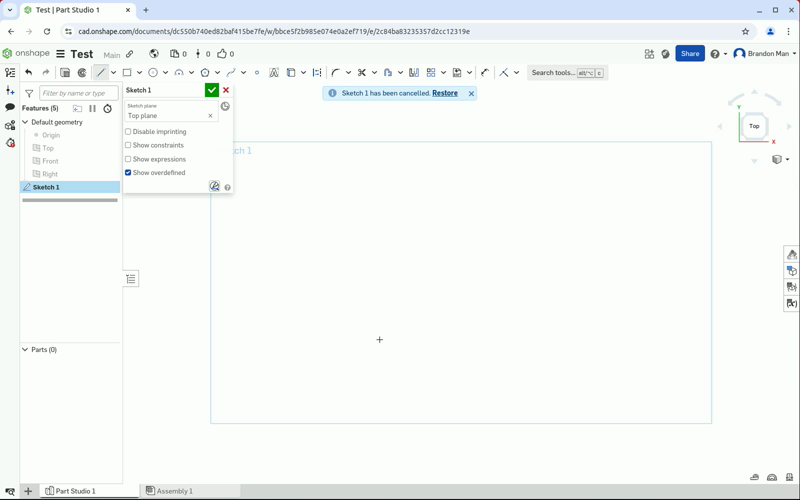
key_up(shift)
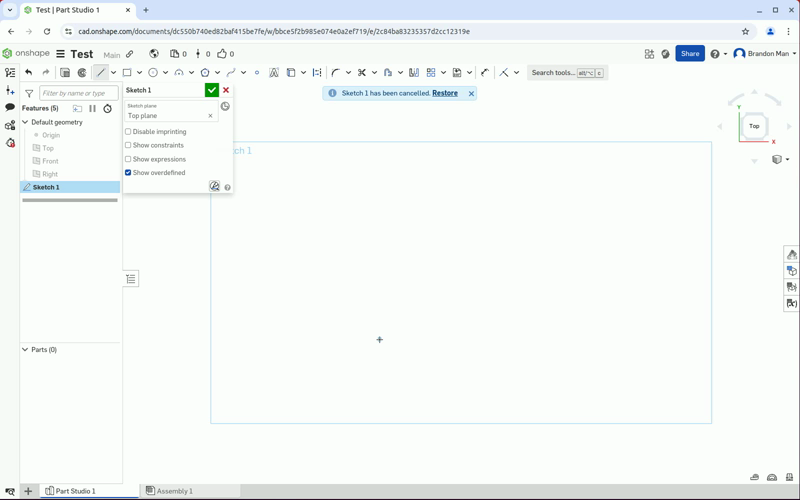
key_down(shift)
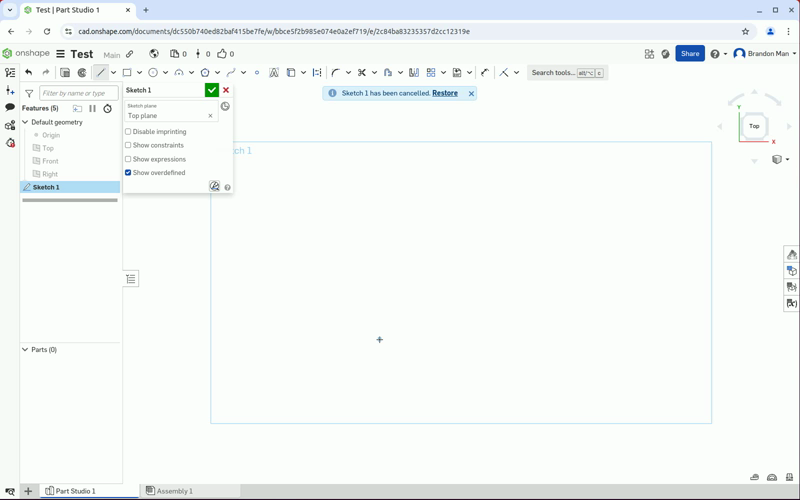
mouse_move(461, 339)
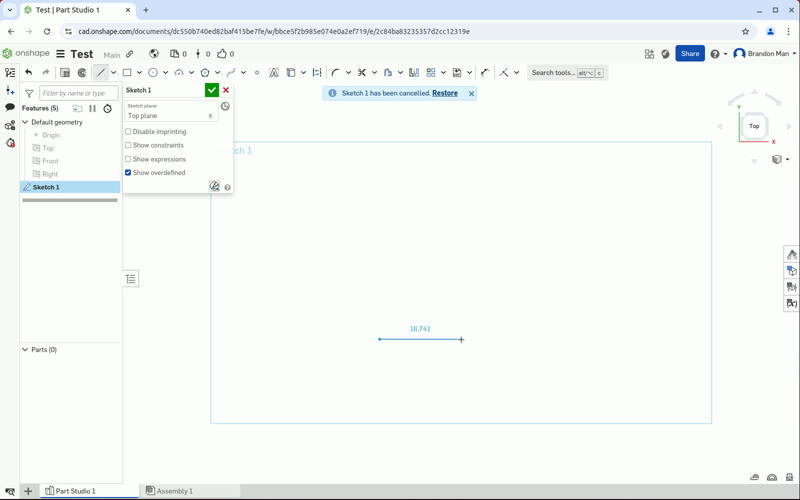
click(461, 339)
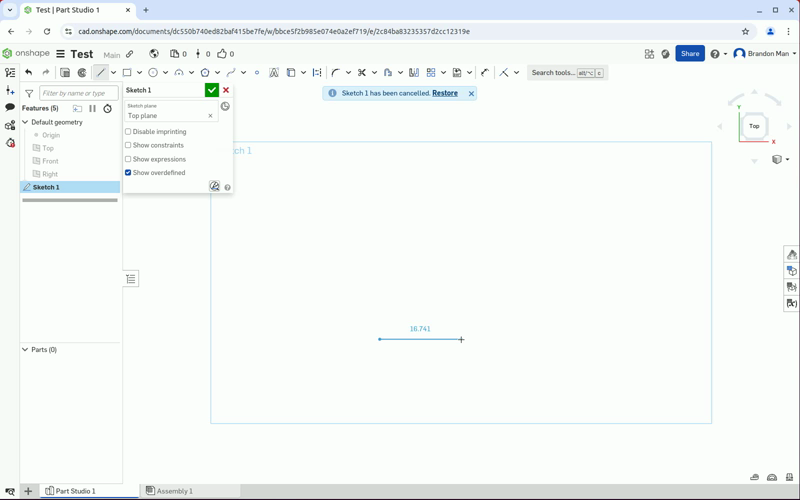
key_up(shift)
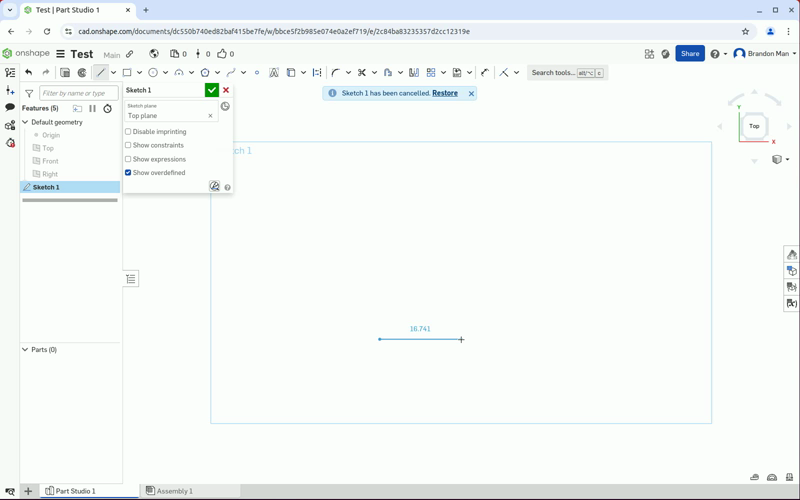
key_down(shift)
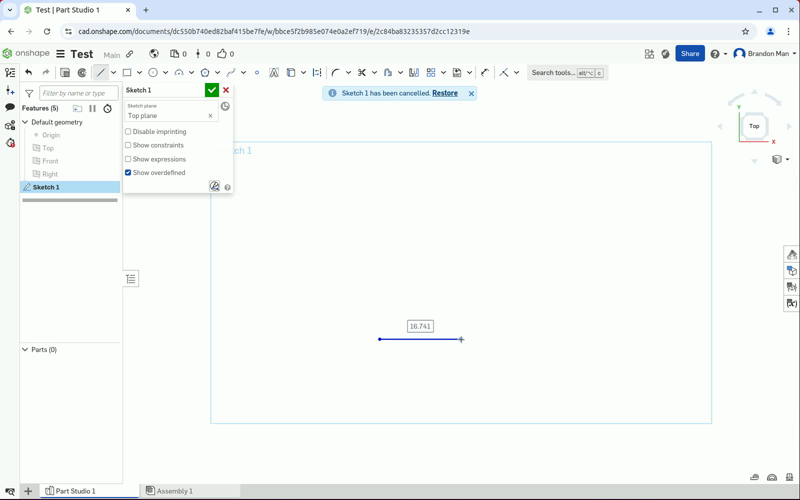
mouse_move(491, 339)
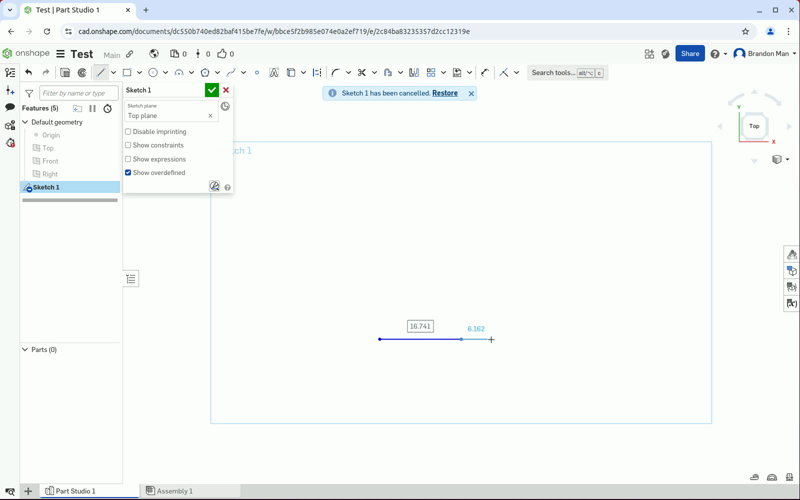
mouse_move(461, 282)
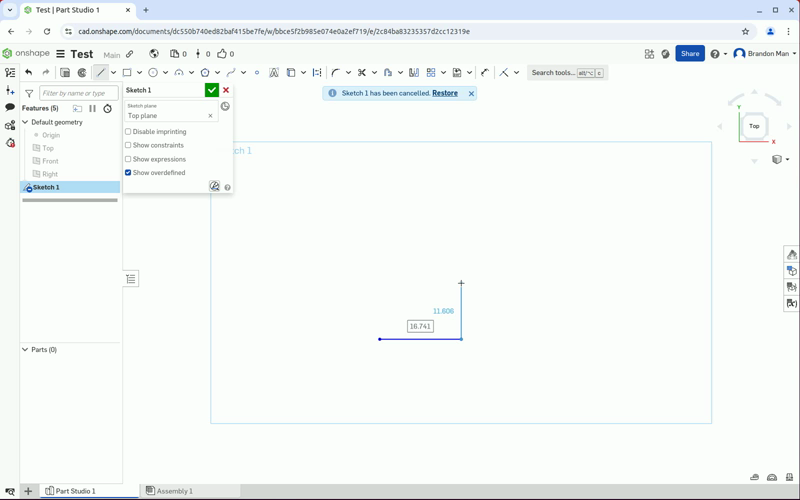
click(461, 282)
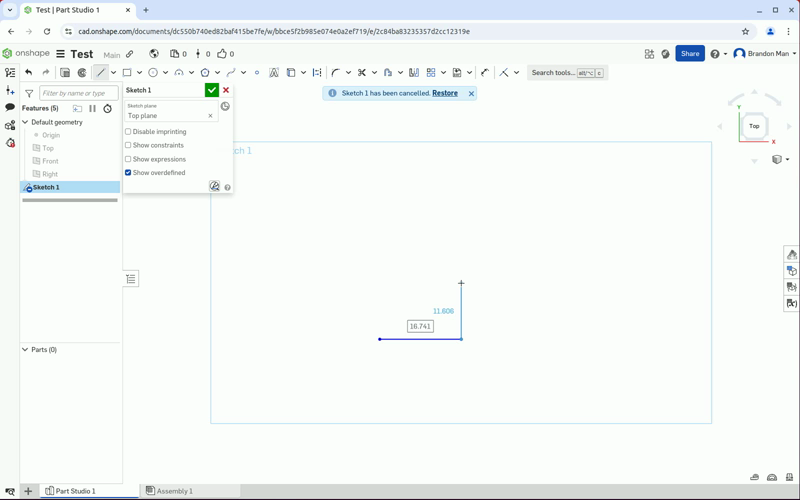
key_up(shift)
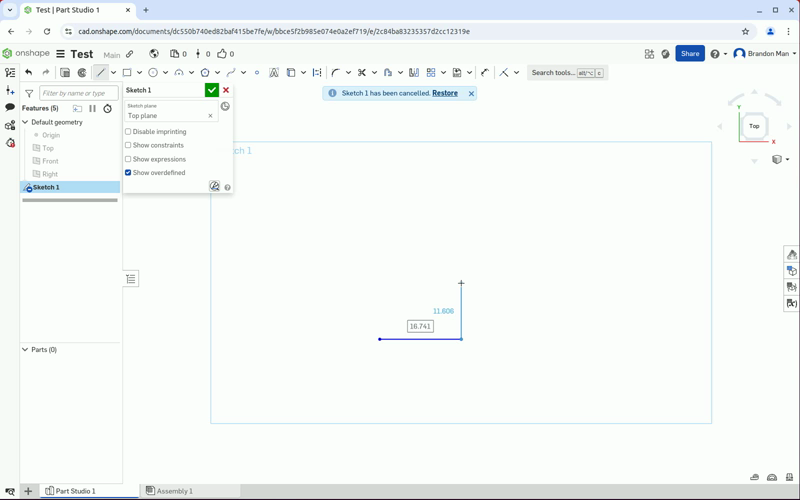
key_down(shift)
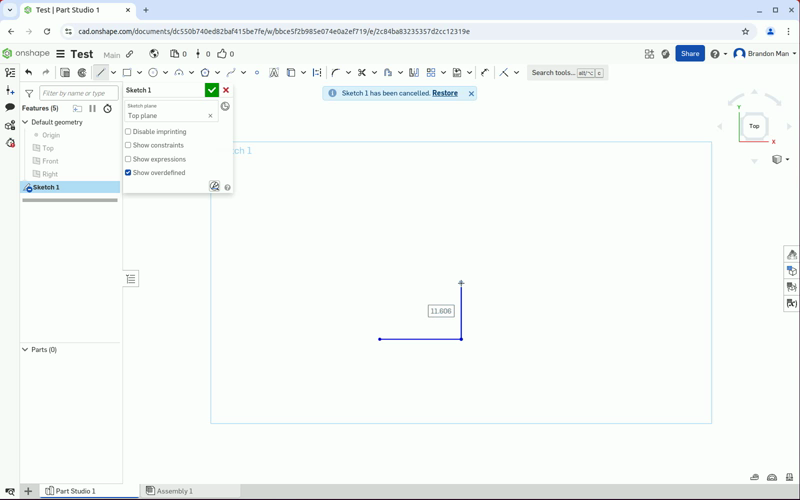
mouse_move(379, 282)
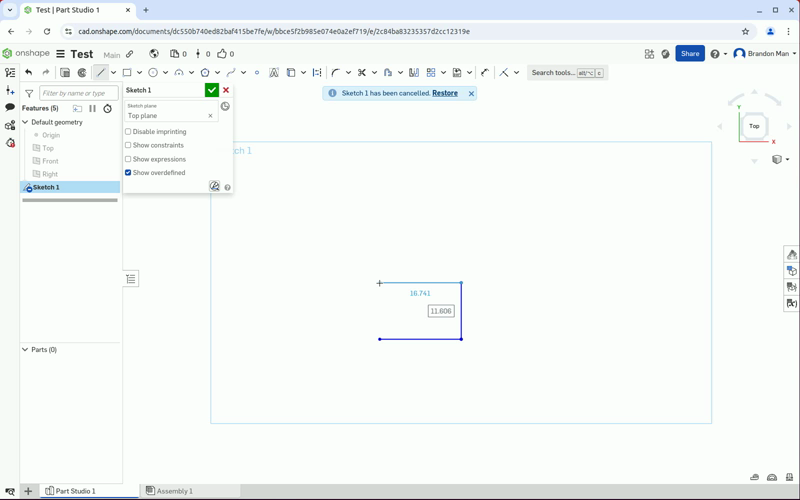
click(379, 282)
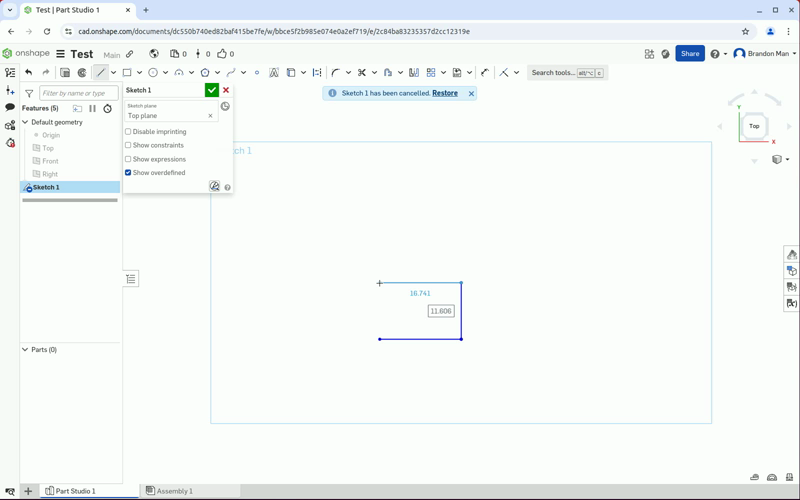
key_up(shift)
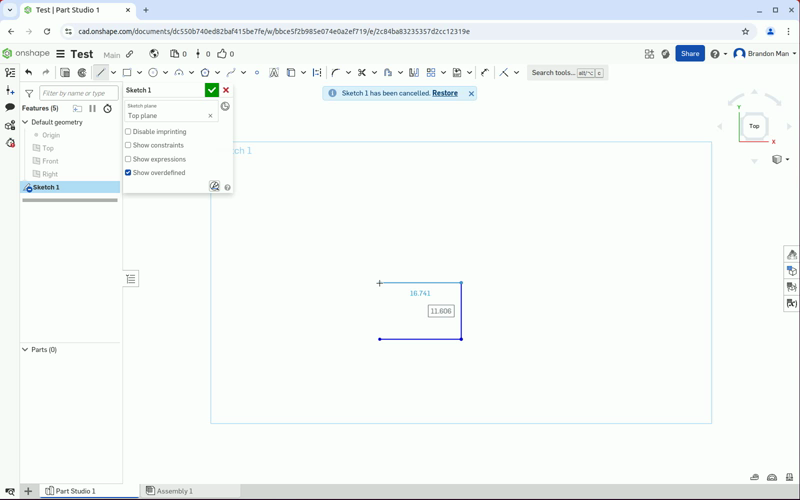
mouse_move(409, 282)
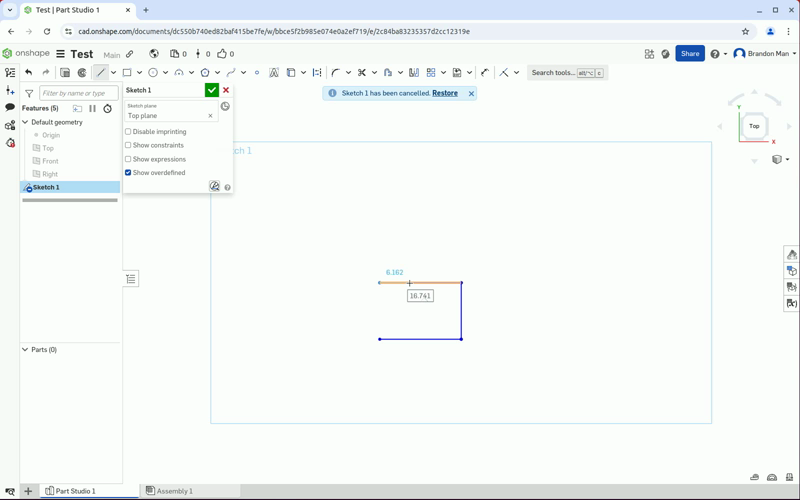
key_down(shift)
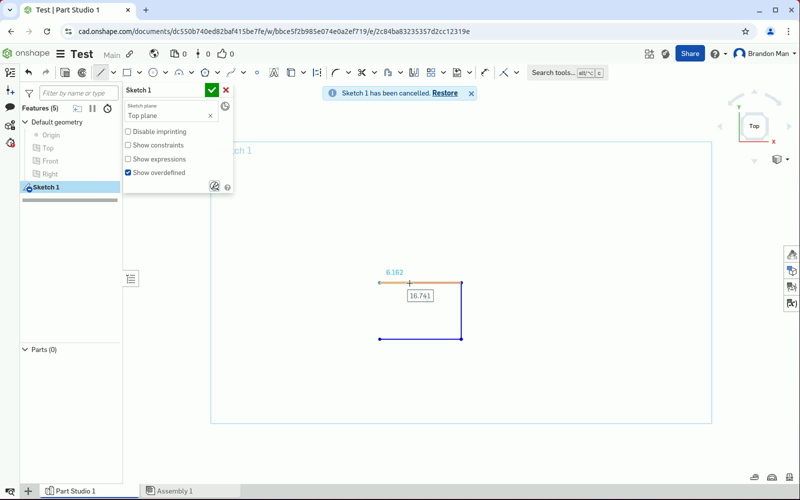
mouse_move(379, 339)
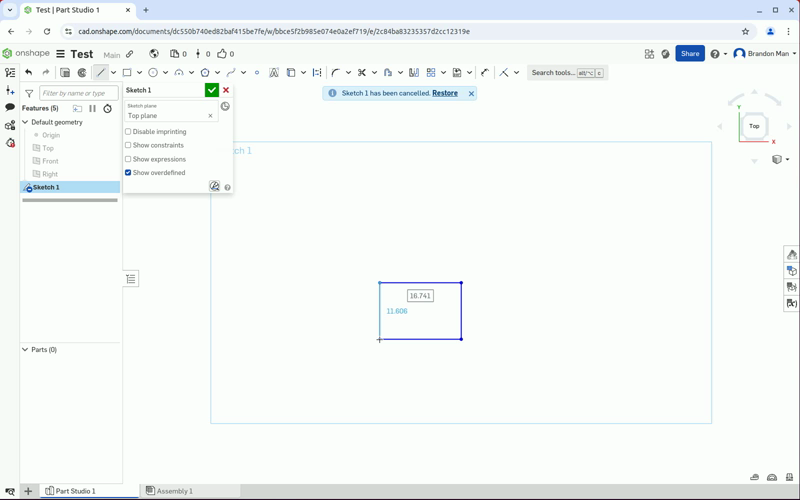
key_up(shift)
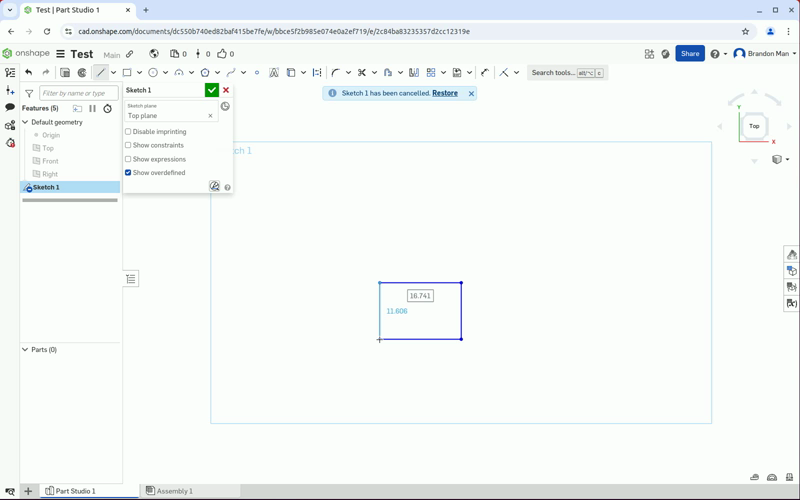
click(379, 339)
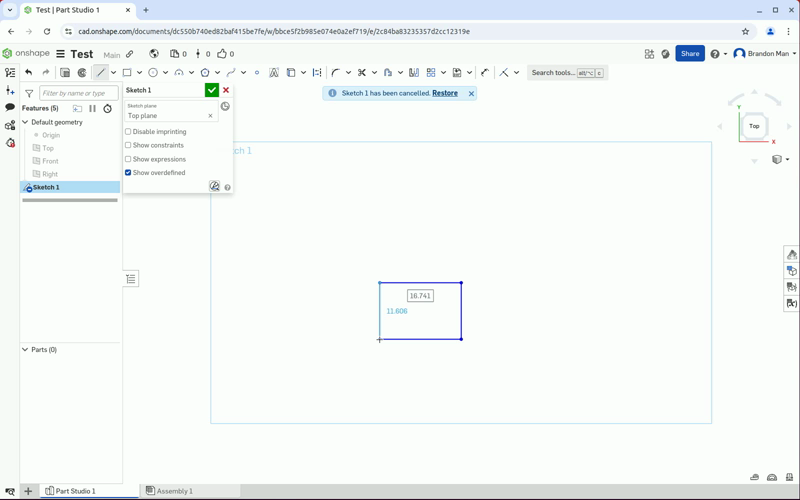
key(esc)
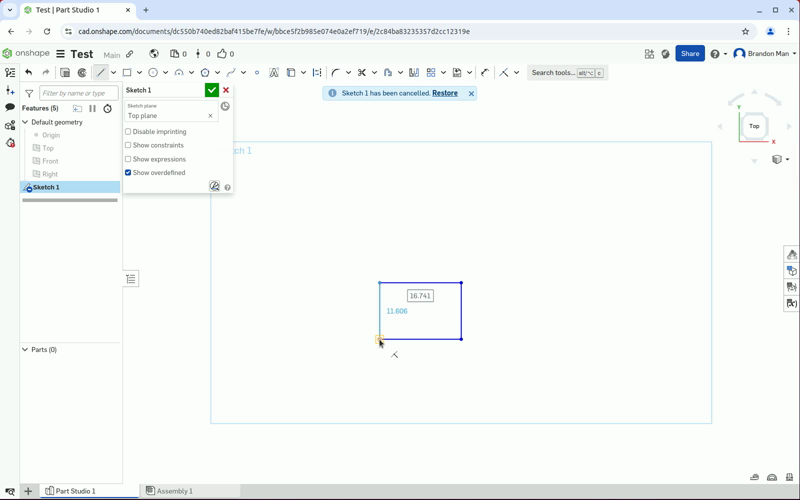
mouse_move(431, 316)
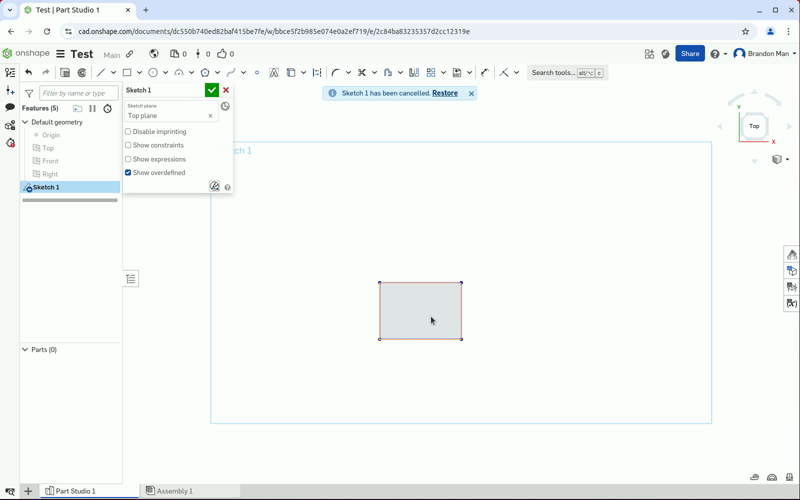
click(431, 316)
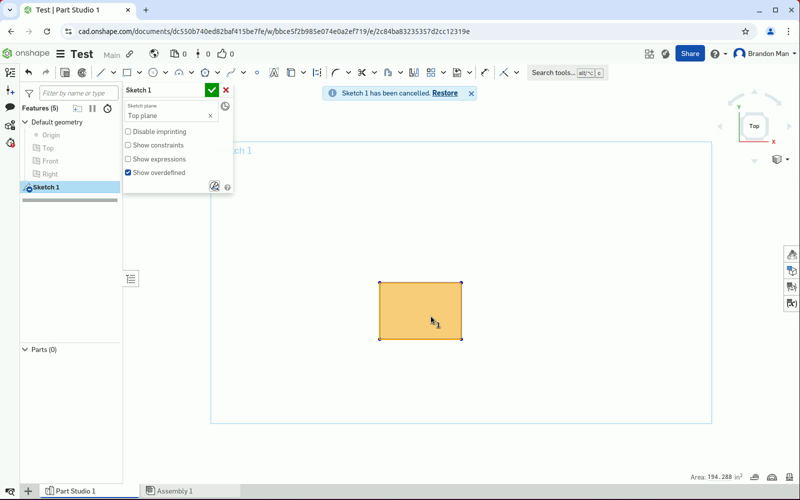
mouse_move(73, 352)
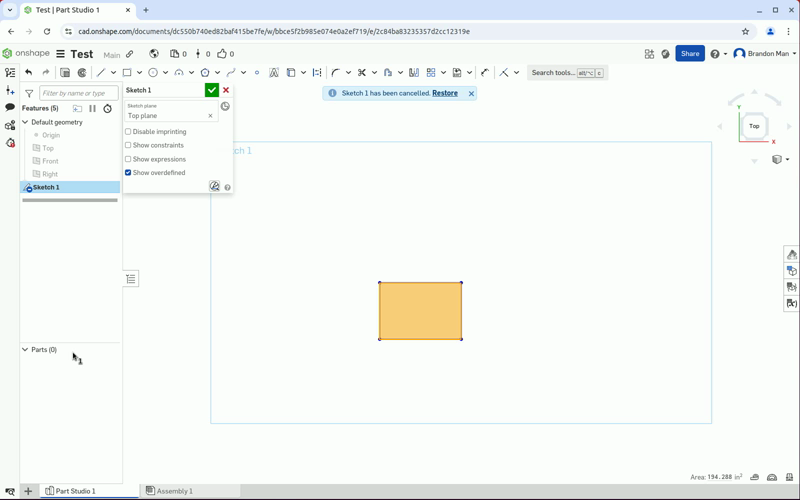
key(shift+y)
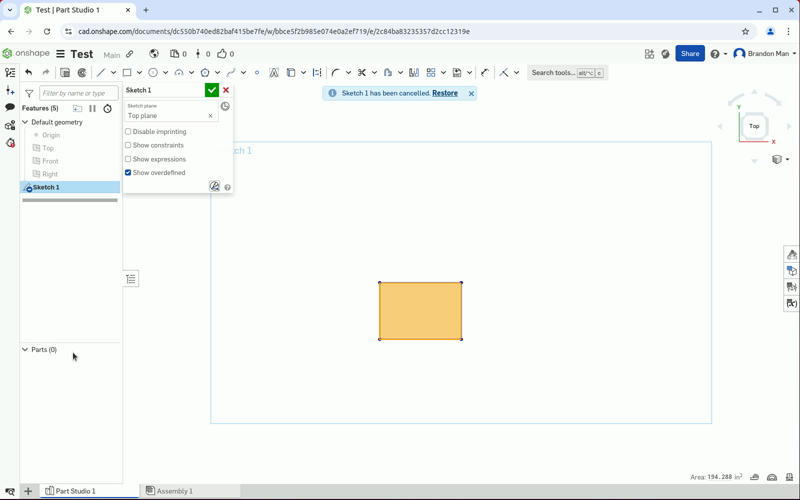
key(shift+e)
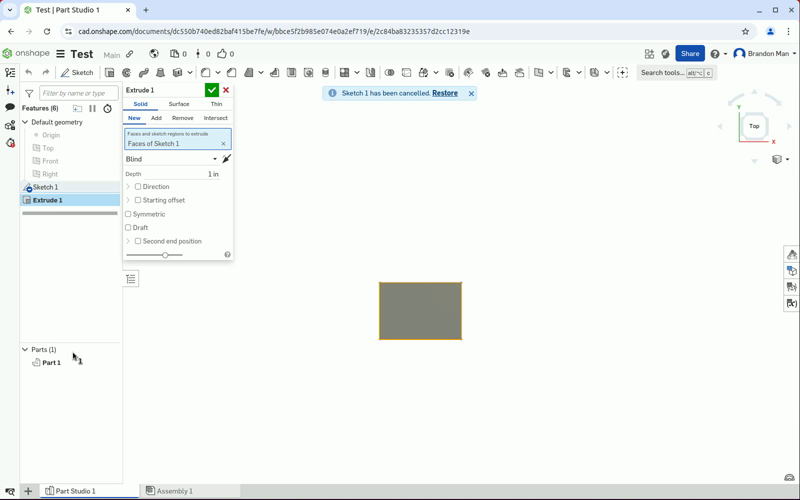
mouse_move(143, 106)
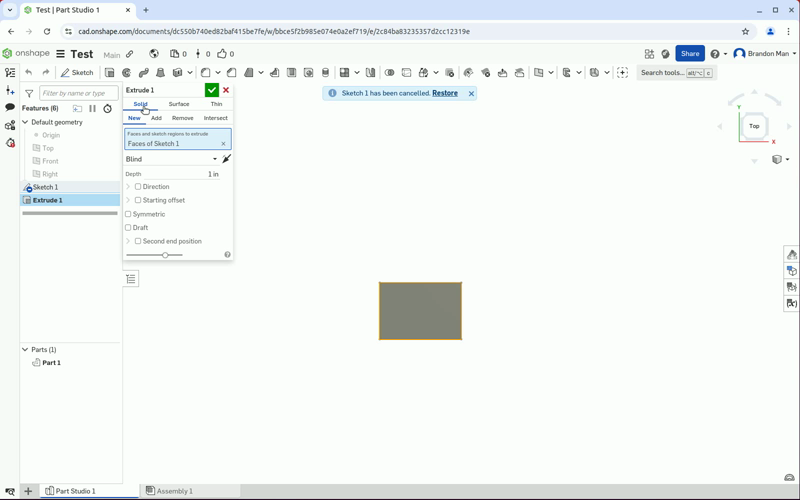
click(143, 106)
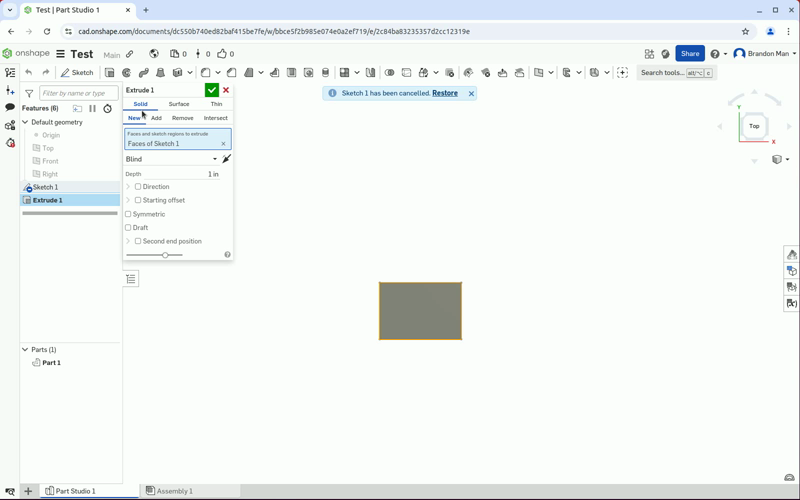
mouse_move(137, 120)
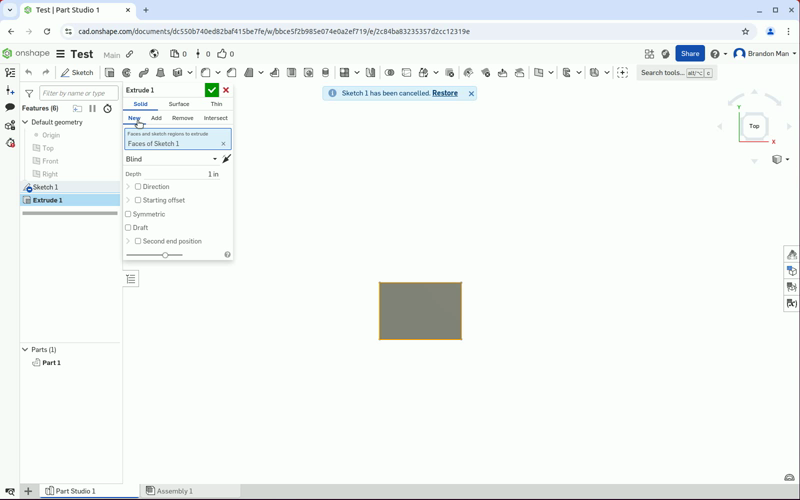
click(137, 120)
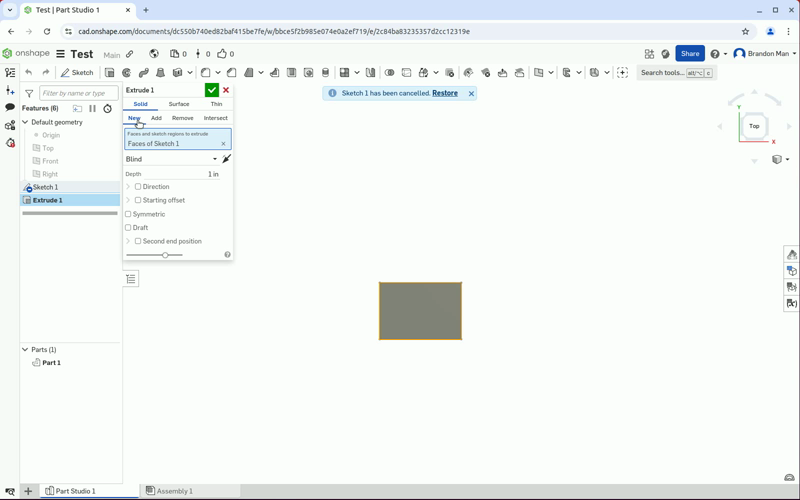
key(tab, 4)
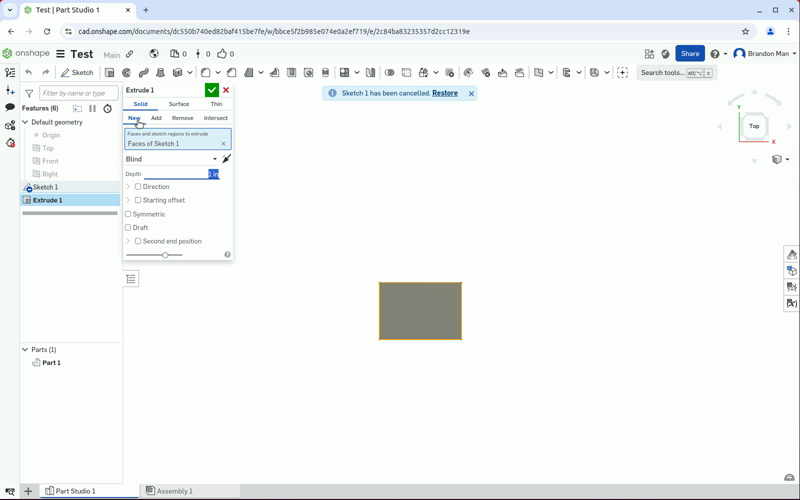
text(3.37)
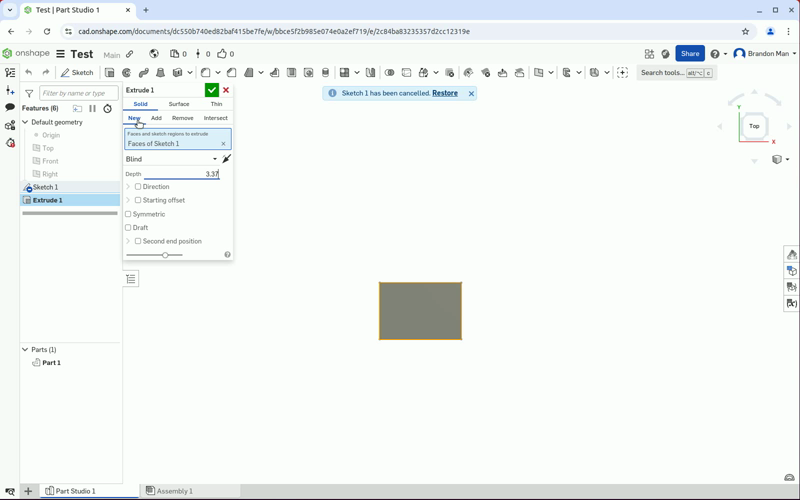
key(enter)
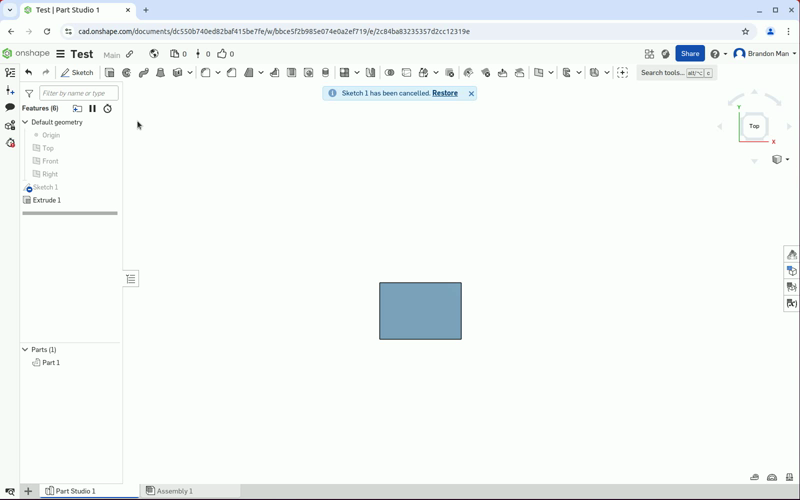
key(shift+h)
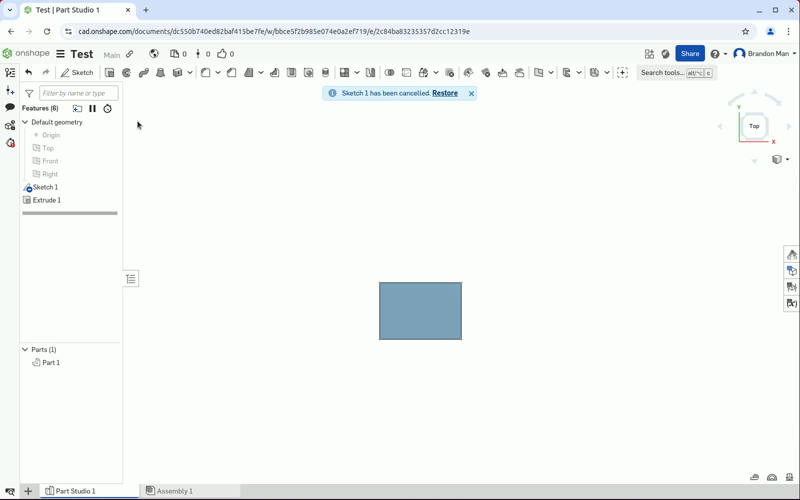
key(shift+h)
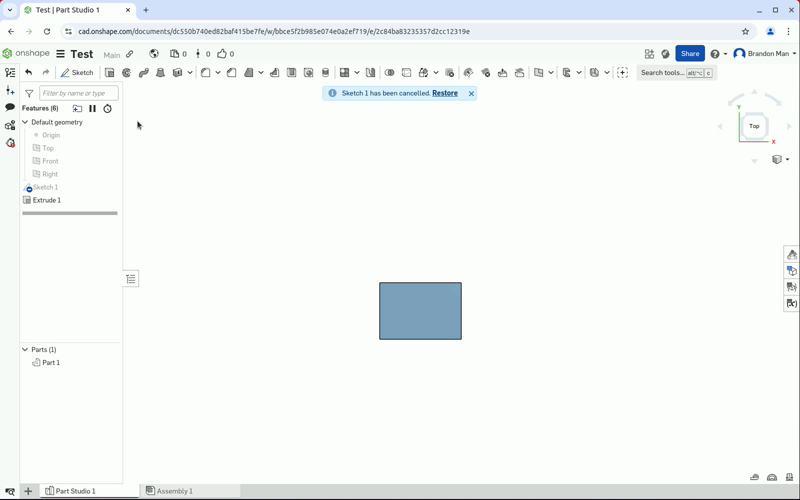
mouse_move(73, 189)
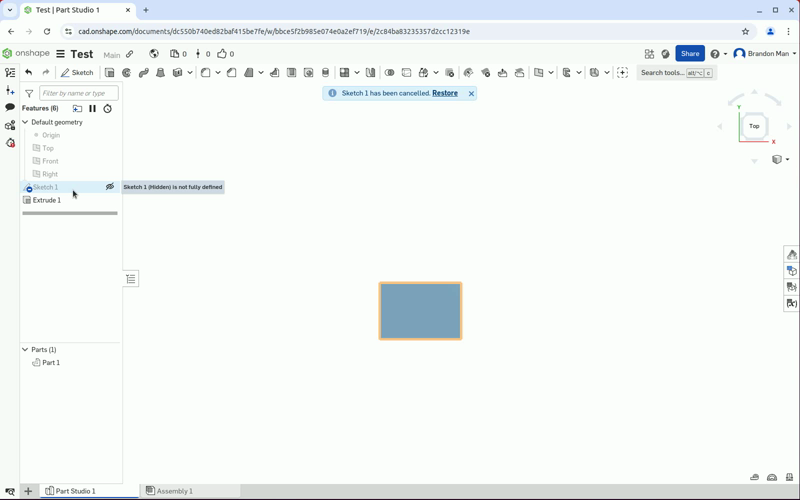
click(73, 189)
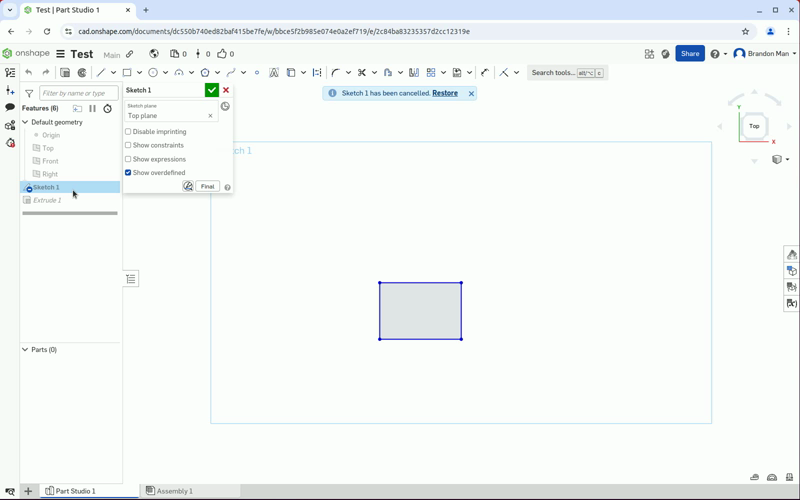
mouse_move(229, 92)
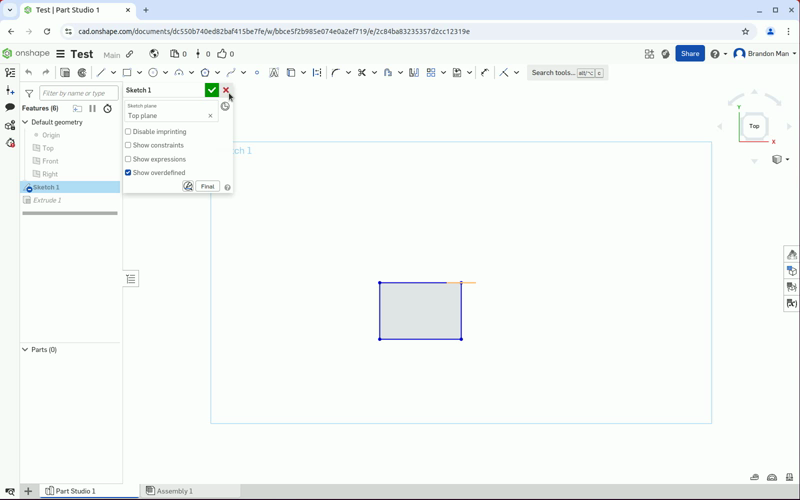
click(229, 92)
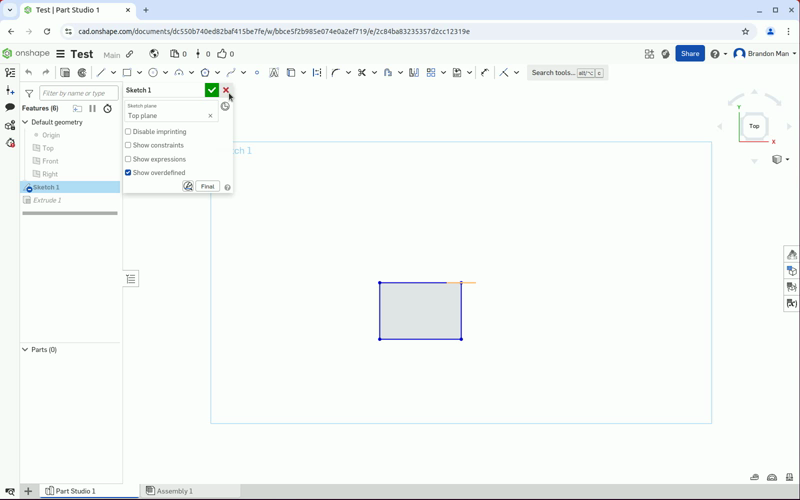
key(shift+s)
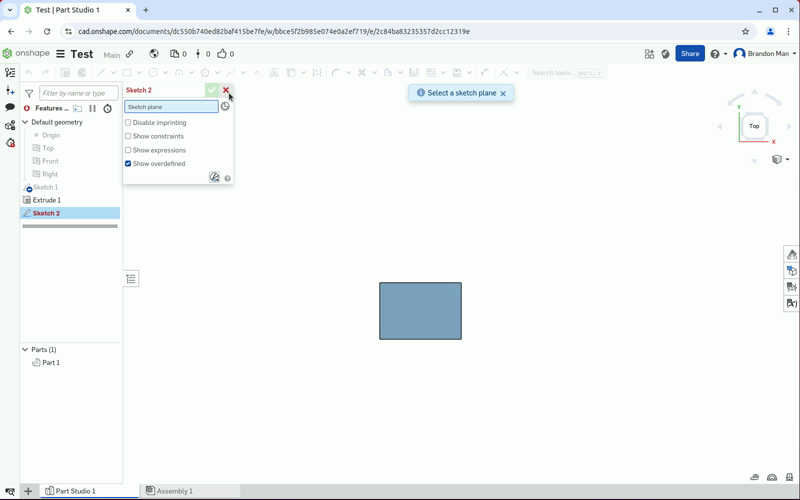
mouse_move(73, 150)
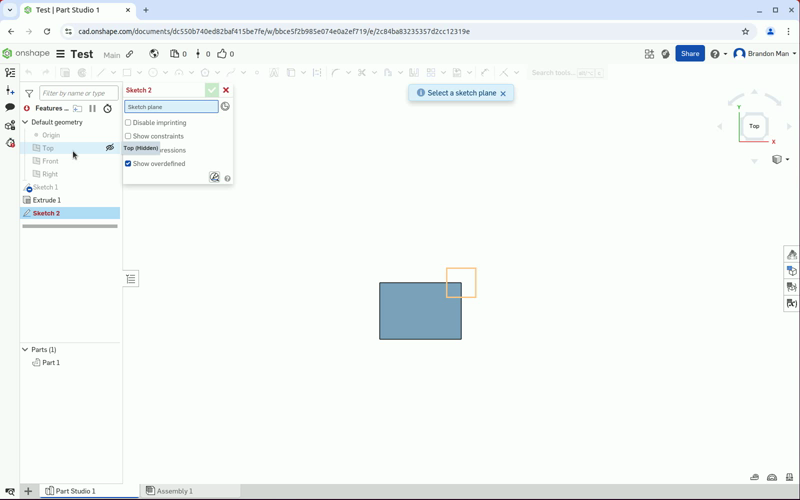
click(73, 150)
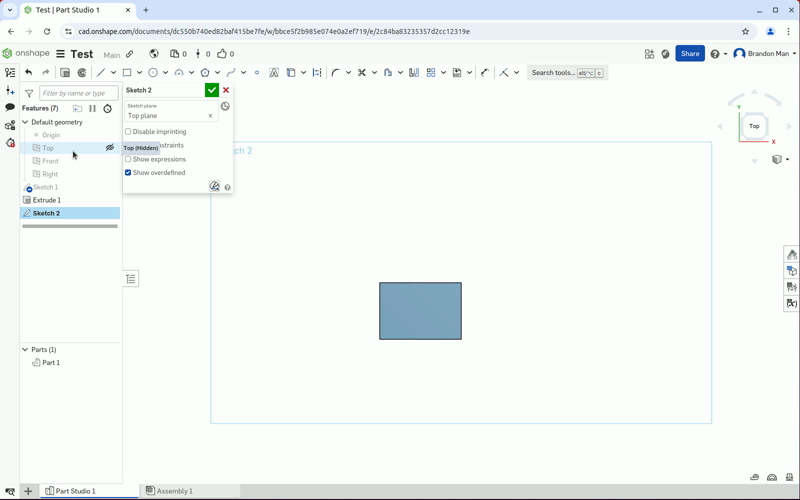
mouse_move(73, 352)
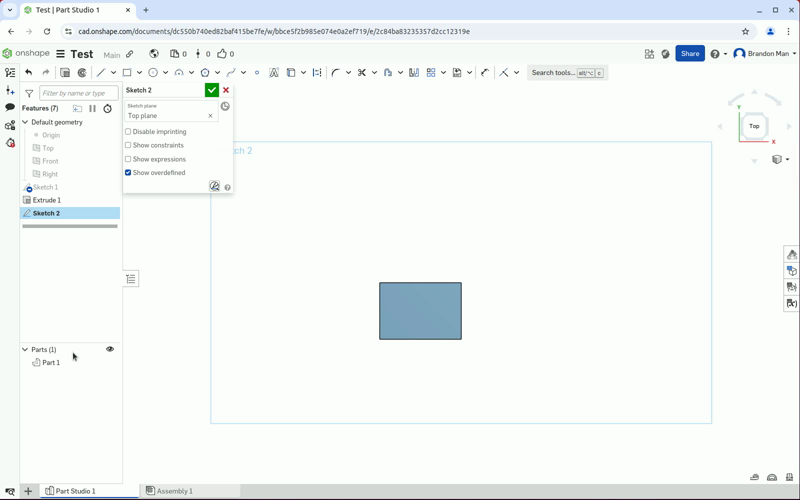
key(y)
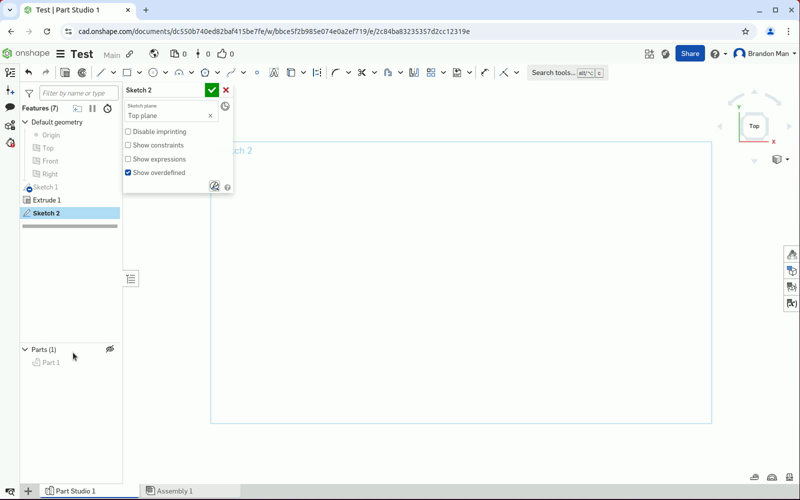
key(l)
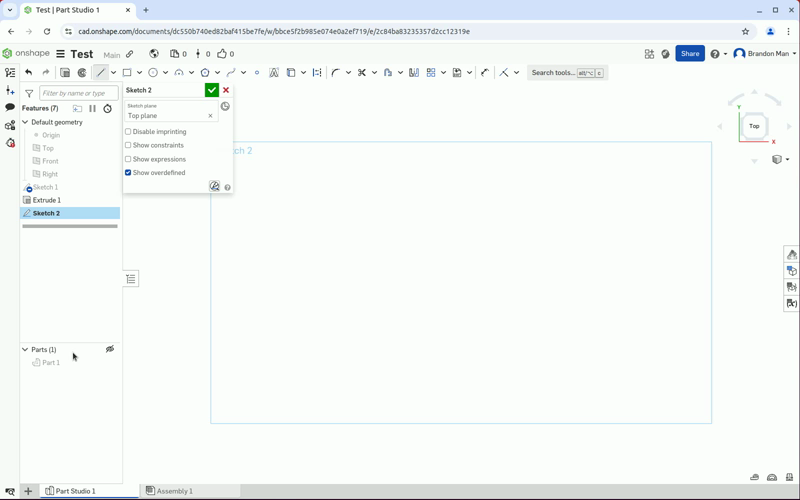
key_down(shift)
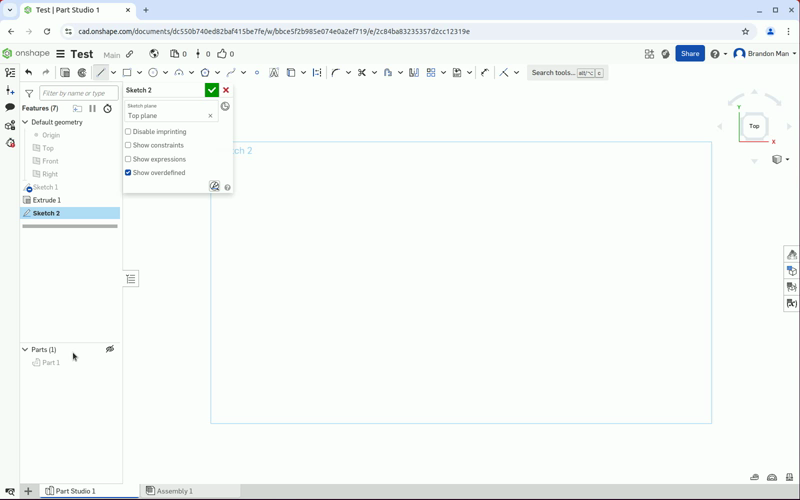
mouse_move(379, 282)
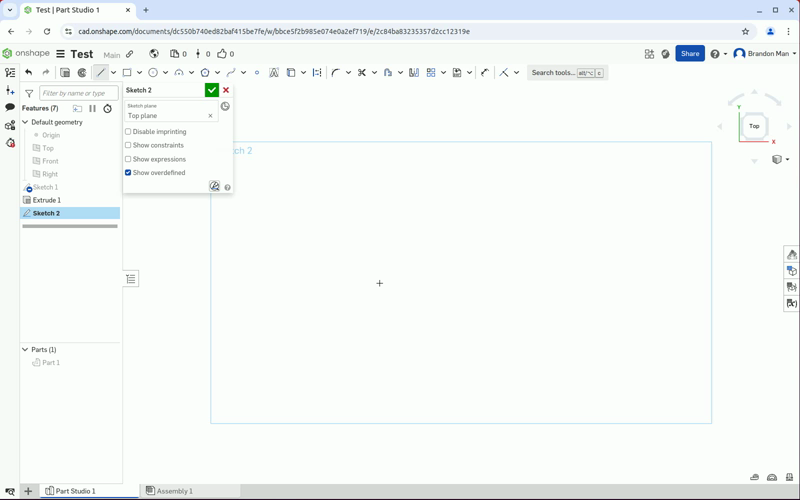
click(379, 282)
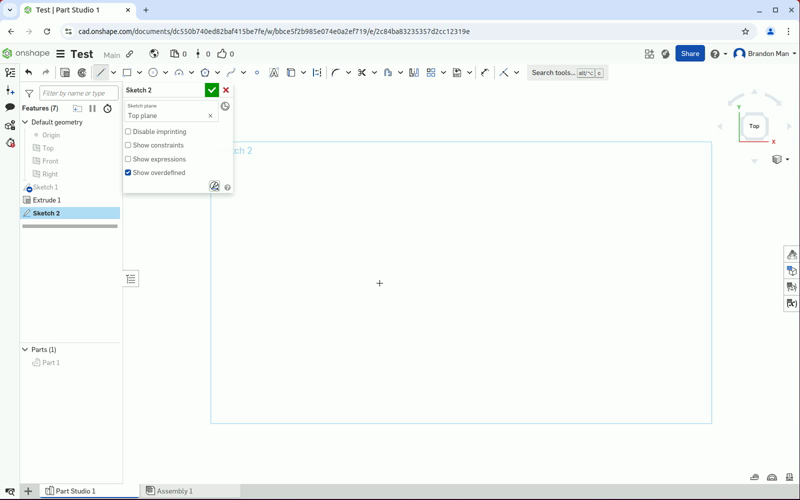
key_up(shift)
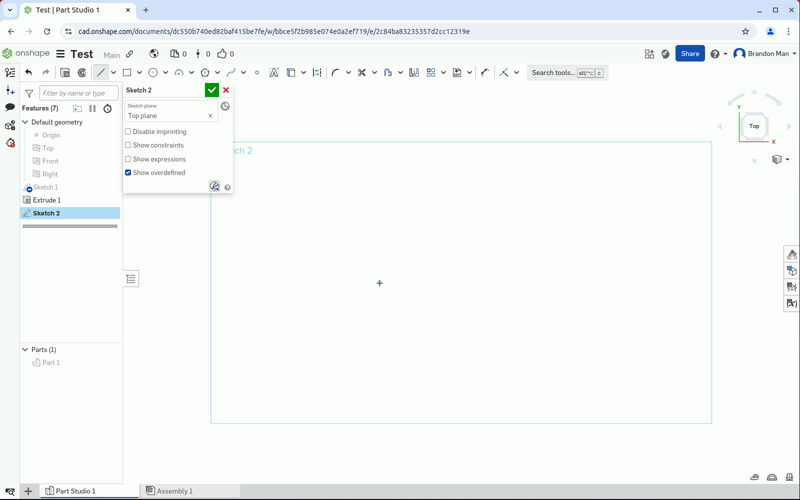
key_down(shift)
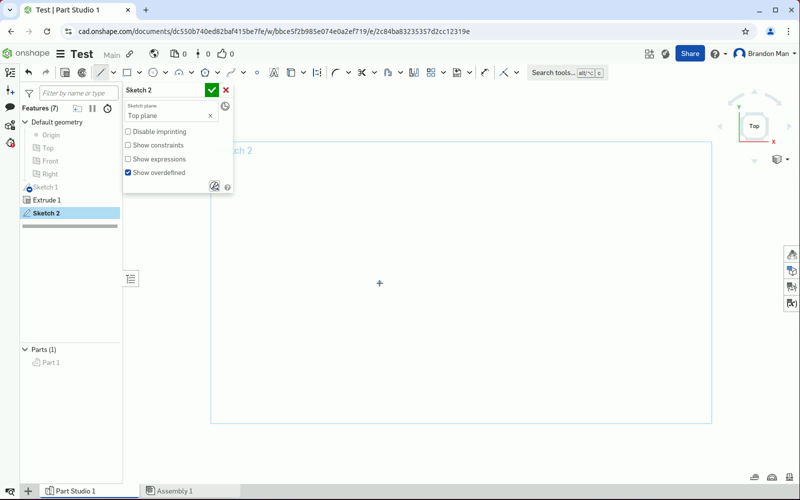
mouse_move(461, 282)
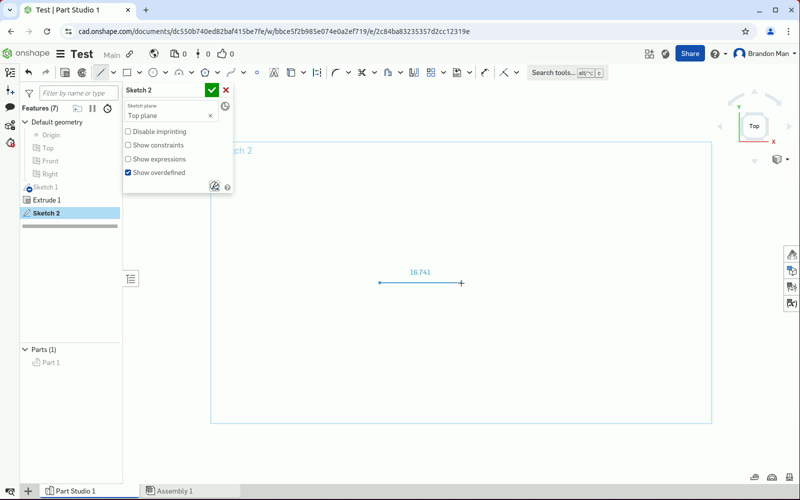
click(461, 282)
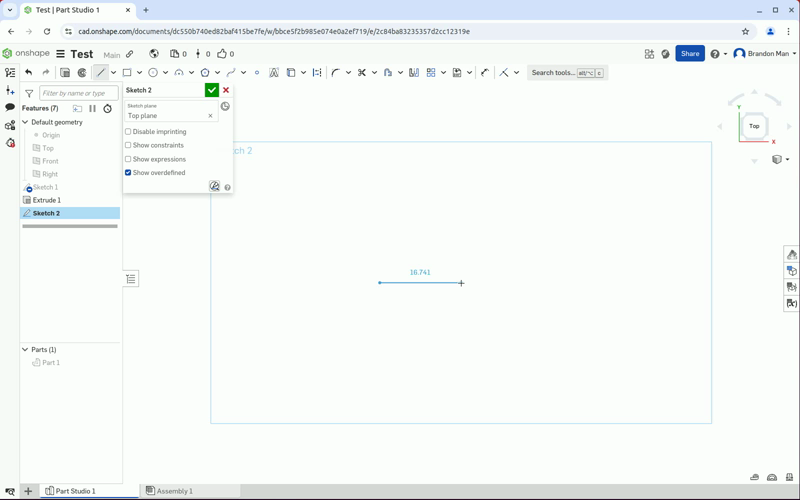
key_up(shift)
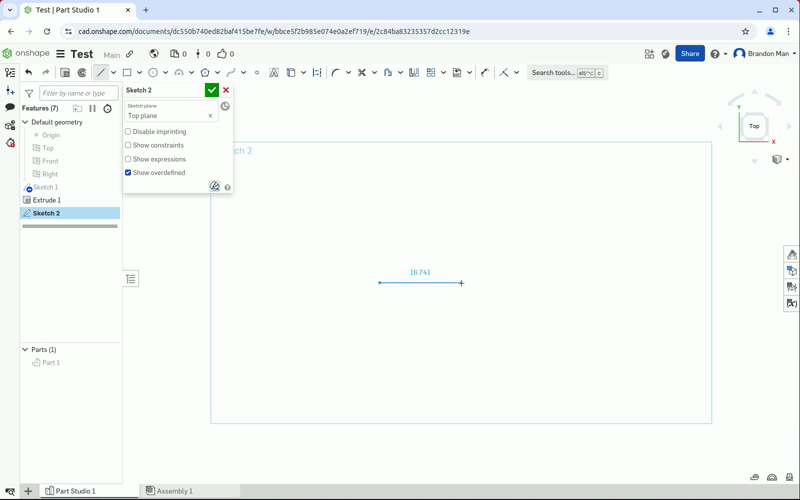
key_down(shift)
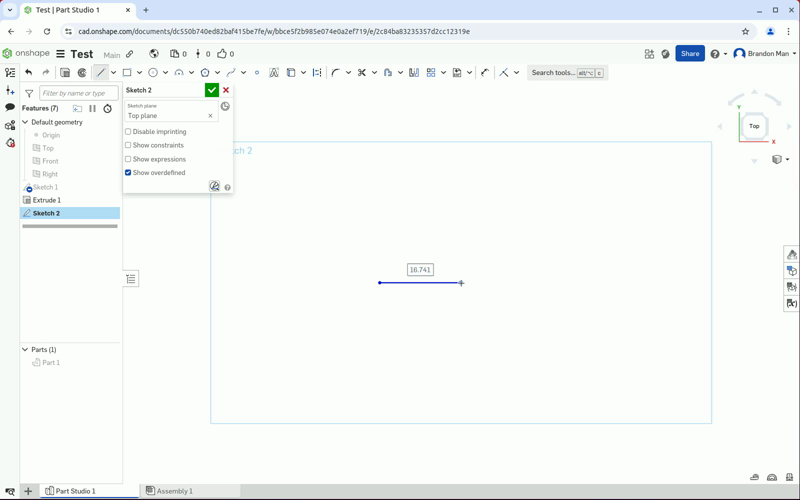
mouse_move(491, 282)
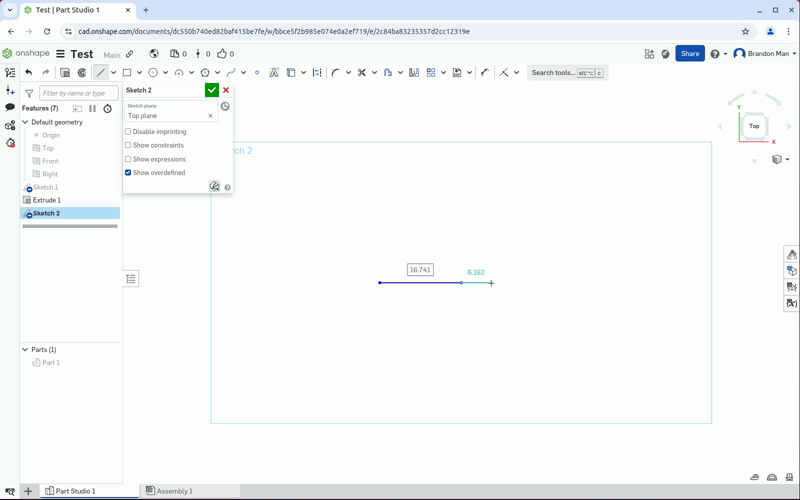
mouse_move(461, 258)
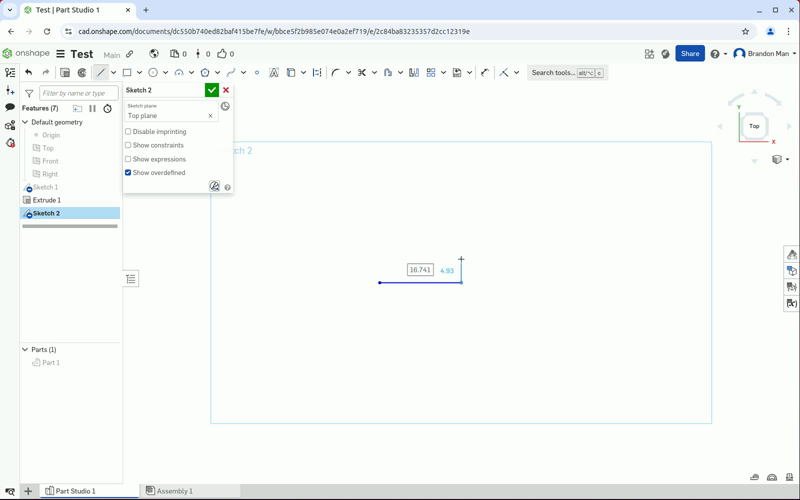
click(461, 258)
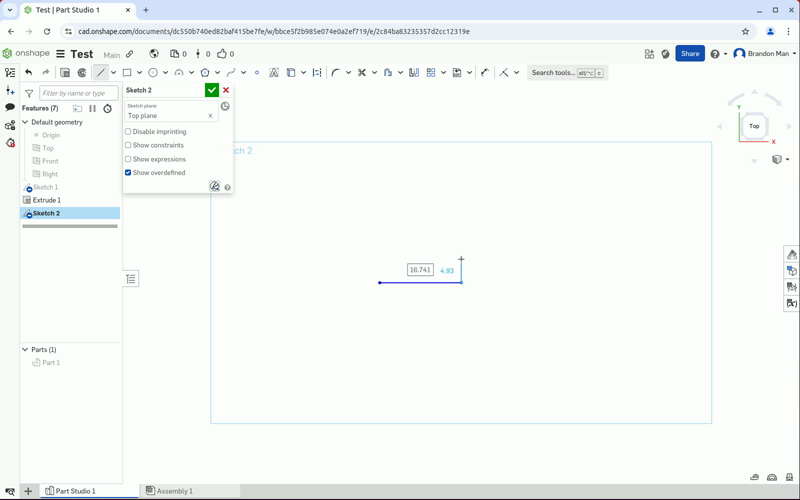
key_up(shift)
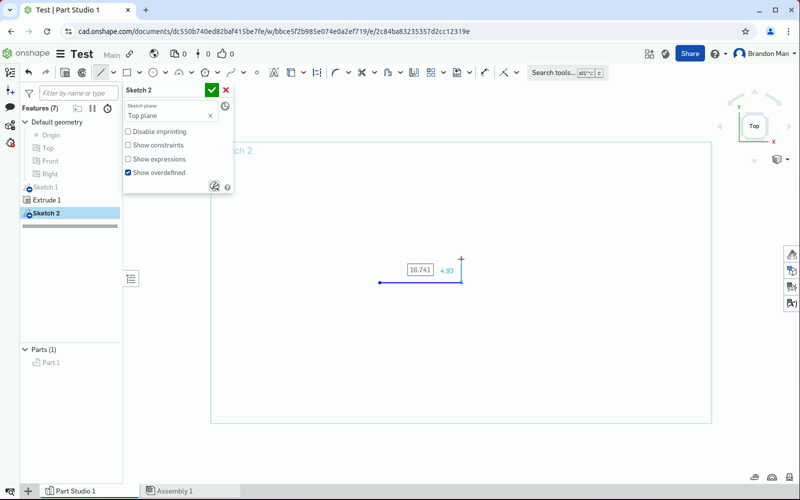
key_down(shift)
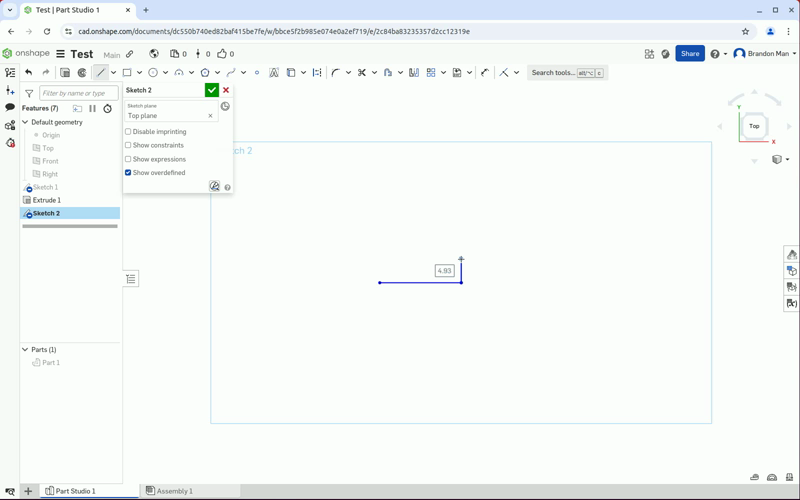
mouse_move(379, 258)
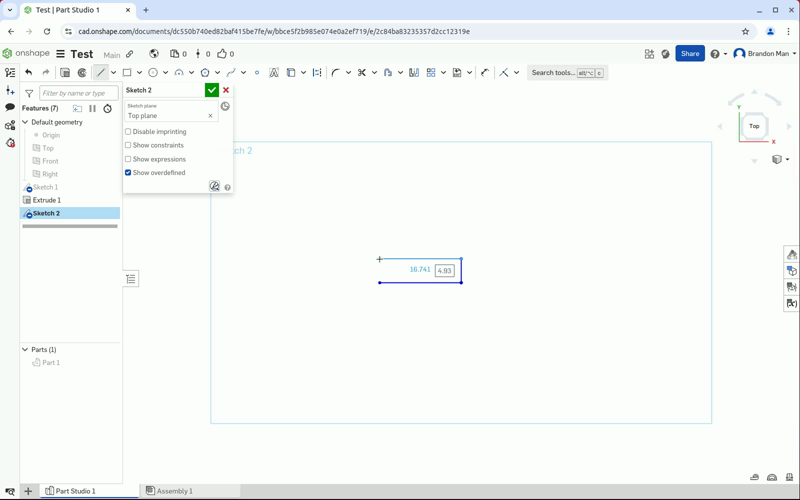
click(379, 258)
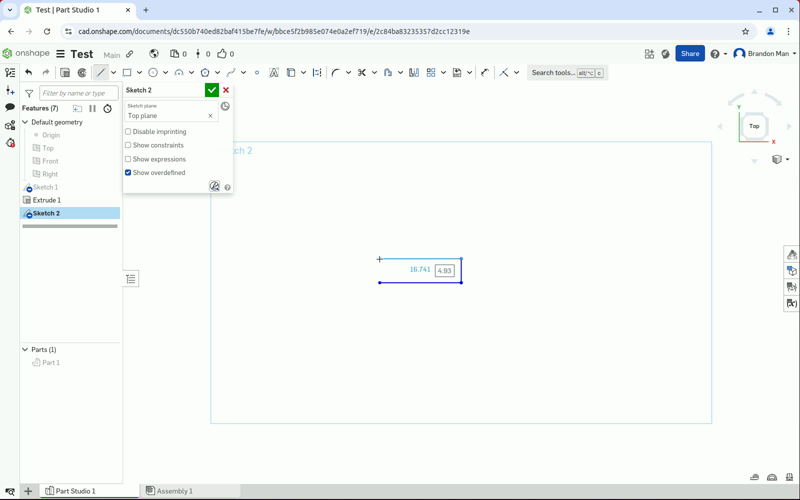
key_up(shift)
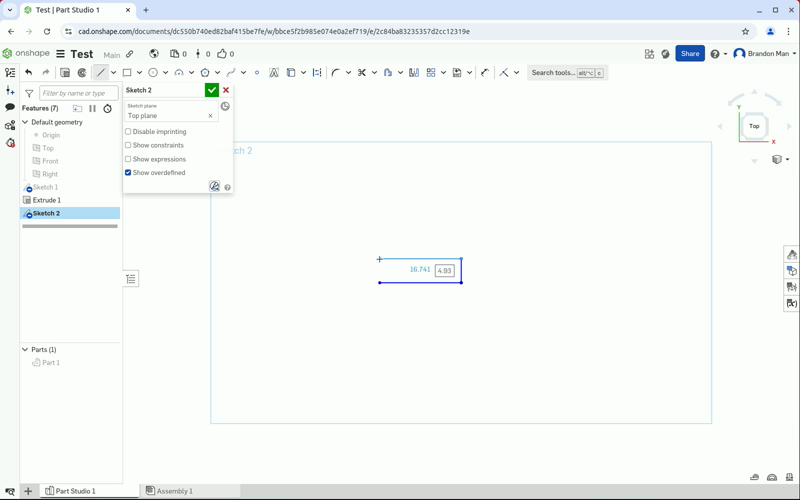
mouse_move(409, 258)
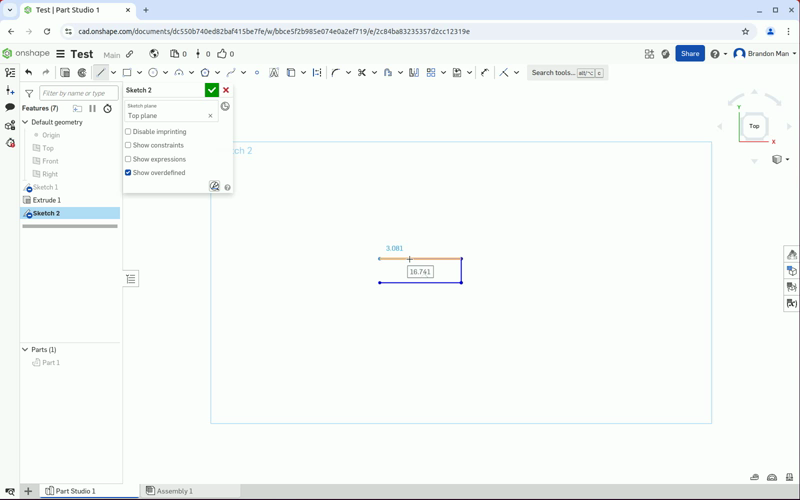
key_down(shift)
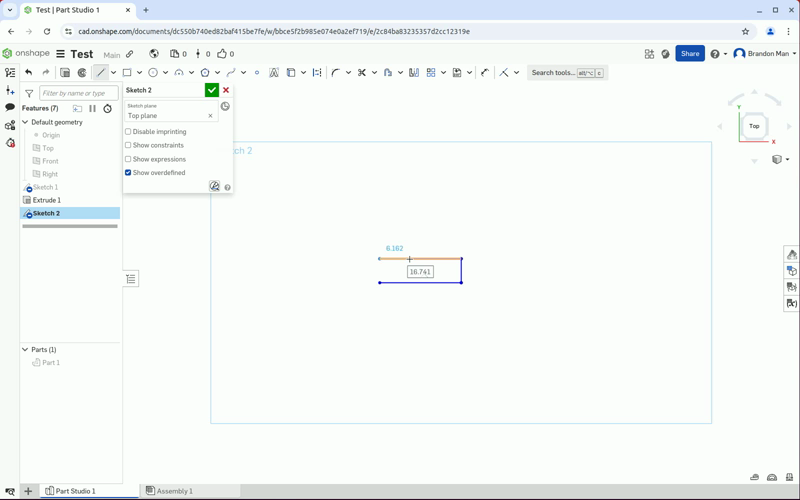
mouse_move(379, 282)
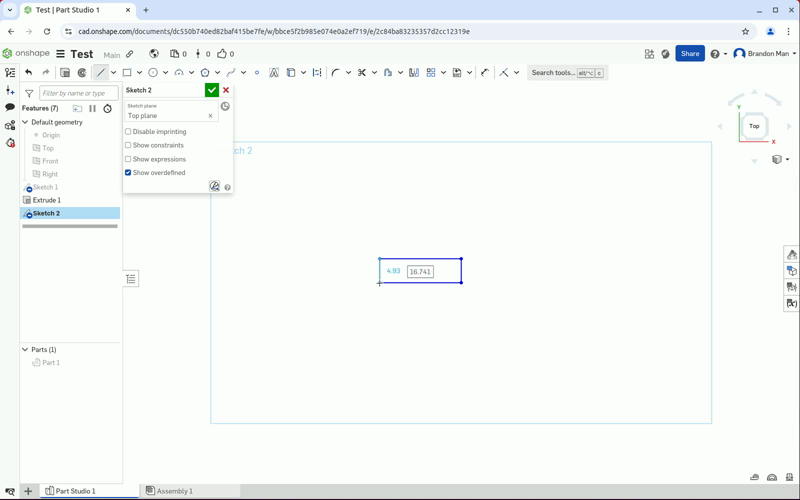
key_up(shift)
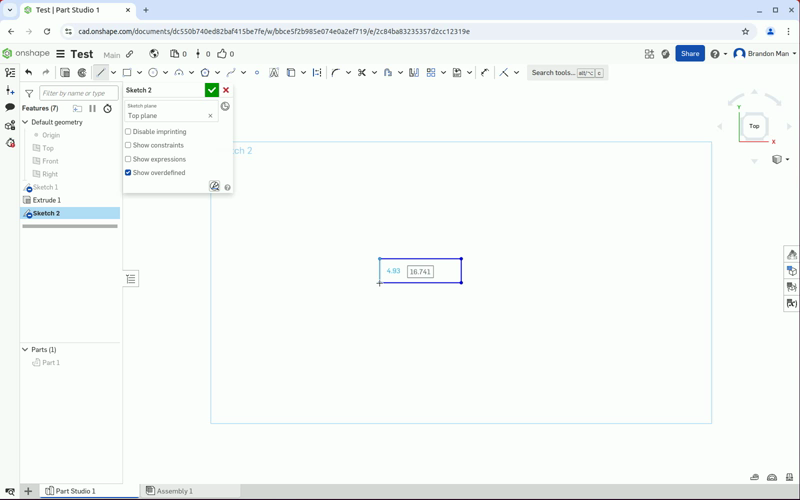
click(379, 282)
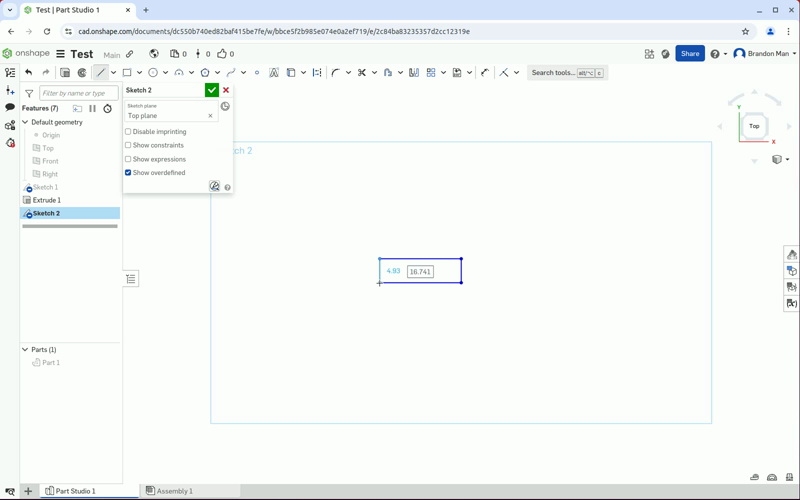
key(esc)
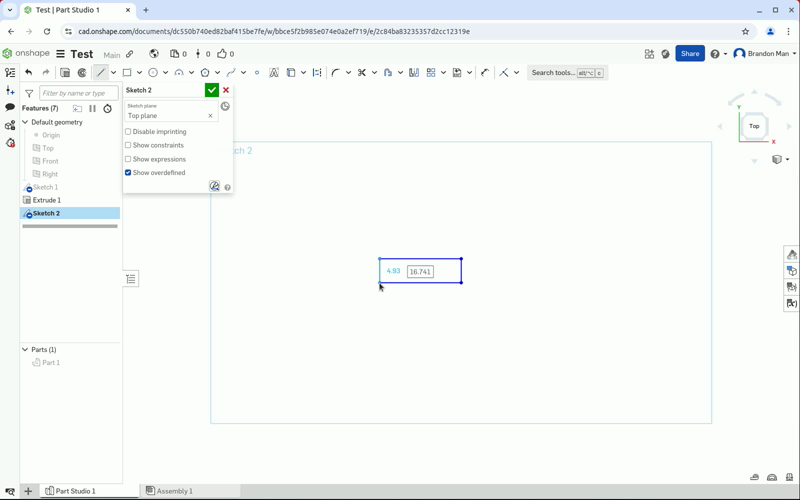
mouse_move(455, 274)
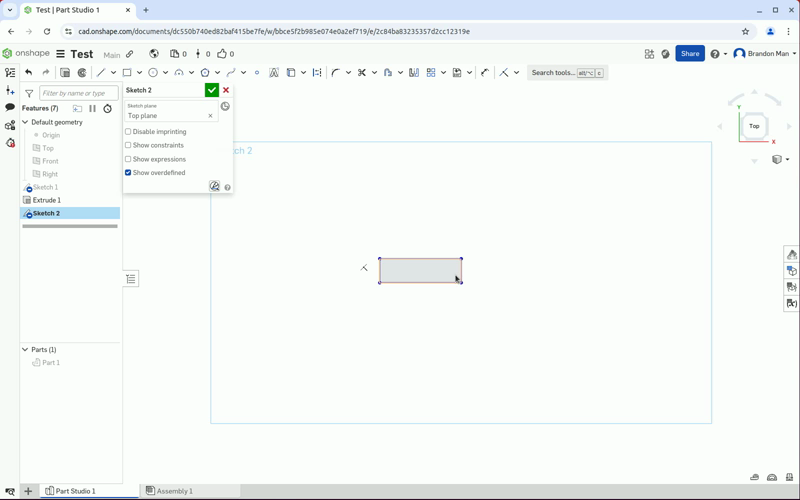
click(455, 274)
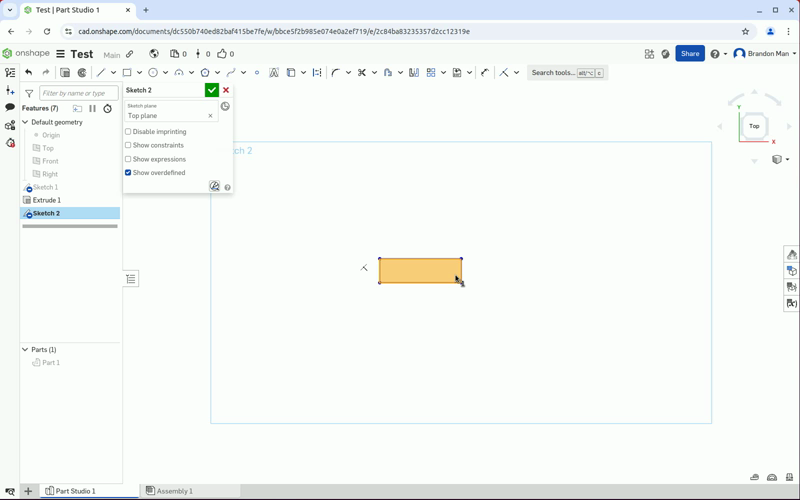
mouse_move(73, 352)
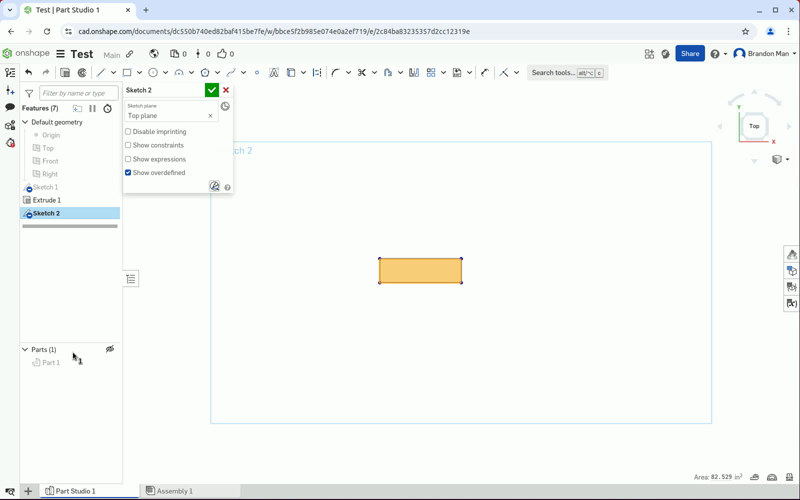
key(shift+y)
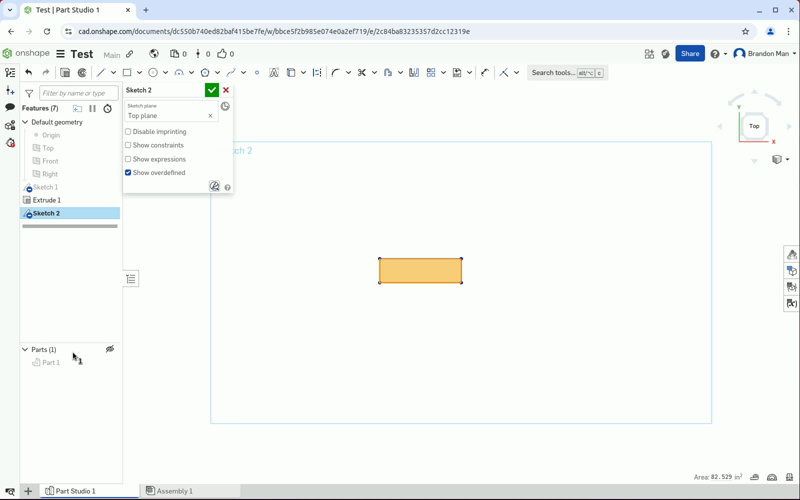
key(shift+e)
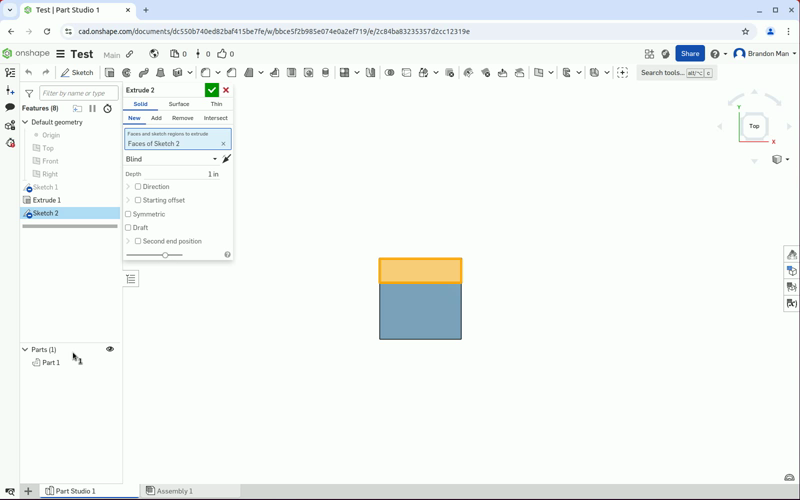
mouse_move(143, 106)
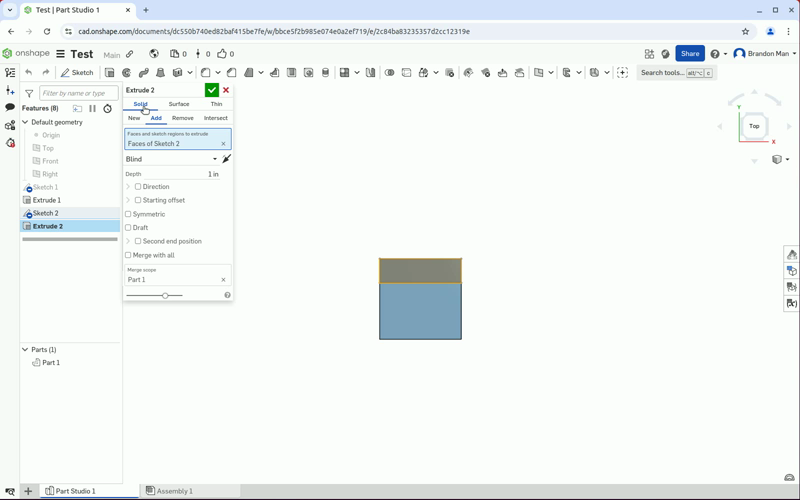
click(143, 106)
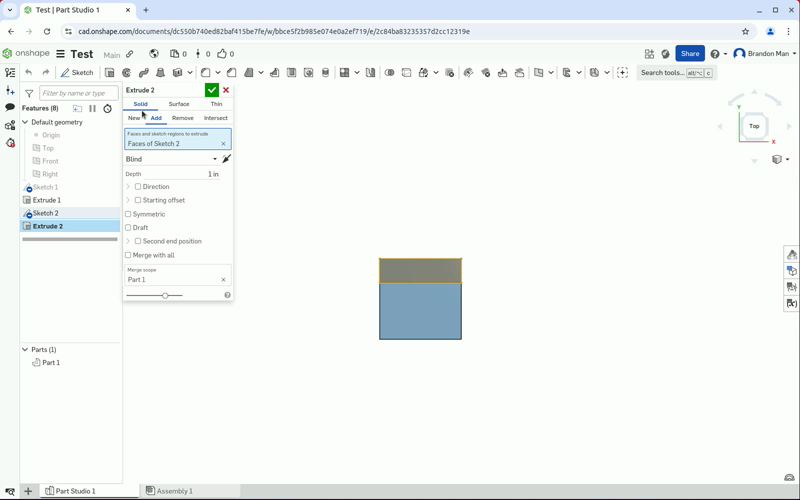
mouse_move(137, 120)
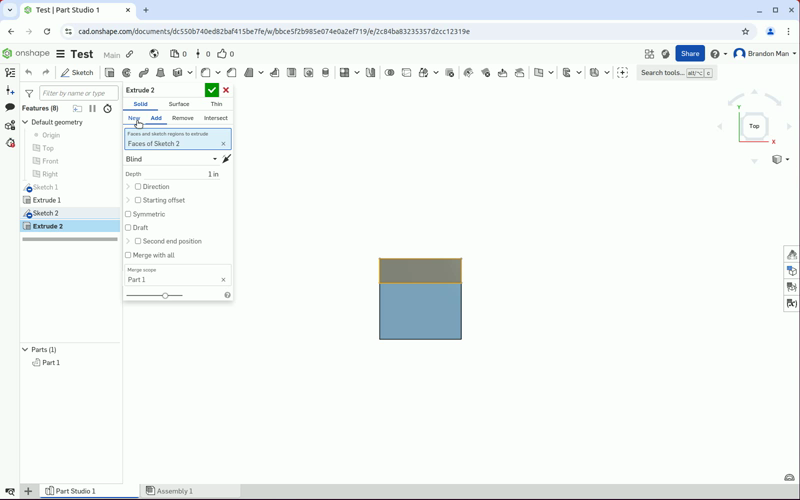
click(137, 120)
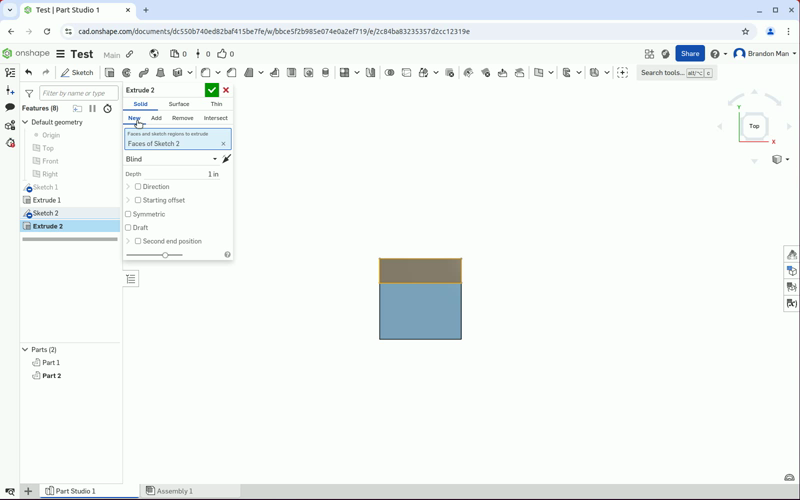
key(tab, 4)
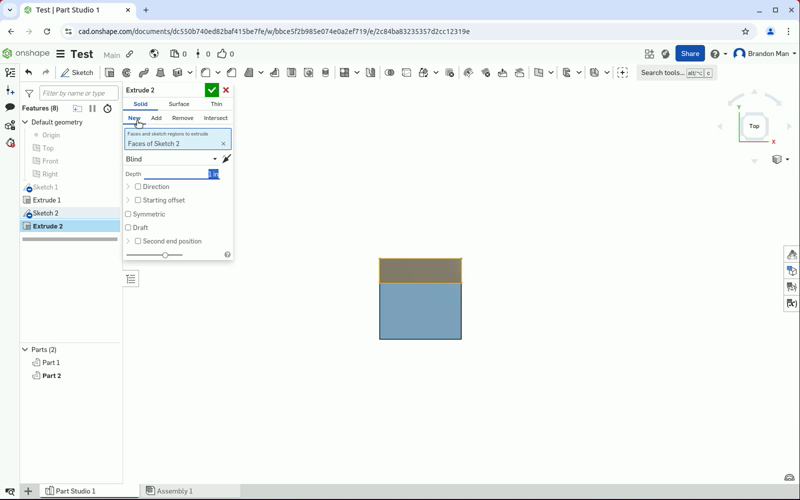
text(3.37)
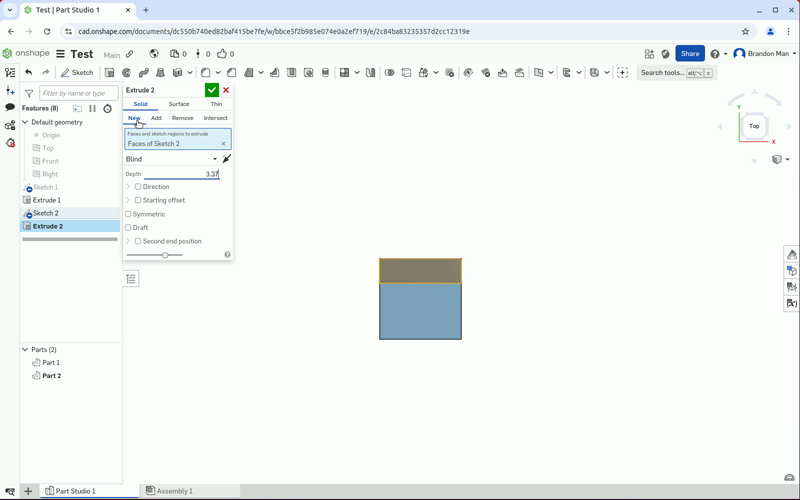
key(enter)
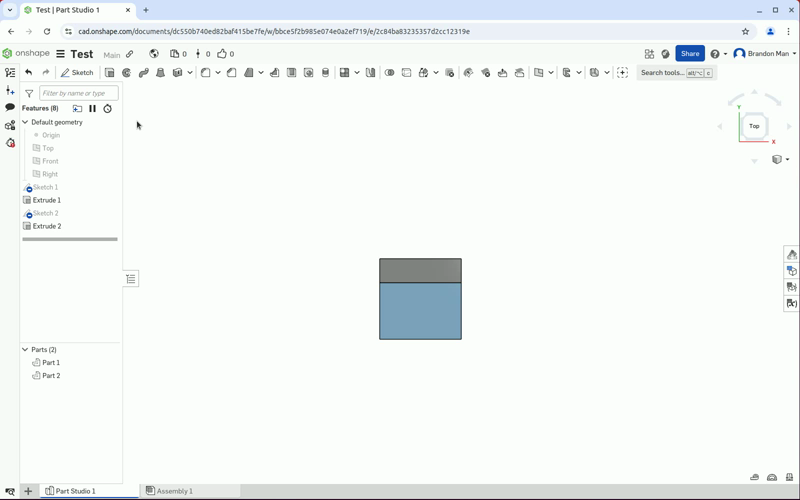
key(shift+h)
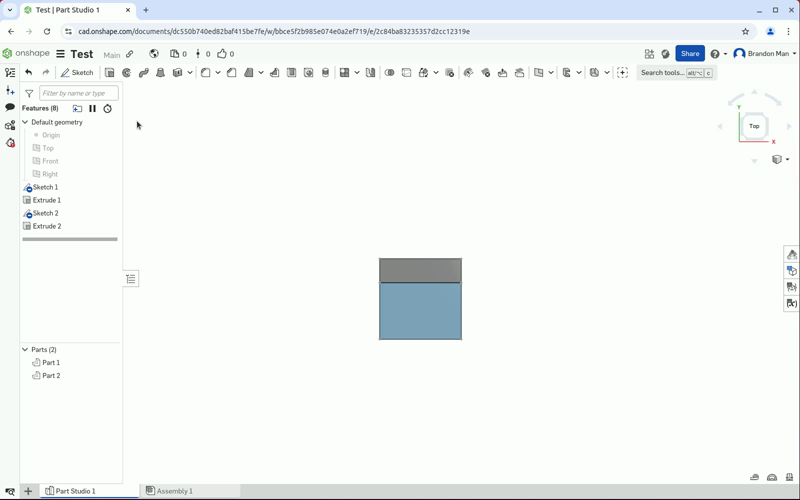
key(shift+h)
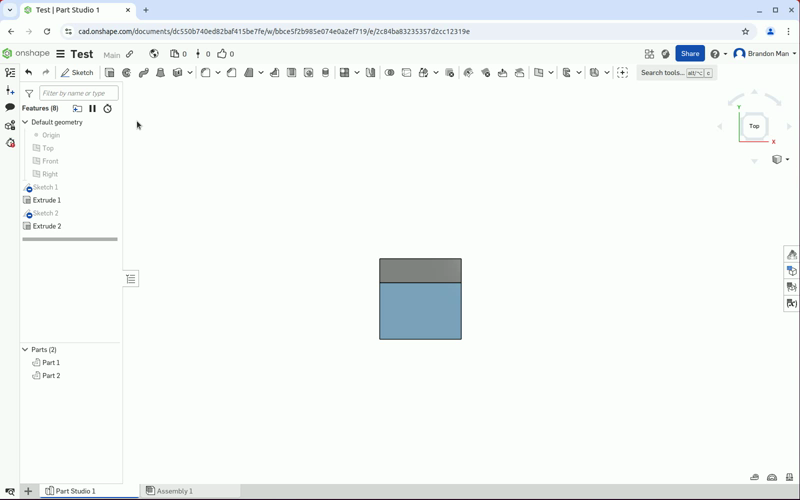
mouse_move(73, 189)
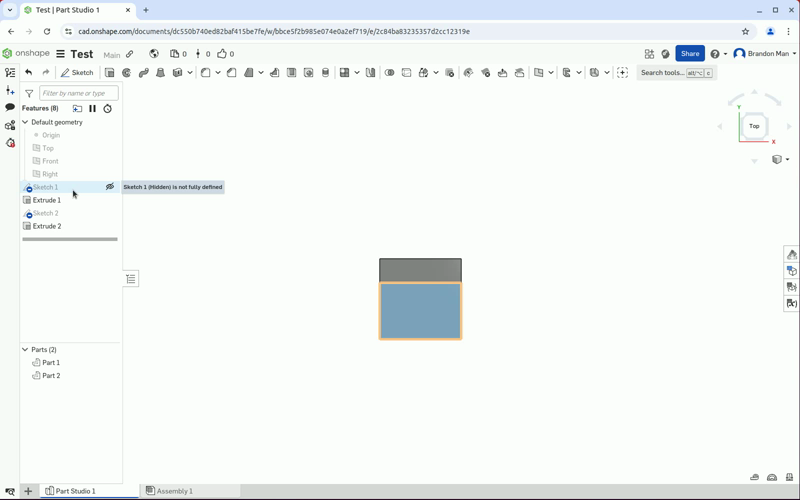
click(73, 189)
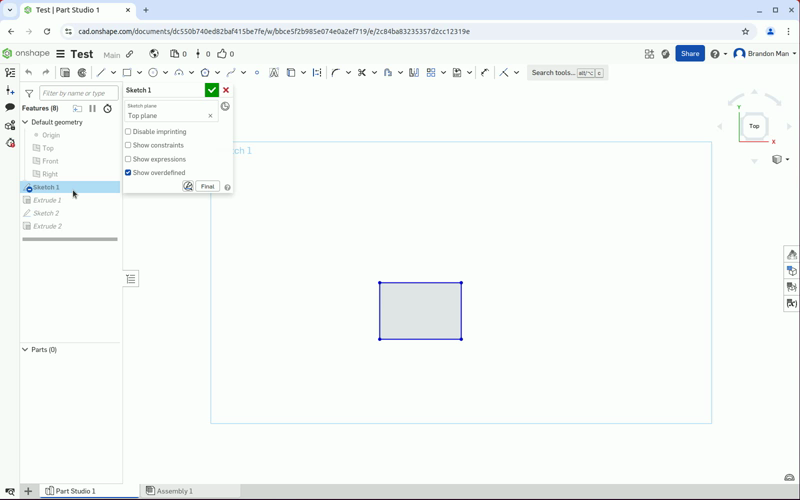
mouse_move(229, 92)
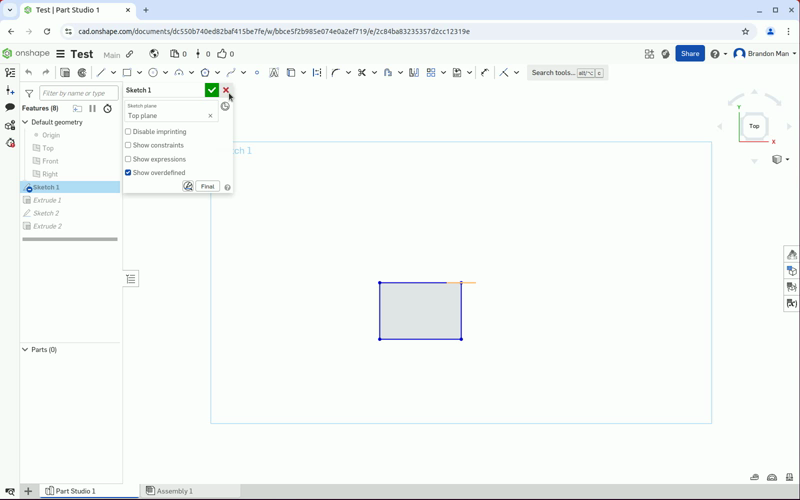
click(229, 92)
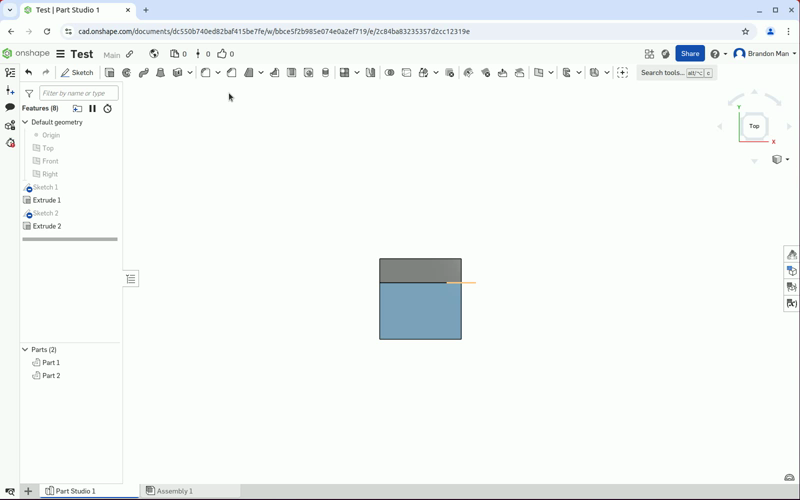
mouse_move(541, 75)
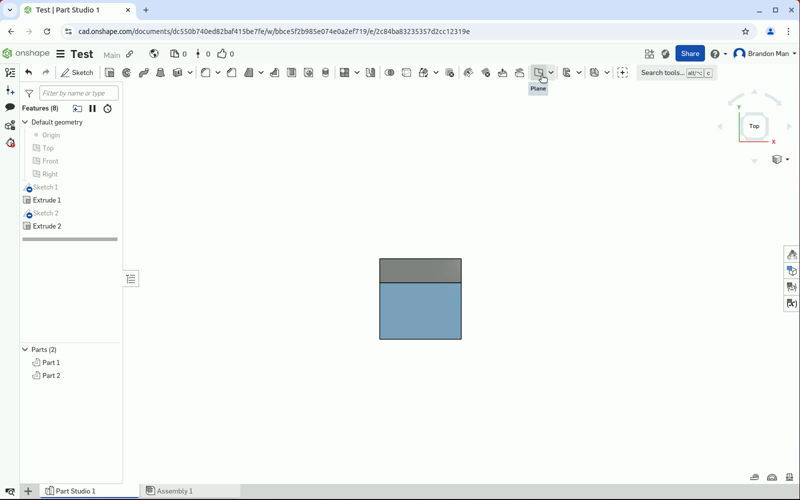
click(541, 75)
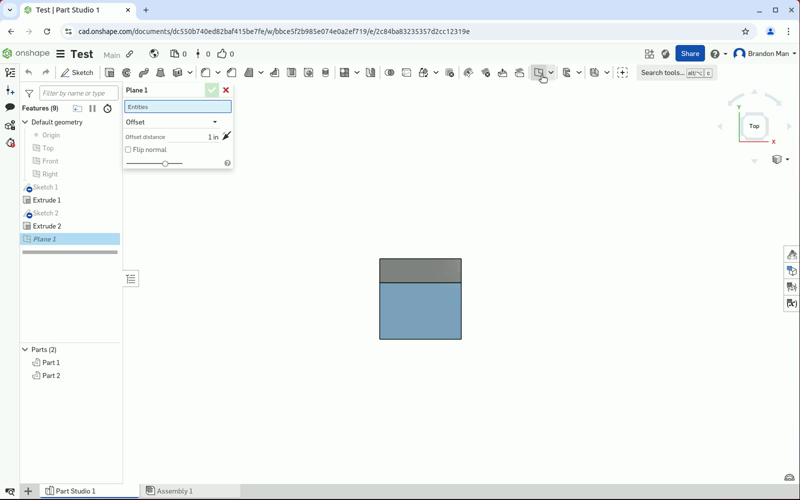
mouse_move(73, 150)
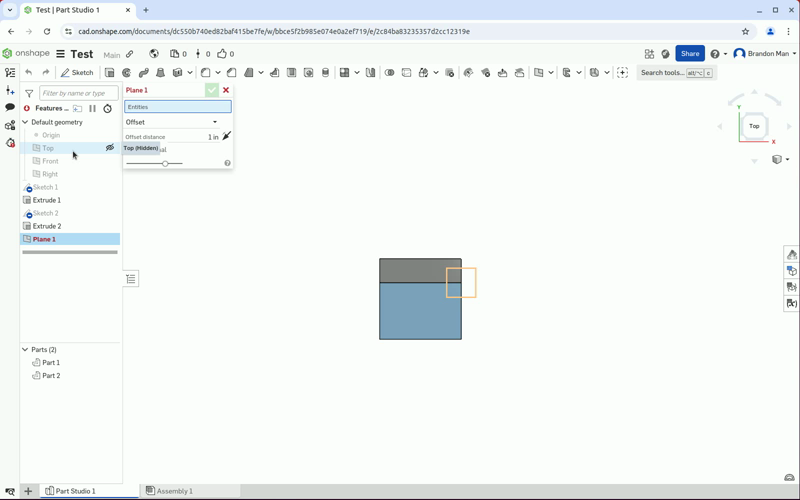
click(73, 150)
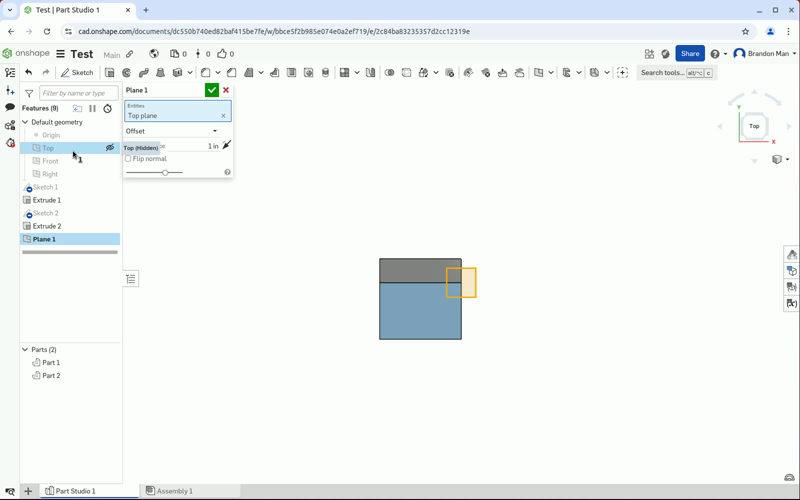
key(tab, 2)
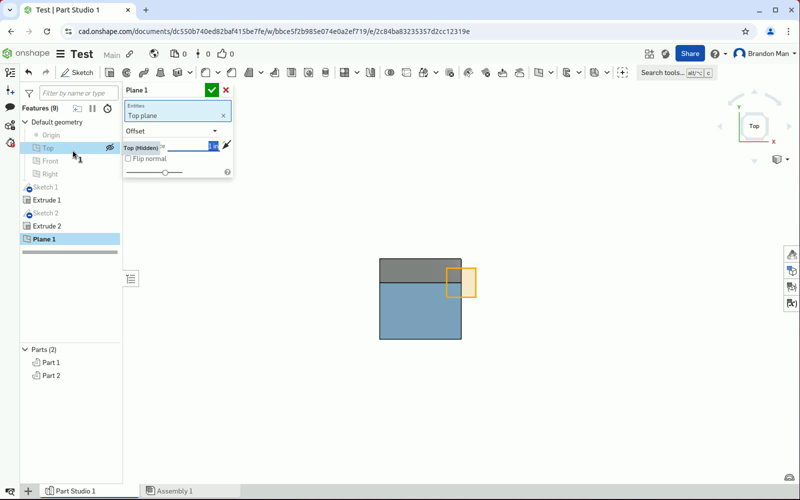
text(3.358)
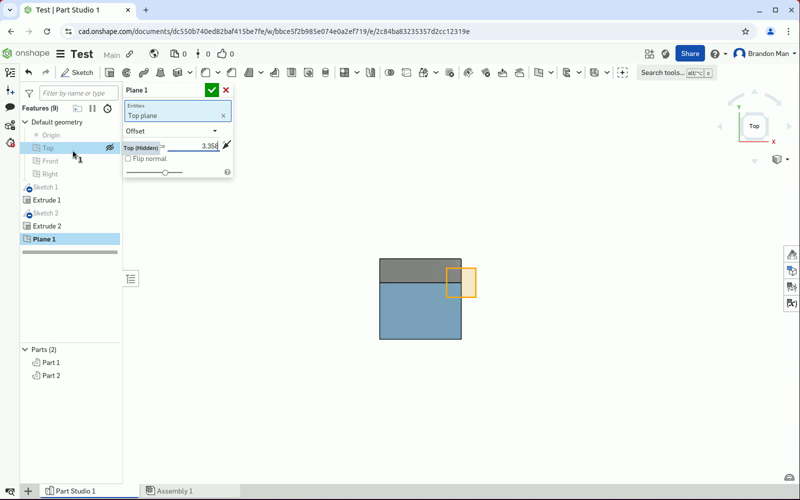
key(enter, 2)
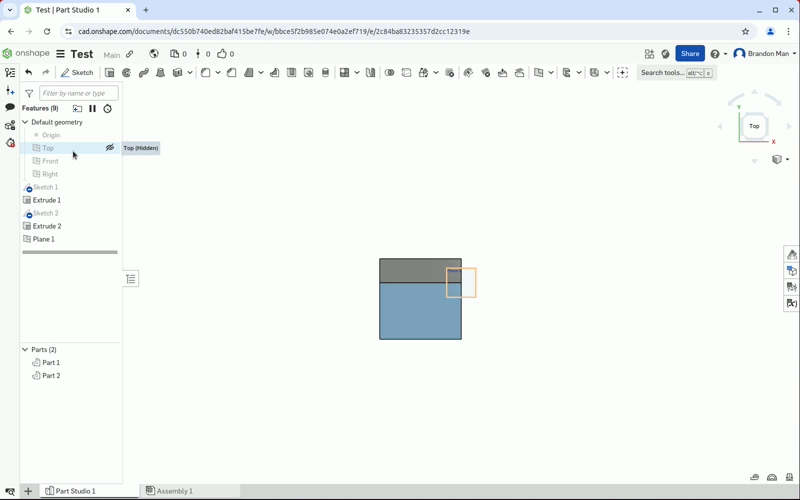
key(shift+s)
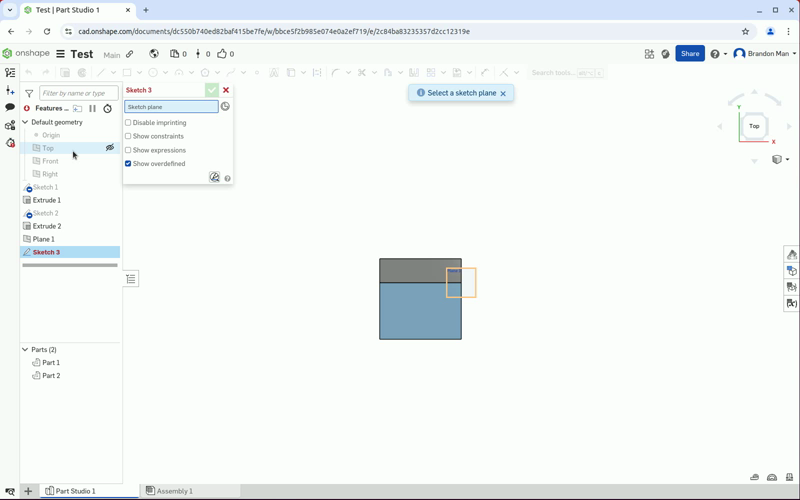
mouse_move(73, 241)
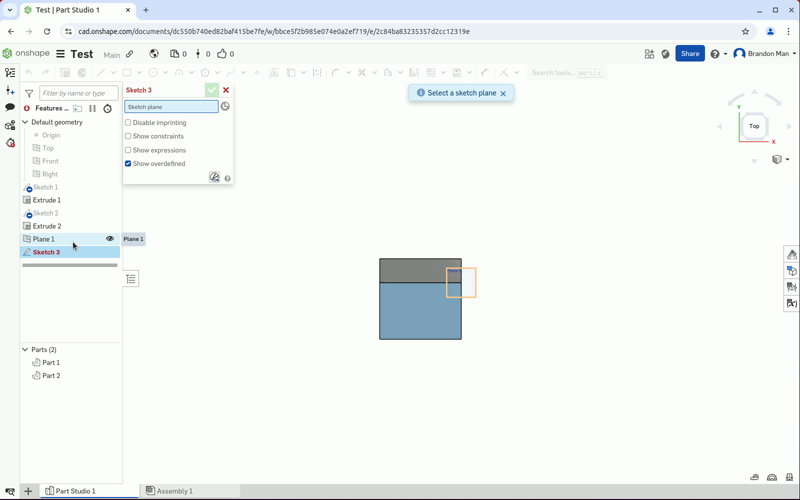
click(73, 241)
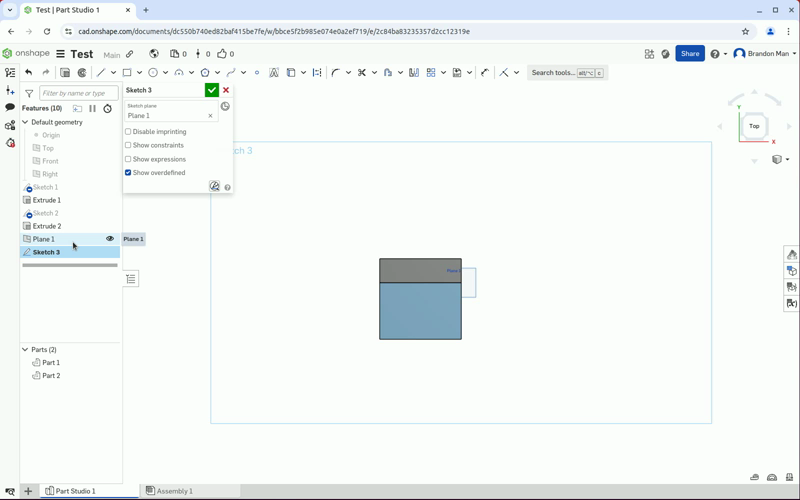
mouse_move(73, 352)
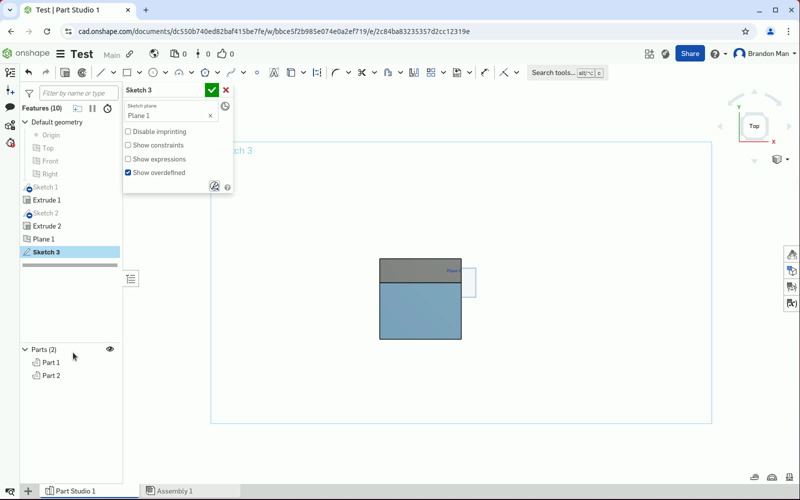
key(y)
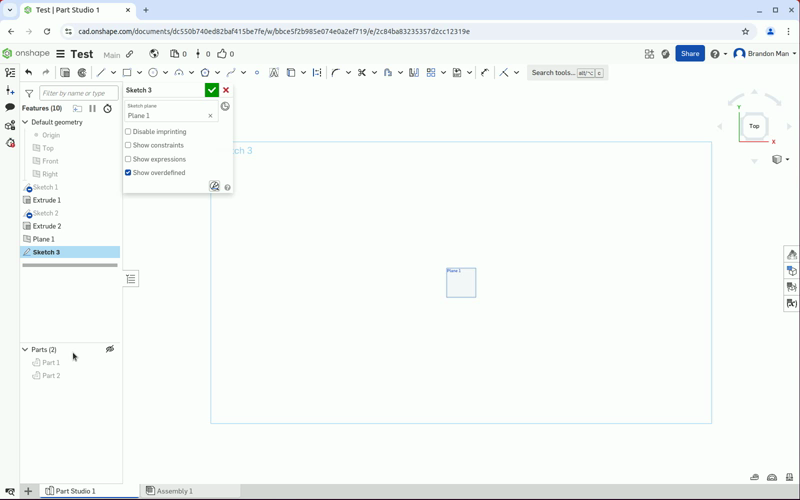
key(l)
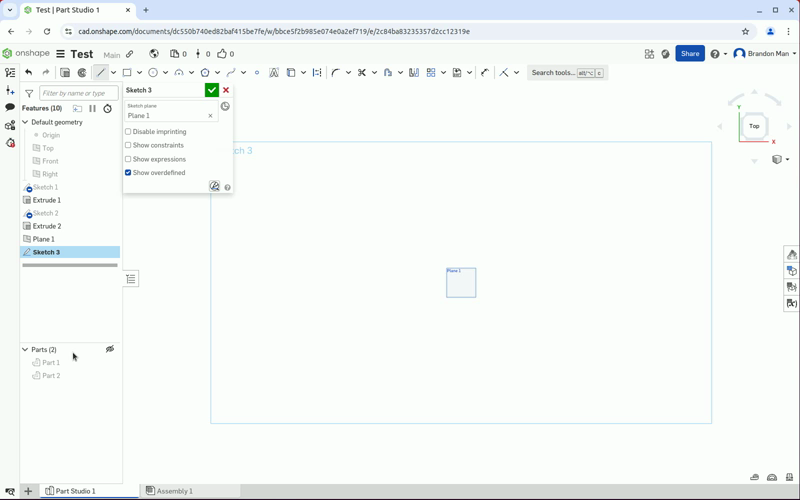
key_down(shift)
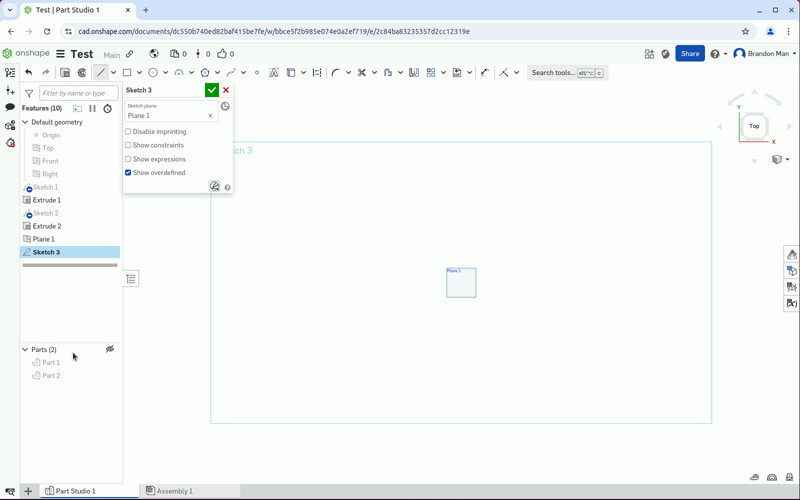
mouse_move(379, 339)
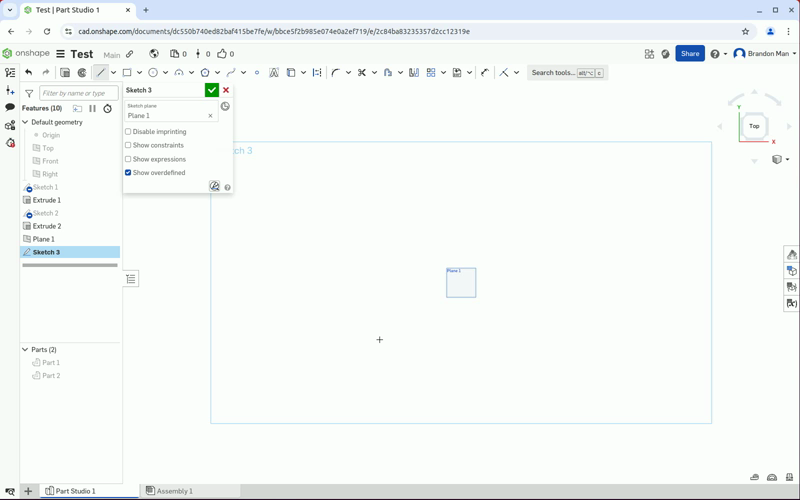
click(379, 339)
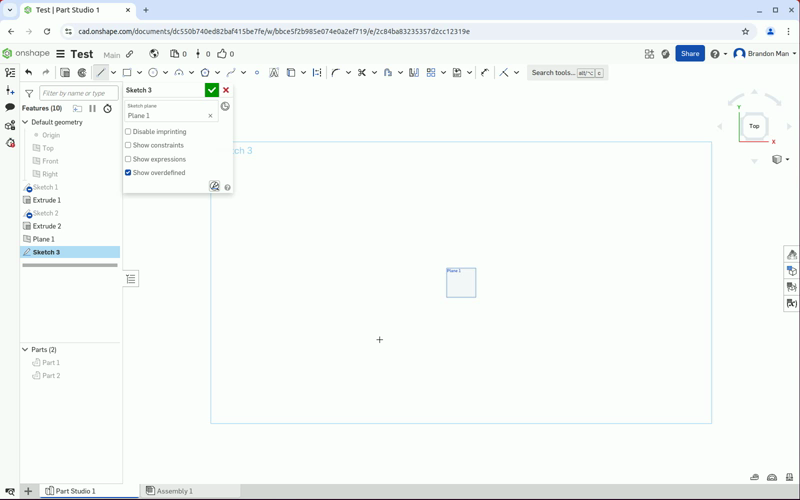
key_up(shift)
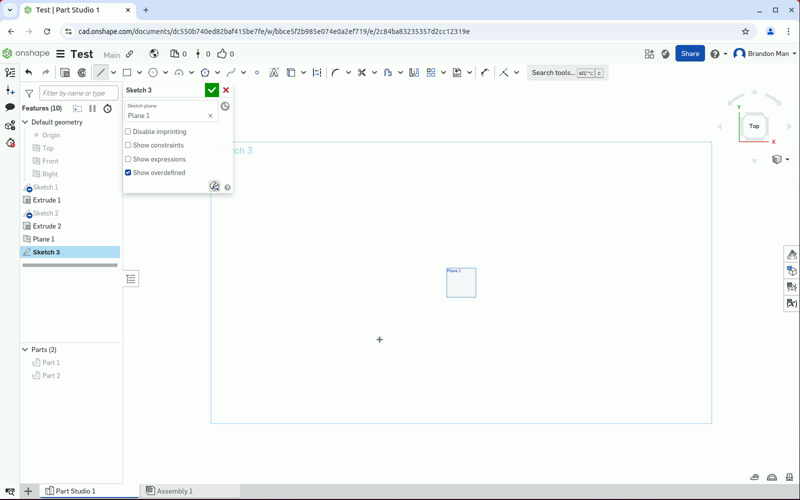
key_down(shift)
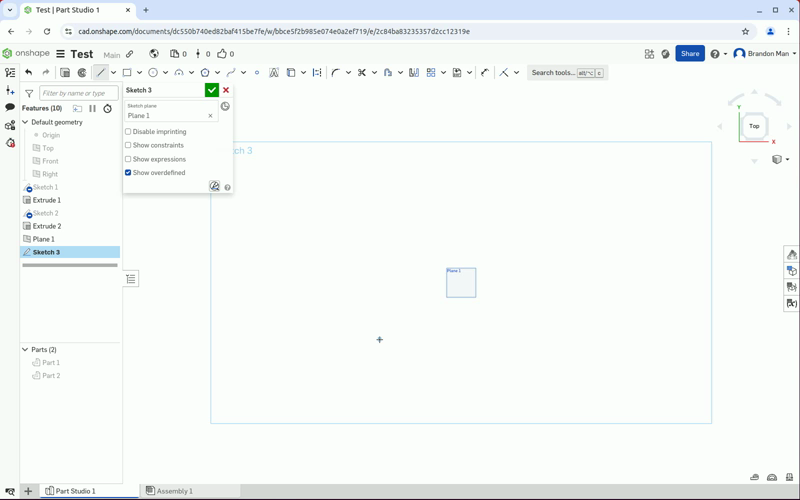
mouse_move(461, 339)
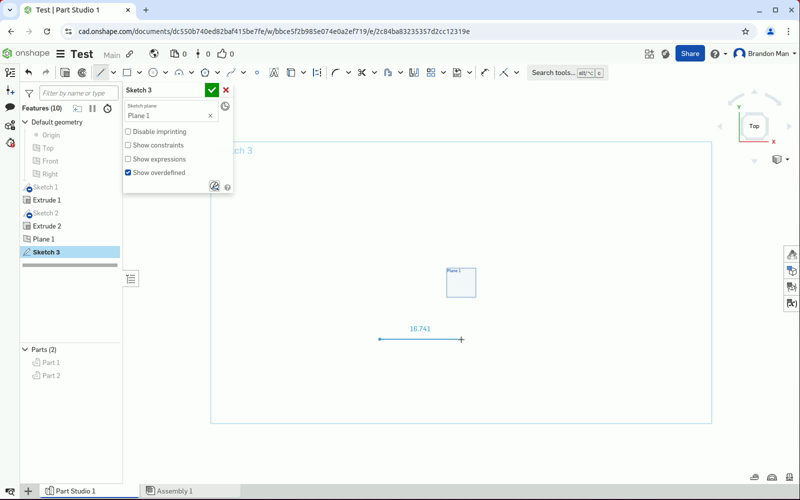
click(461, 339)
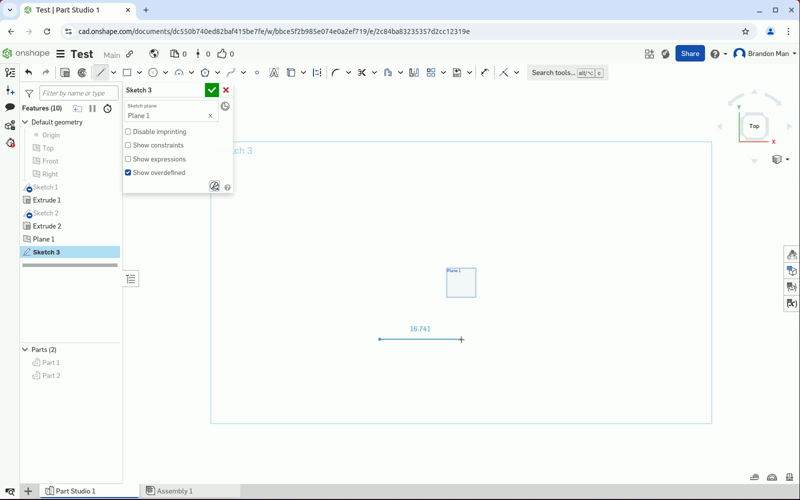
key_up(shift)
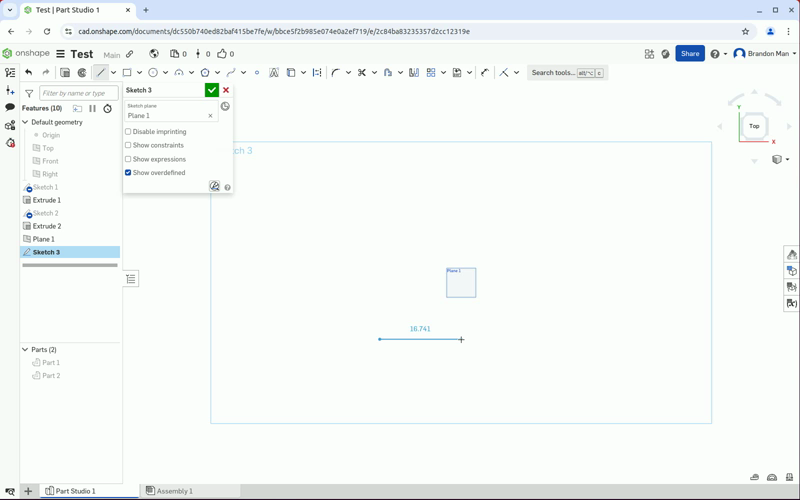
key_down(shift)
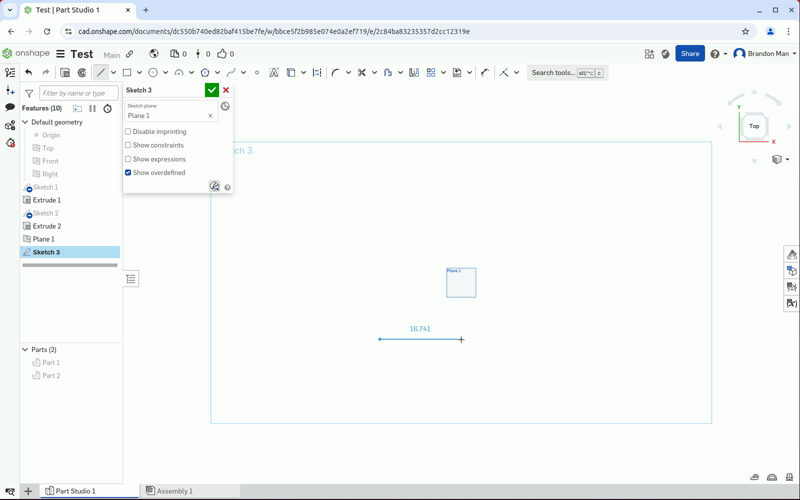
mouse_move(491, 339)
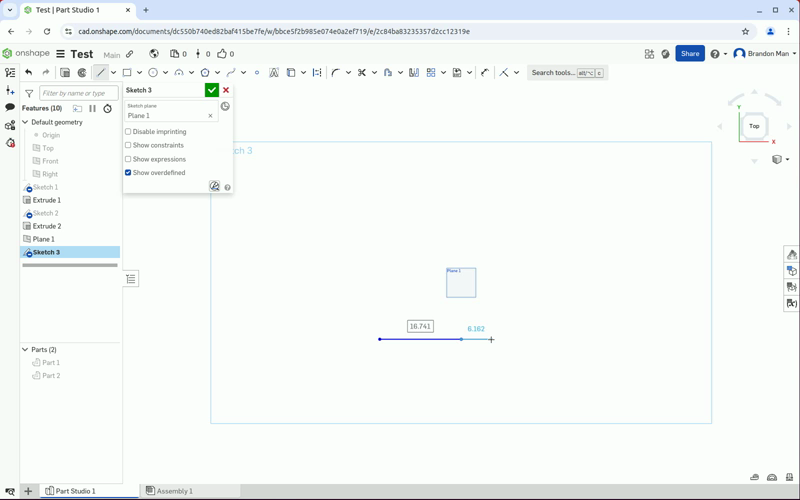
mouse_move(461, 327)
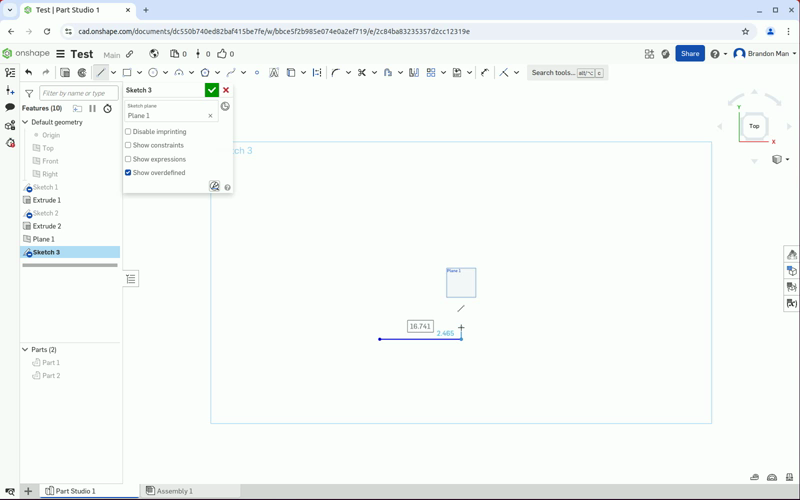
click(461, 327)
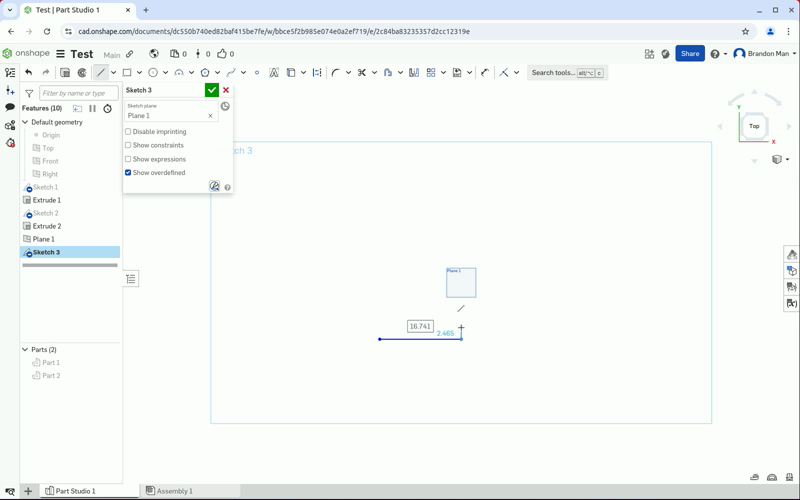
key_up(shift)
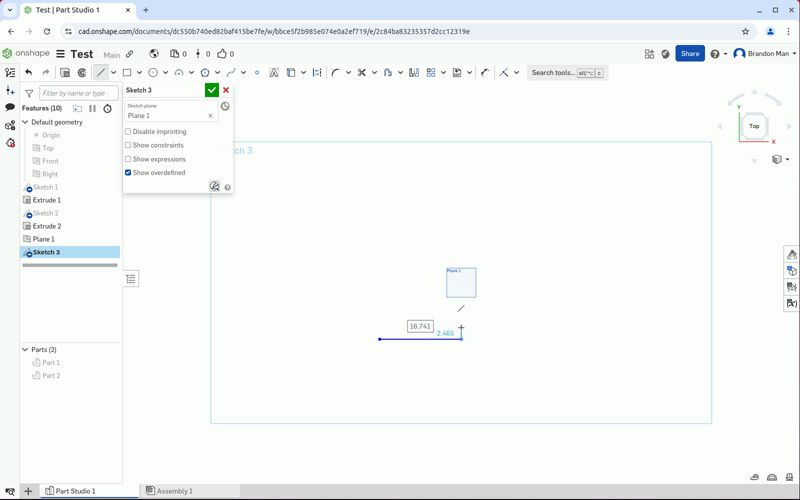
key_down(shift)
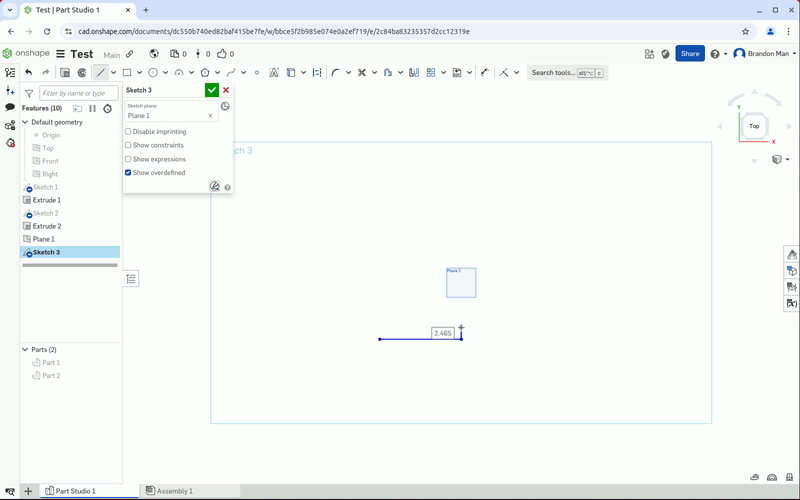
mouse_move(379, 327)
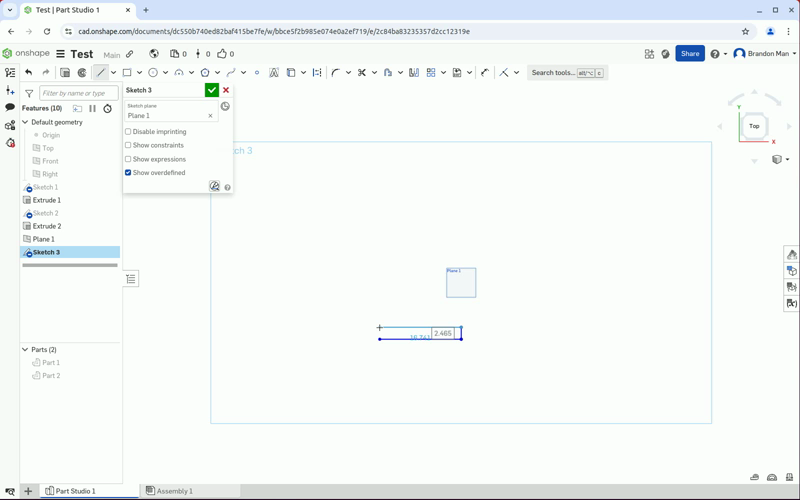
click(379, 327)
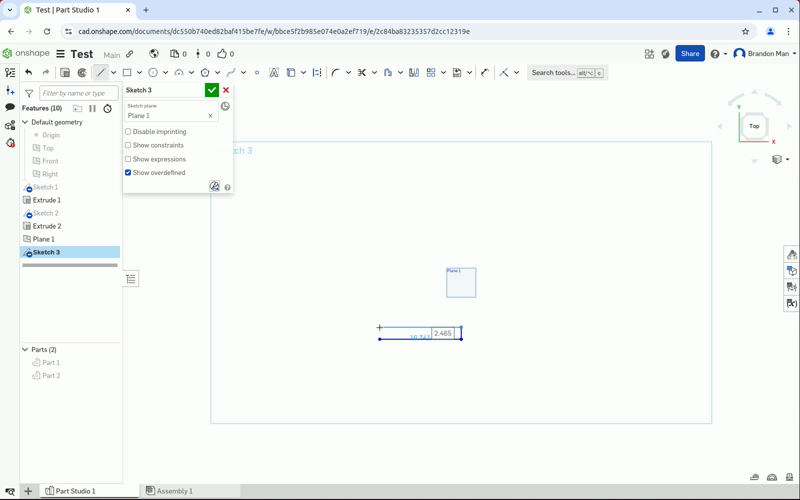
key_up(shift)
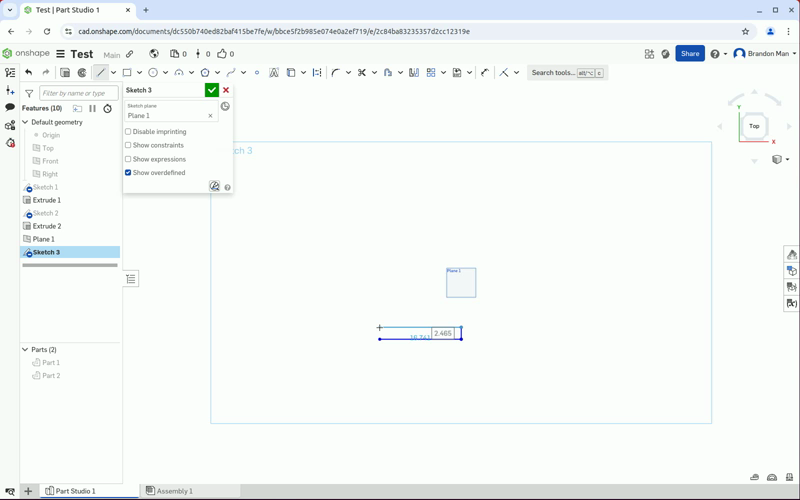
mouse_move(409, 327)
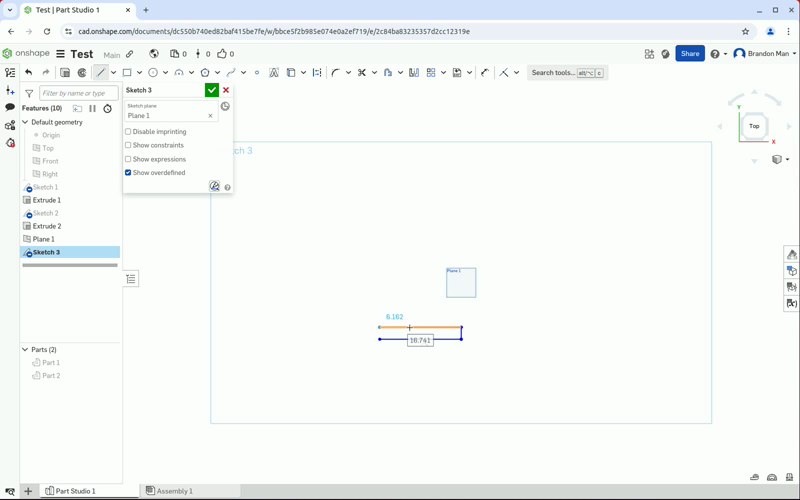
key_down(shift)
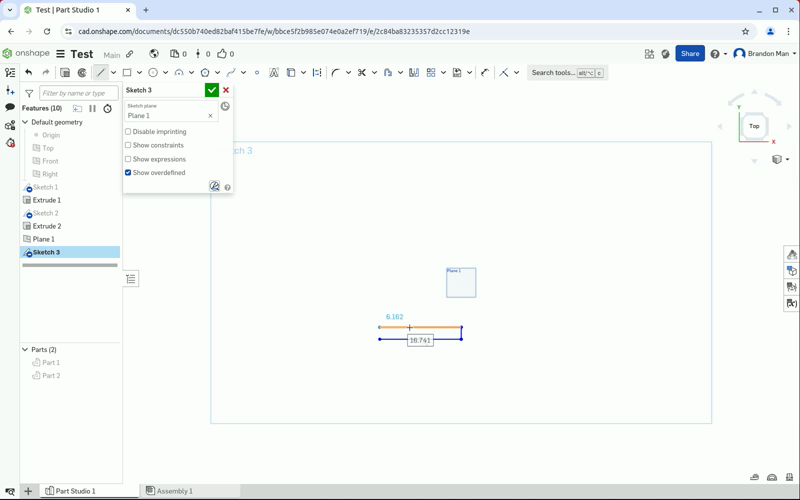
mouse_move(379, 339)
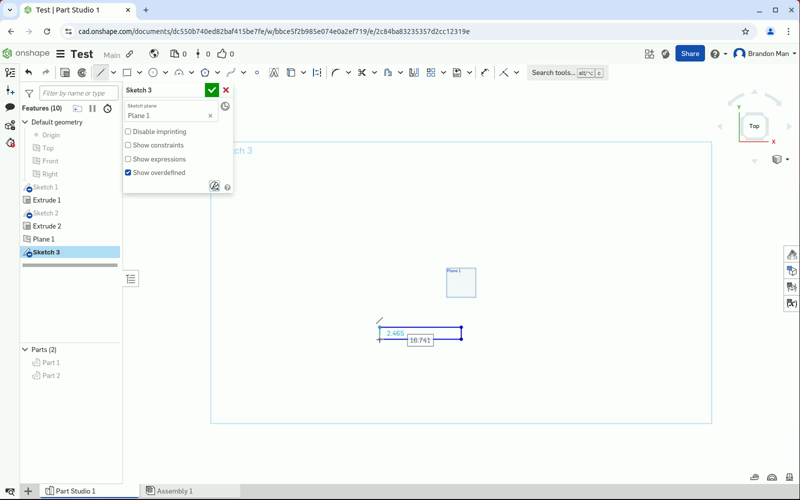
key_up(shift)
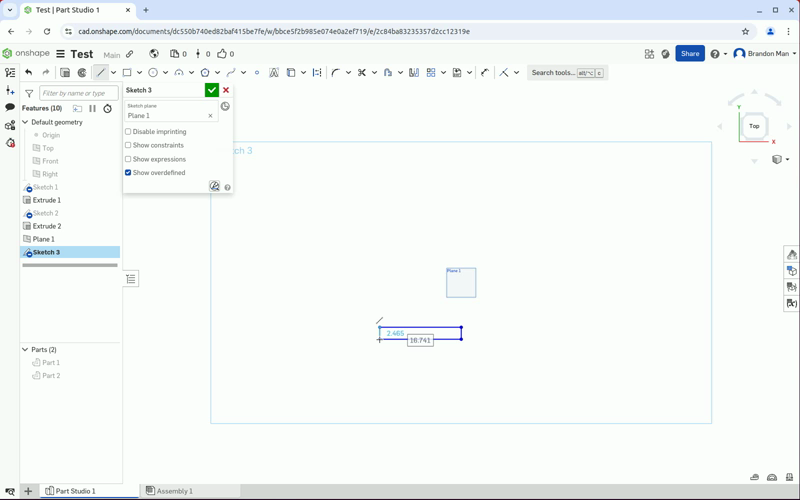
click(379, 339)
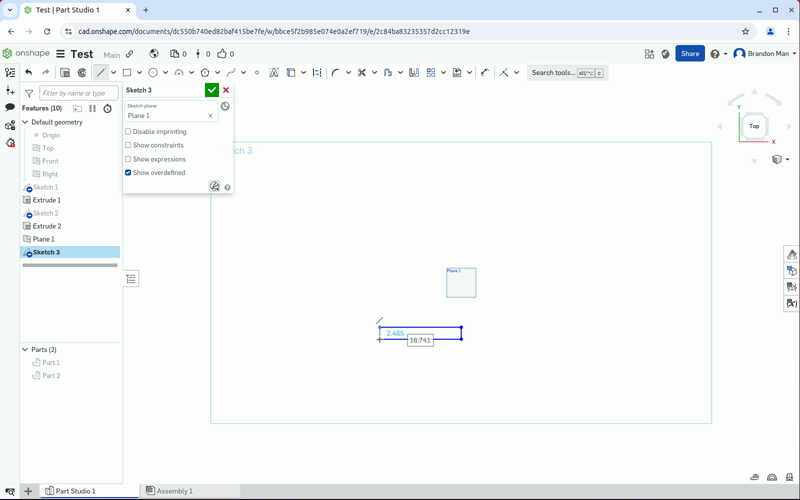
key(esc)
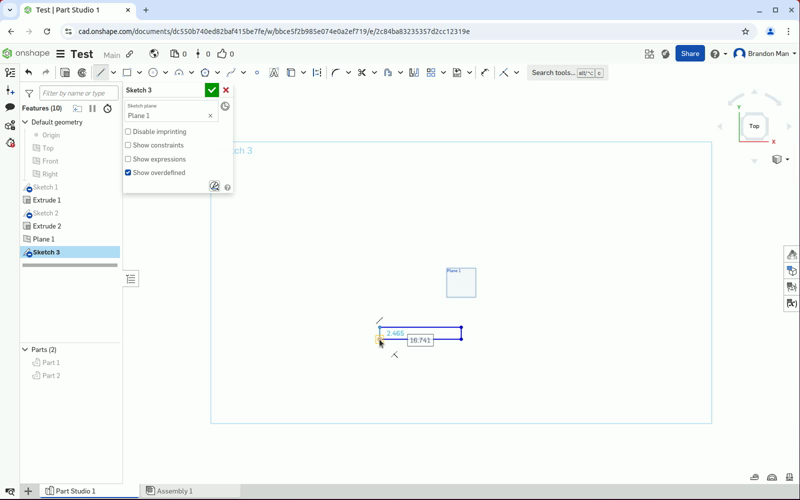
mouse_move(402, 336)
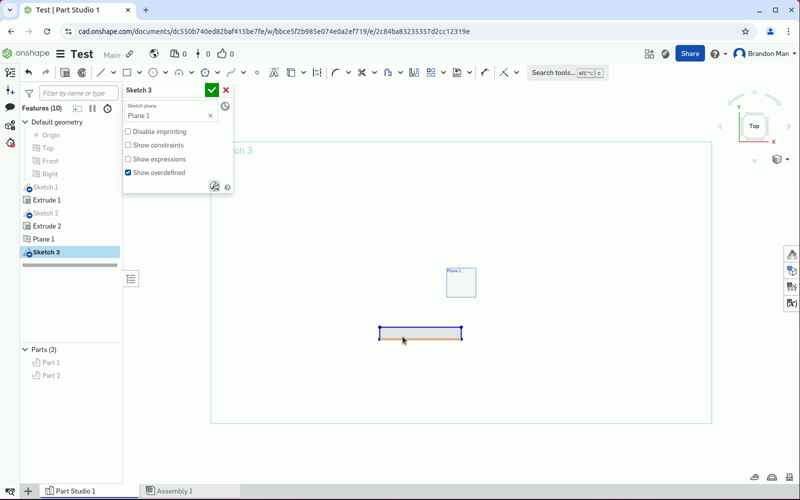
scroll(6)
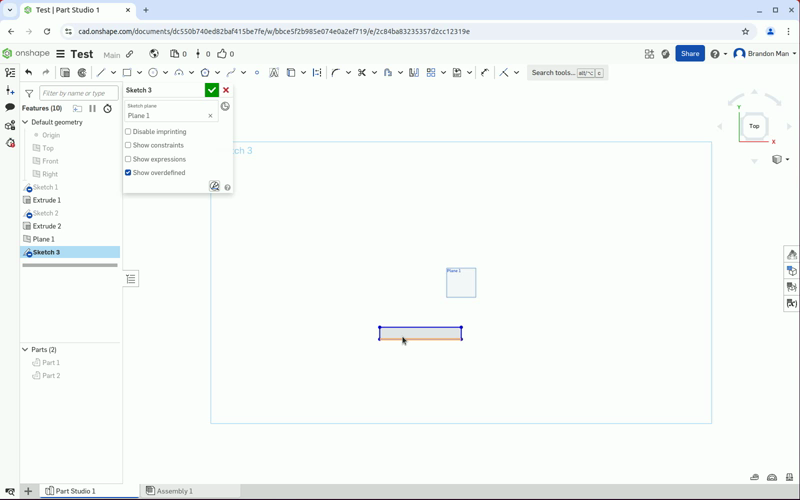
scroll(6)
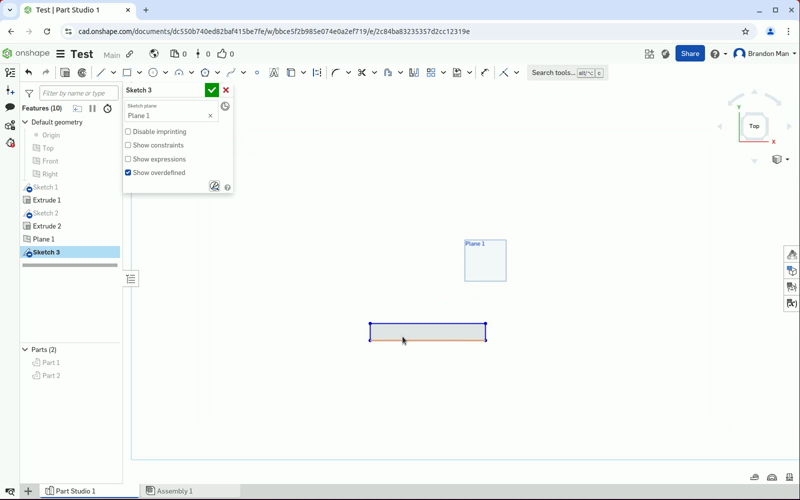
scroll(6)
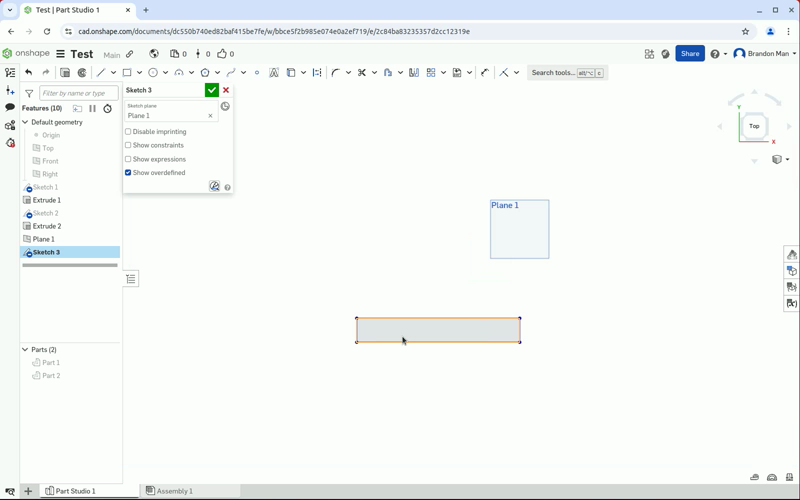
scroll(6)
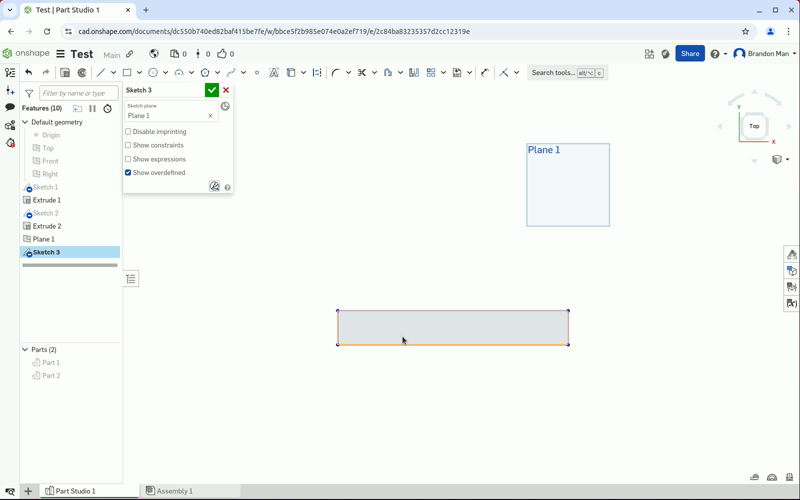
scroll(6)
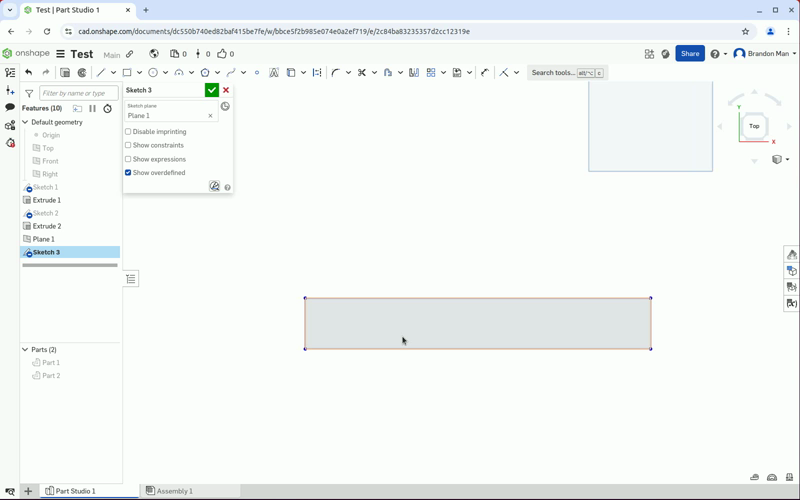
scroll(6)
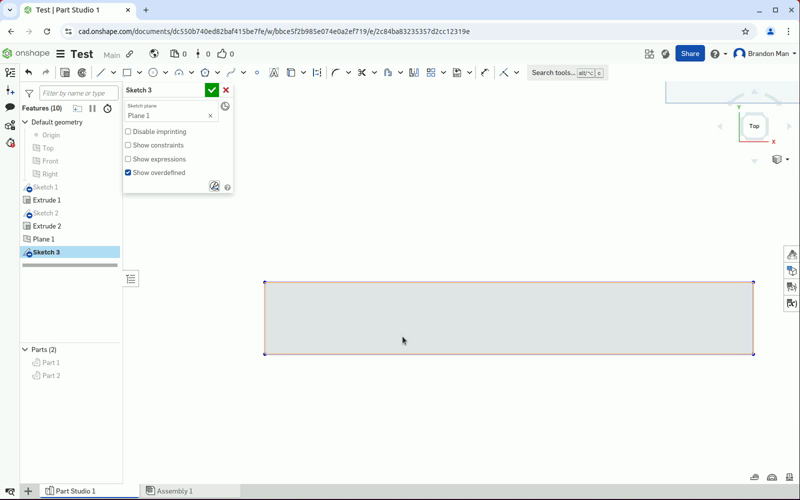
scroll(6)
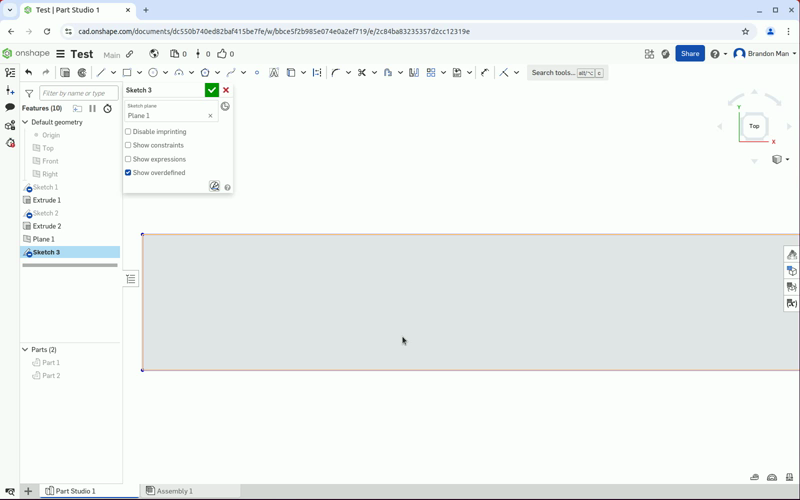
click(402, 336)
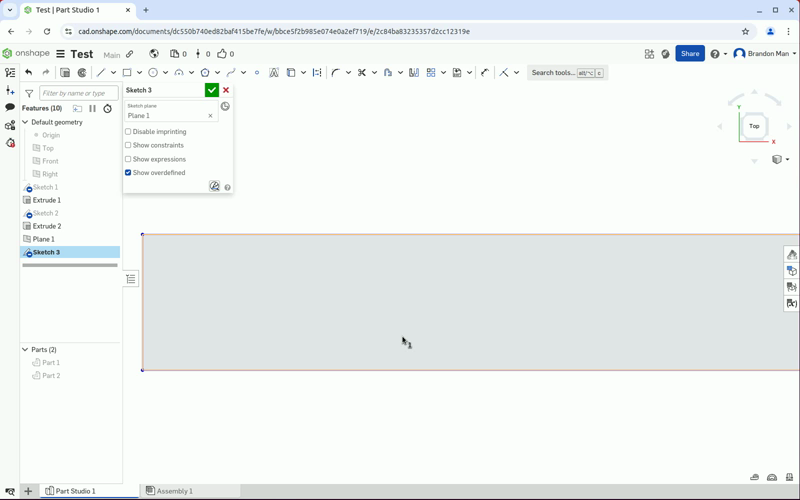
scroll(-6)
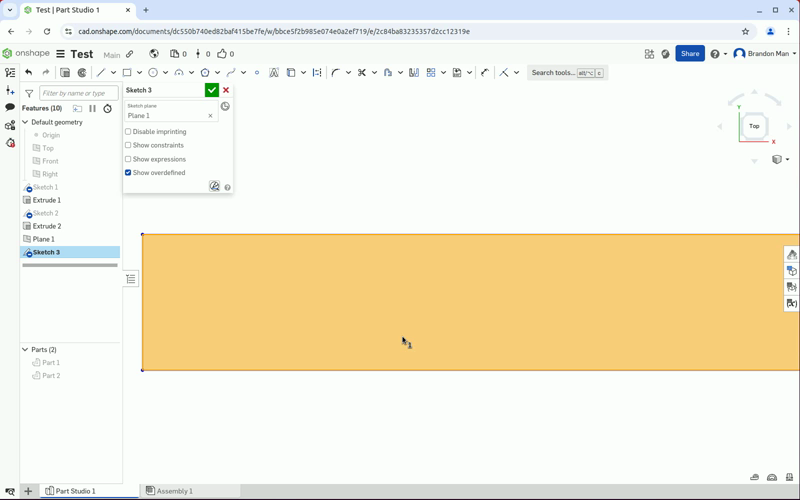
scroll(-6)
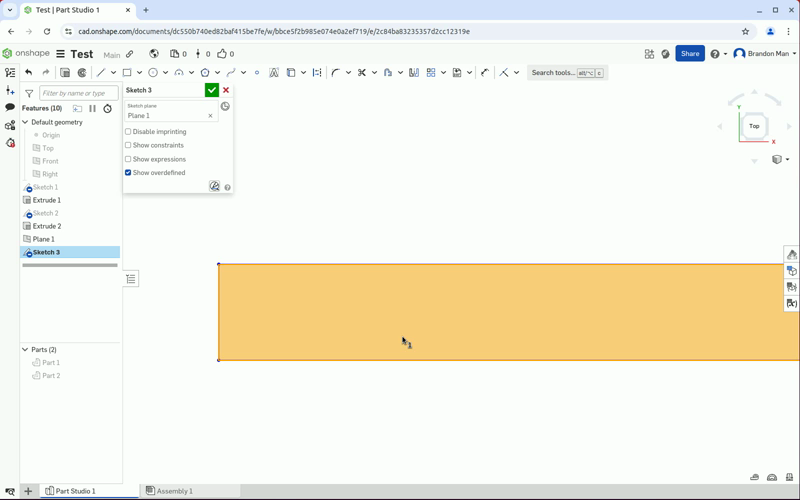
scroll(-6)
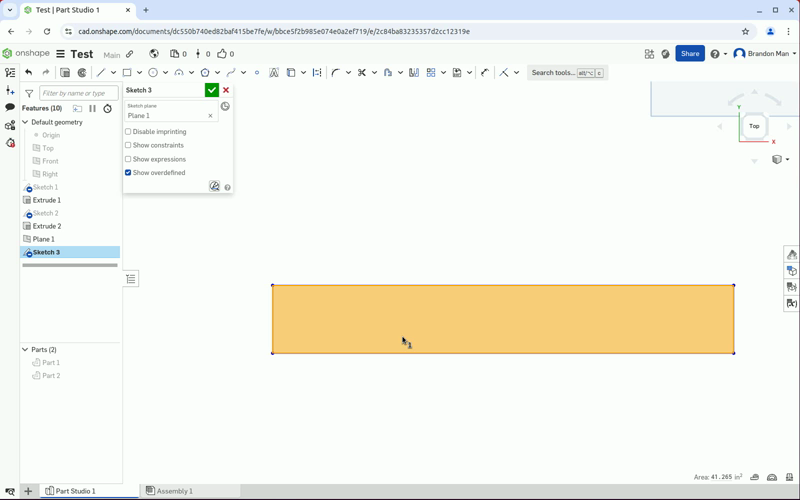
scroll(-6)
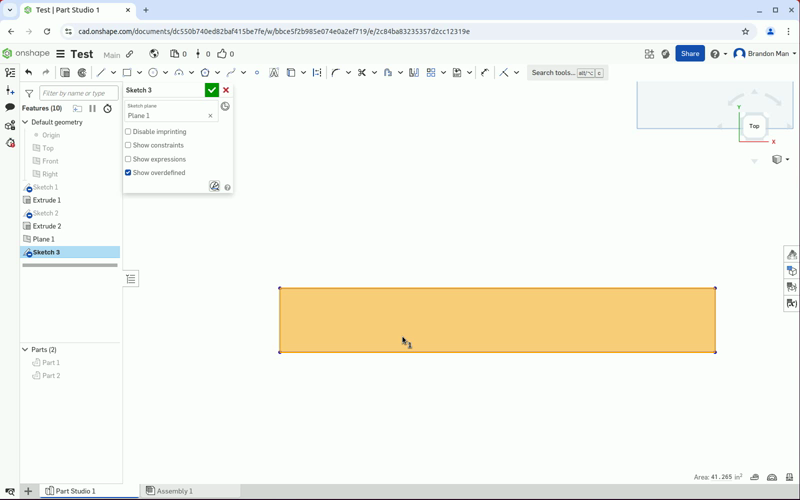
scroll(-6)
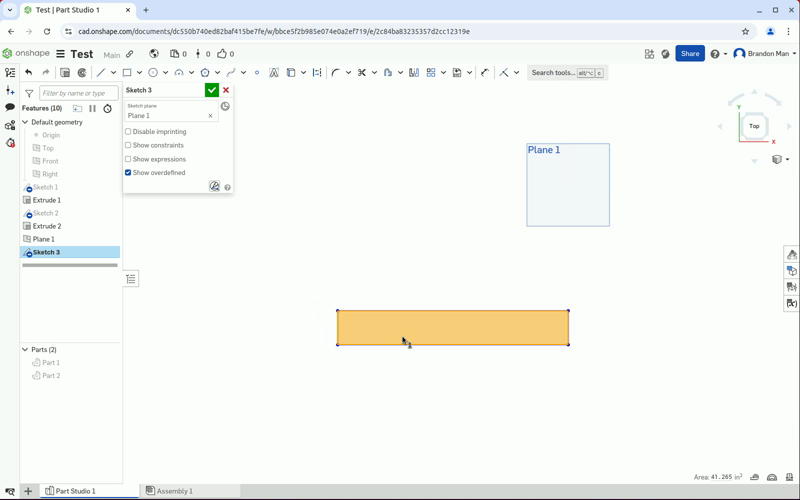
scroll(-6)
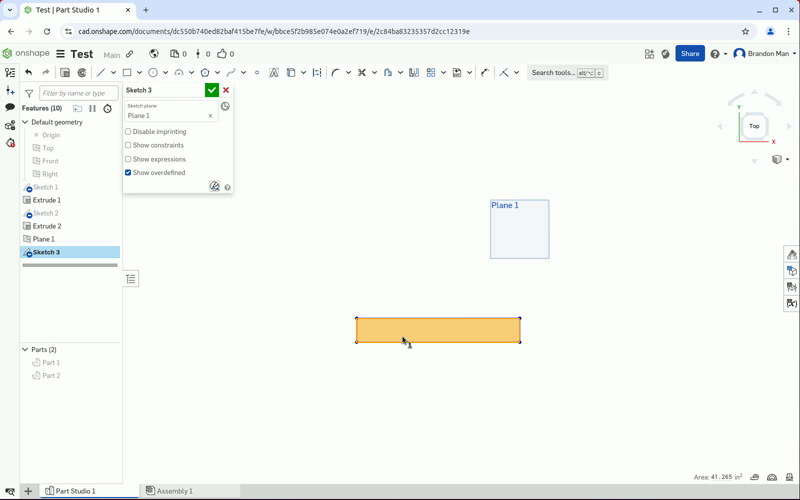
scroll(-6)
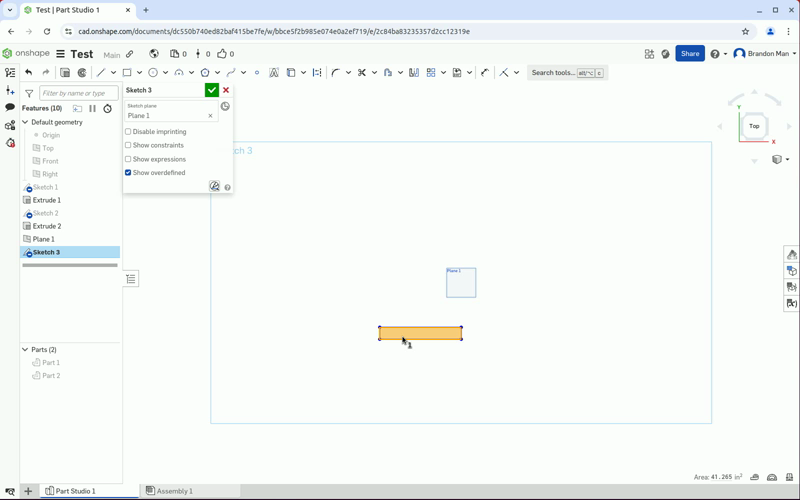
mouse_move(73, 352)
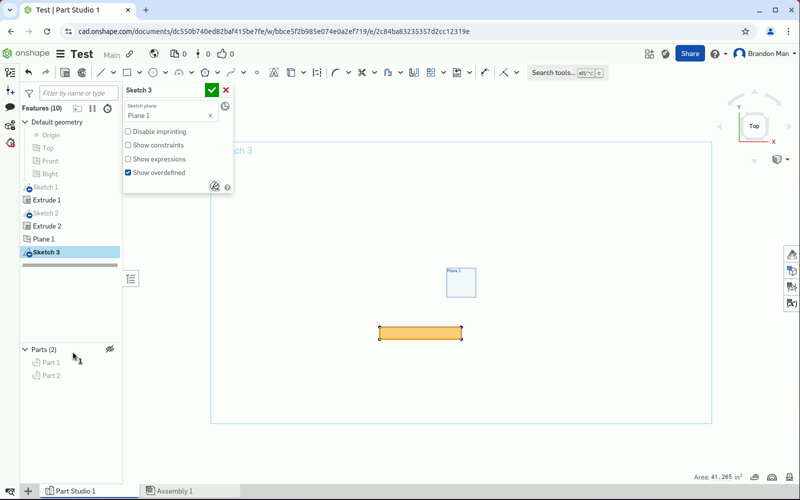
key(shift+y)
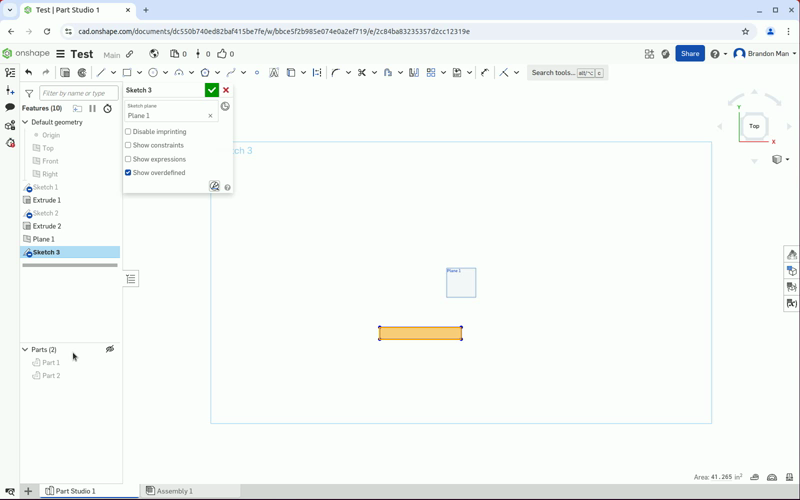
key(shift+e)
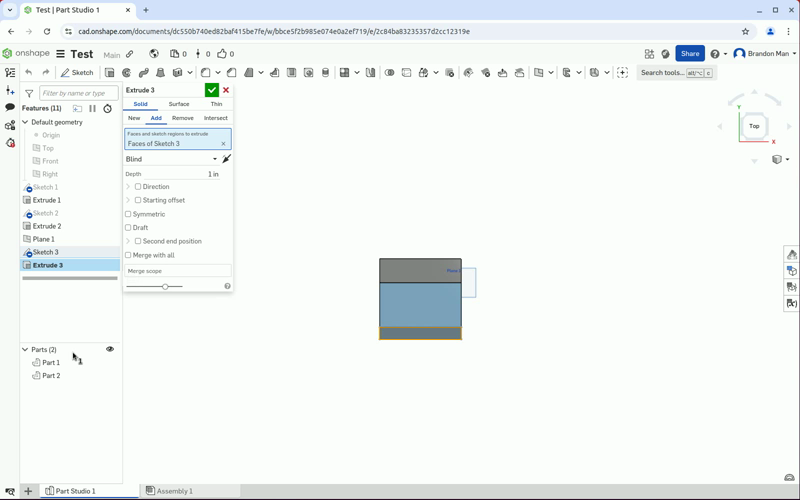
mouse_move(143, 106)
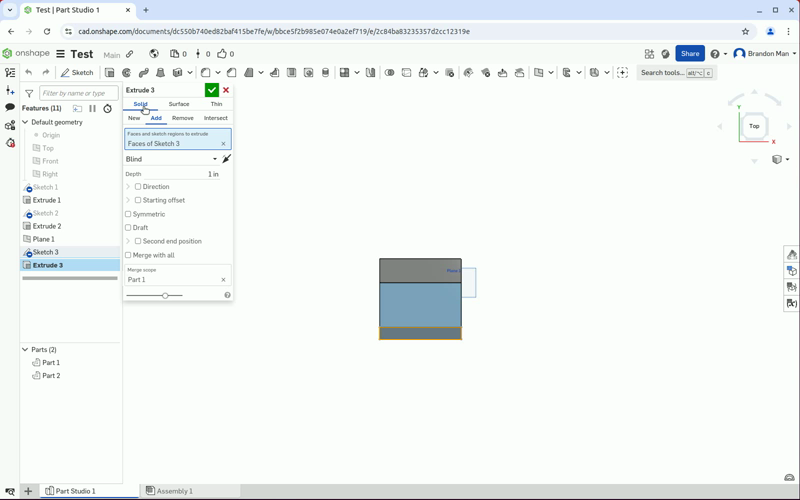
click(143, 106)
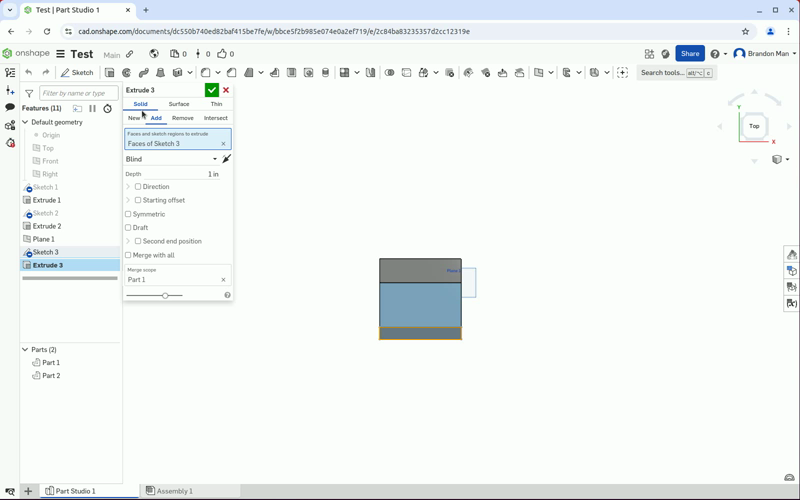
mouse_move(137, 120)
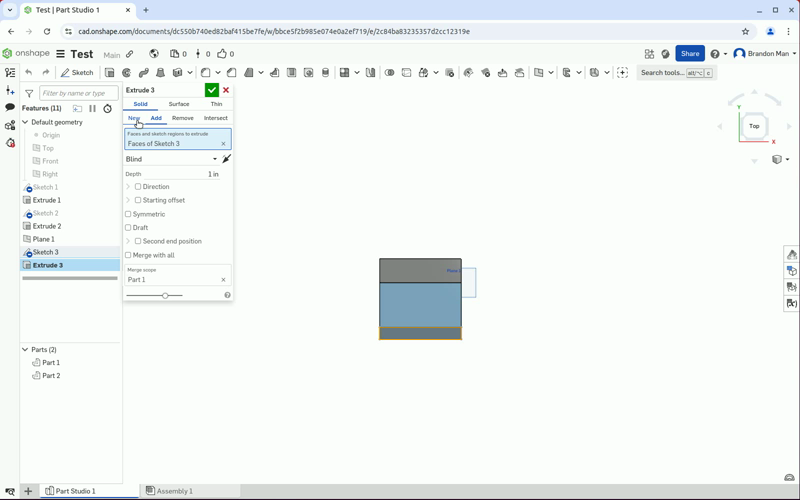
click(137, 120)
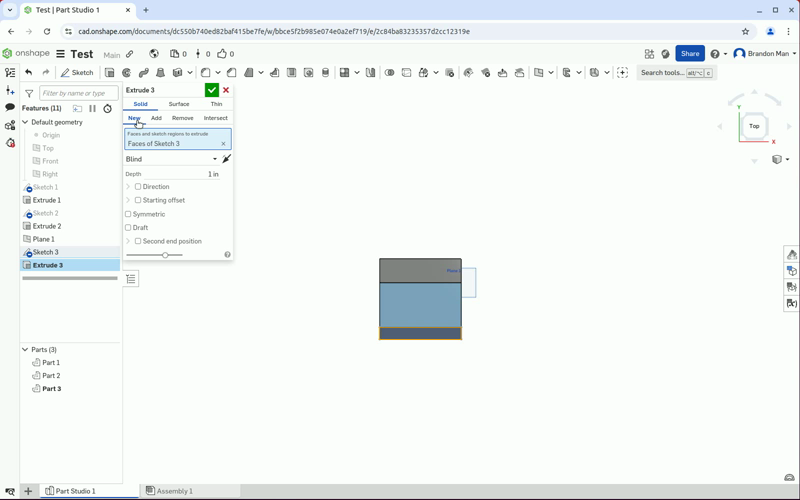
key(tab, 4)
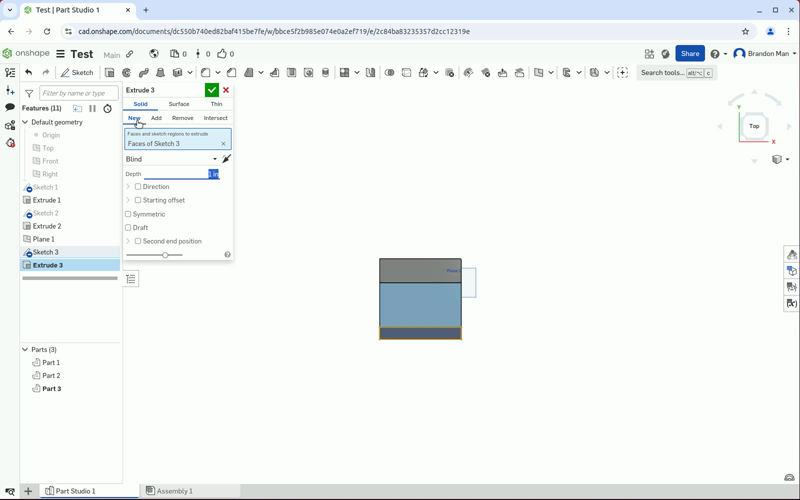
text(16.609)
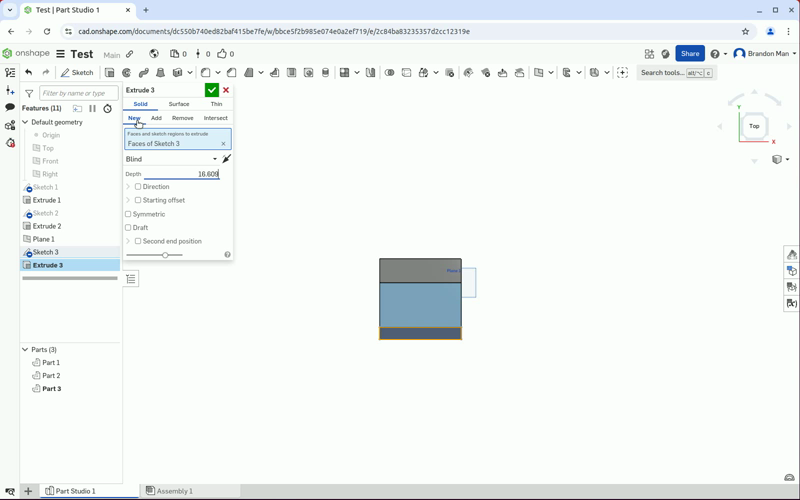
key(enter)
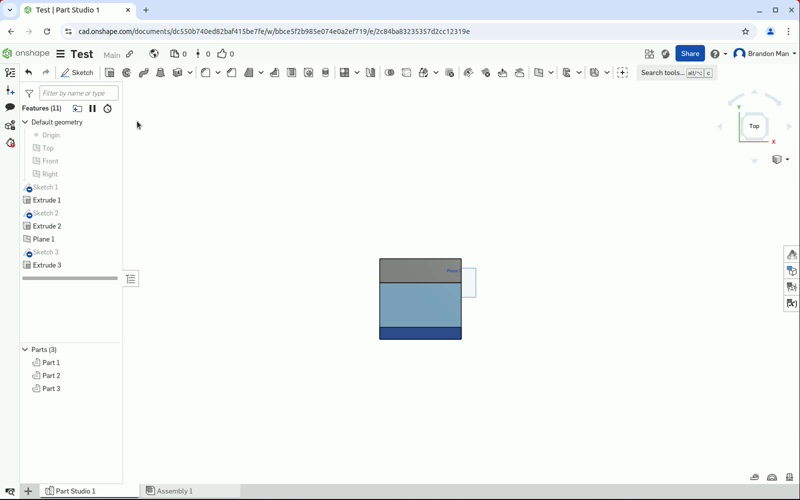
key(shift+h)
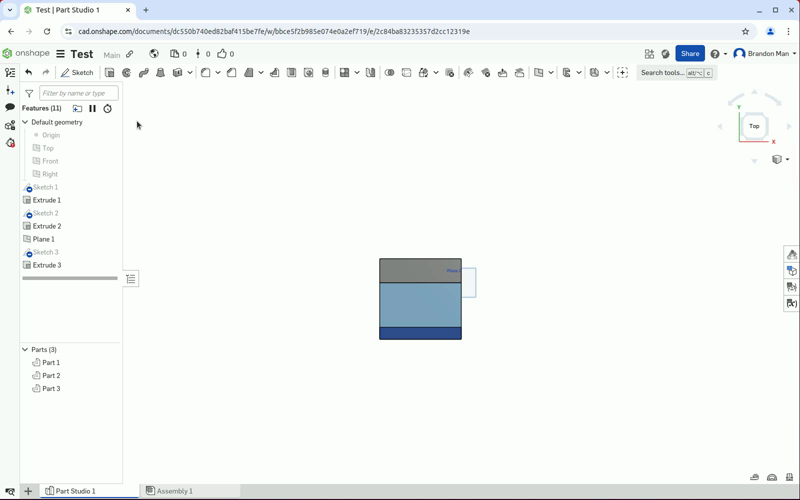
key(shift+h)
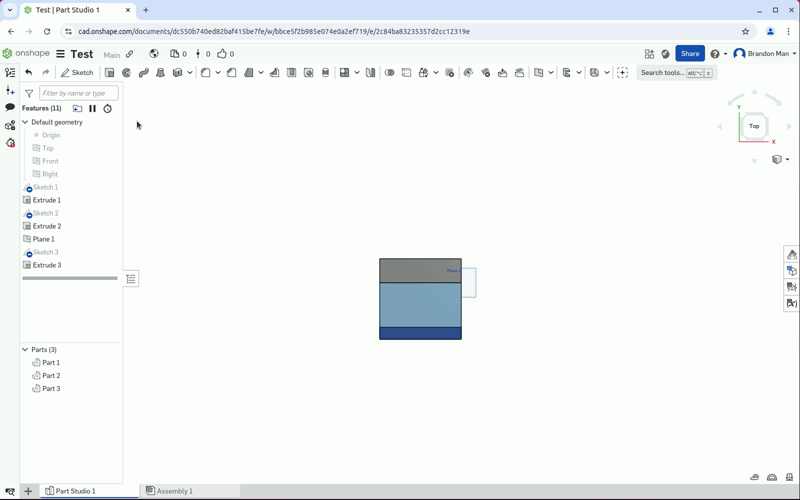
mouse_move(73, 189)
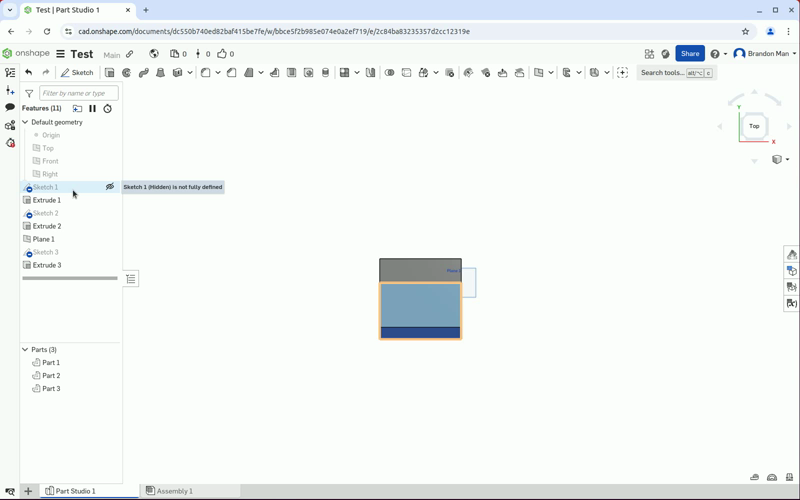
click(73, 189)
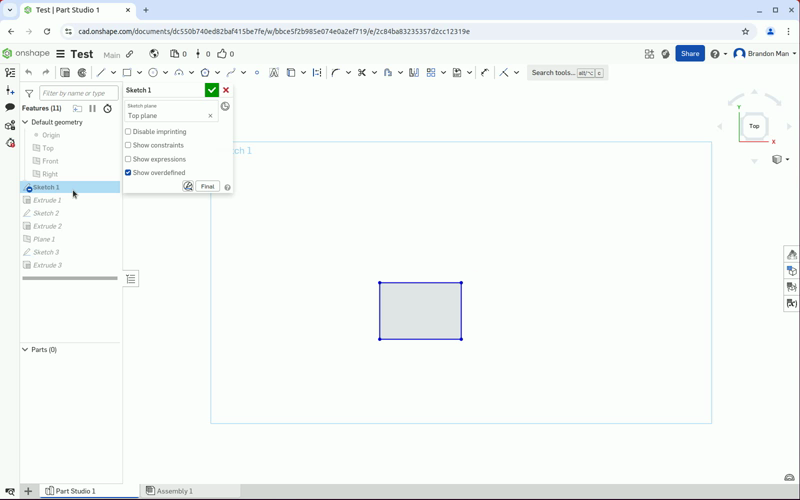
mouse_move(229, 92)
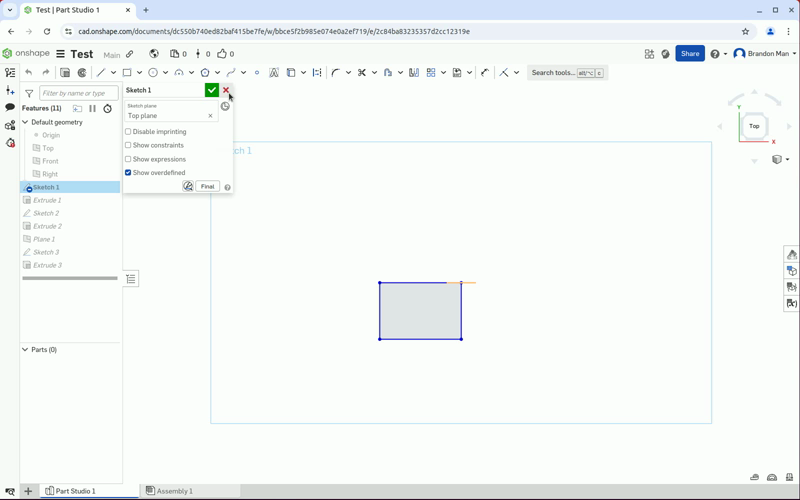
click(229, 92)
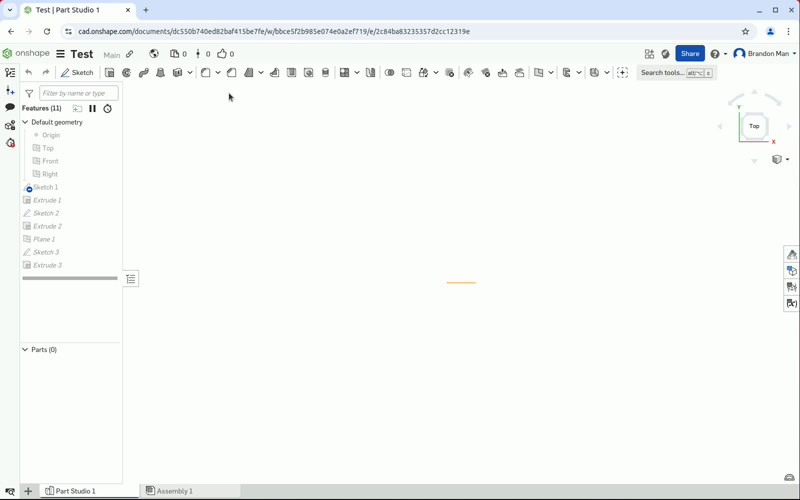
key(shift+s)
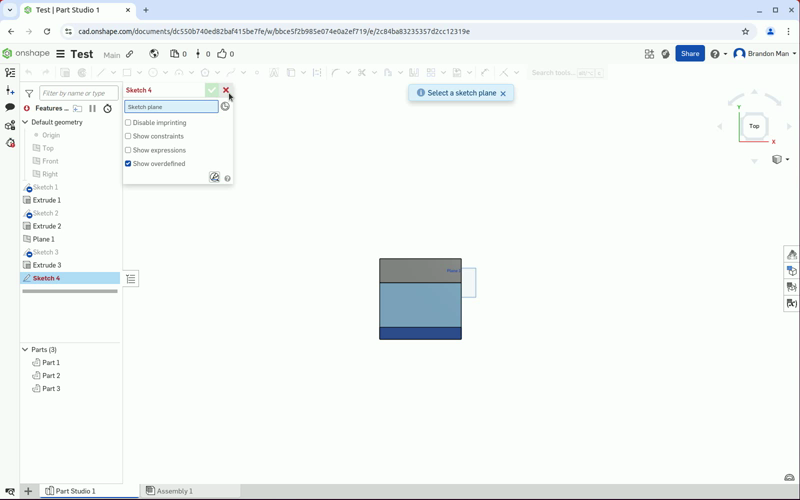
mouse_move(73, 241)
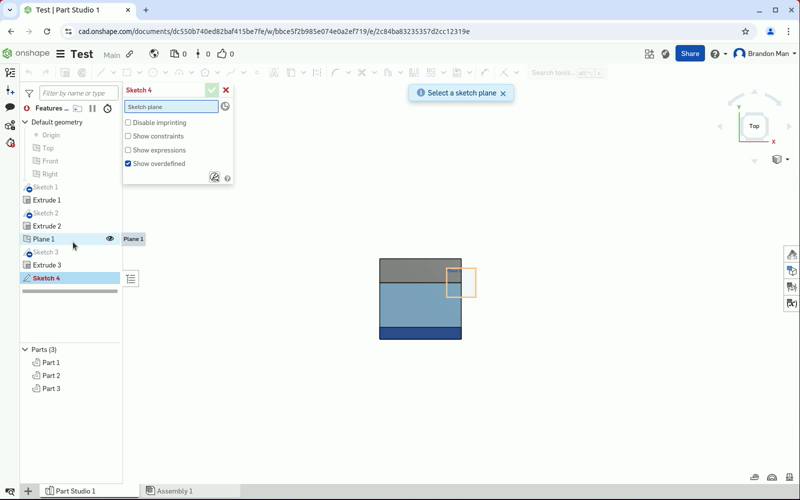
click(73, 241)
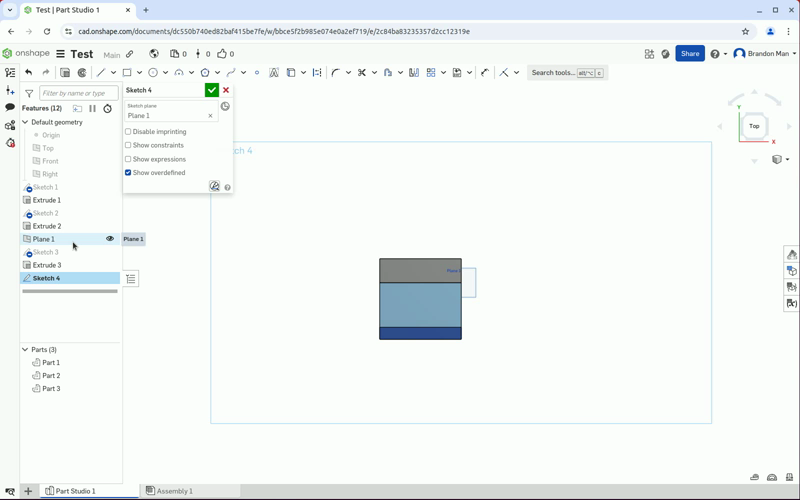
mouse_move(73, 352)
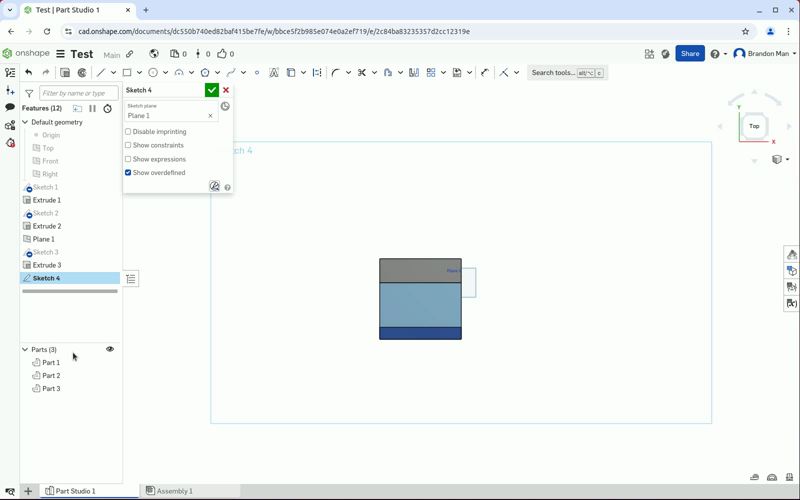
key(y)
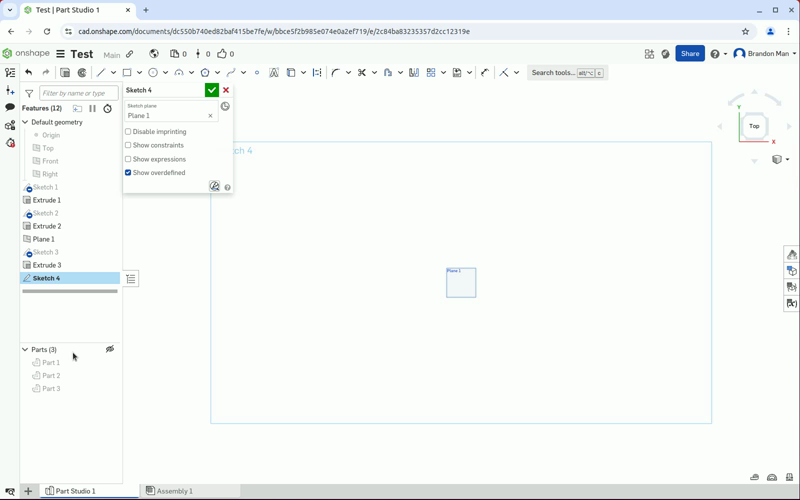
key(l)
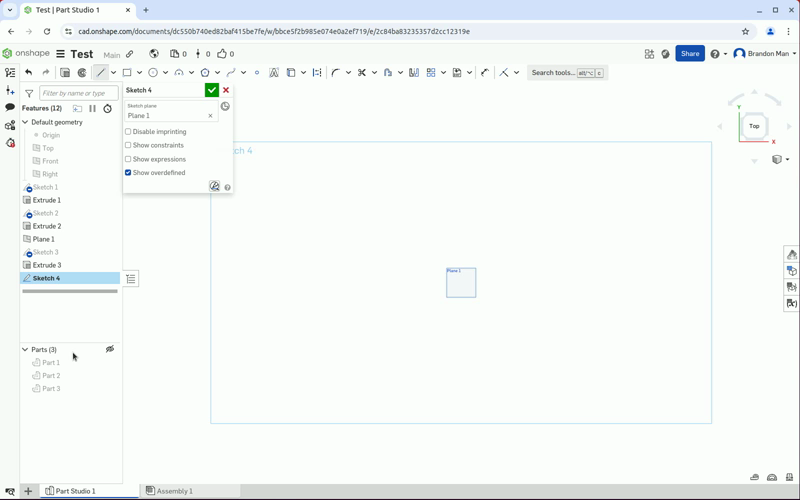
key_down(shift)
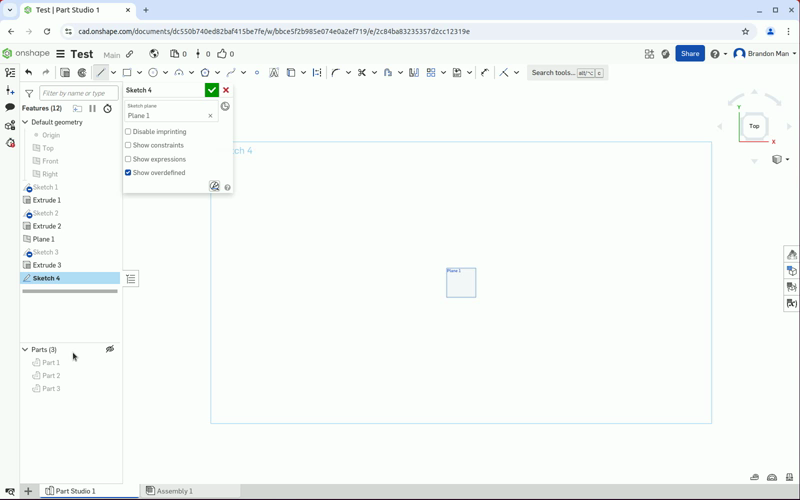
mouse_move(379, 271)
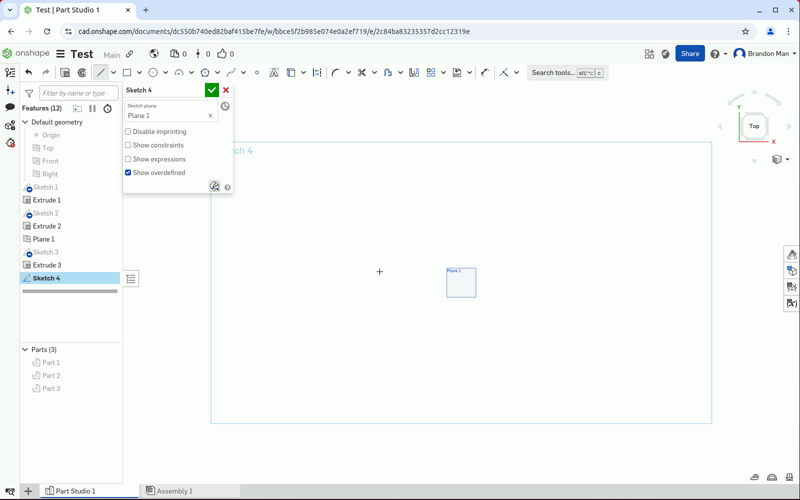
click(379, 271)
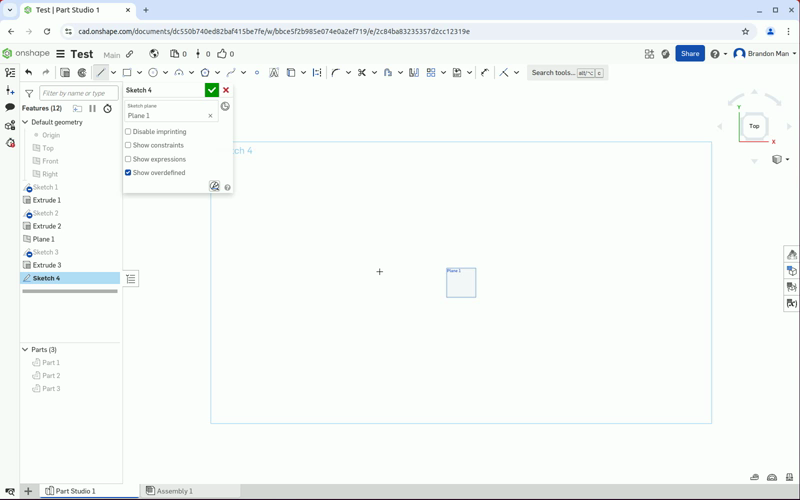
key_up(shift)
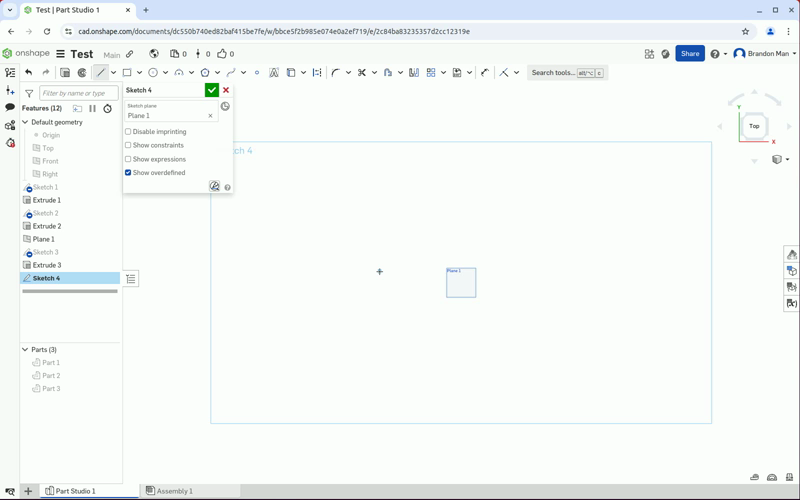
key_down(shift)
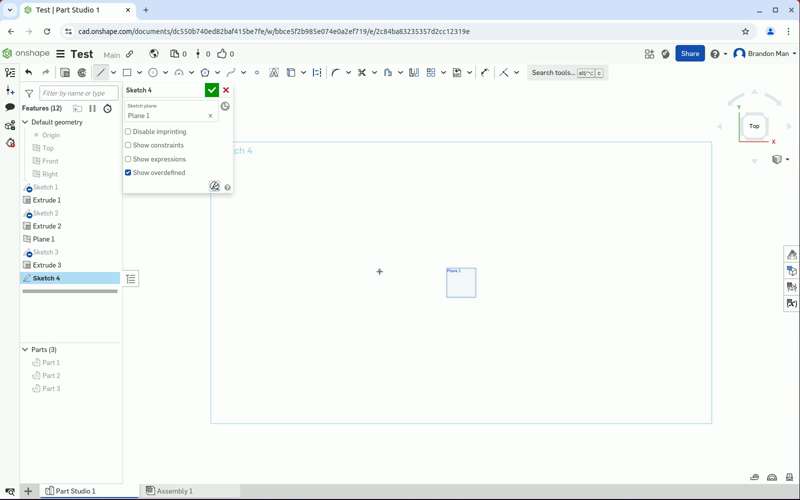
mouse_move(461, 271)
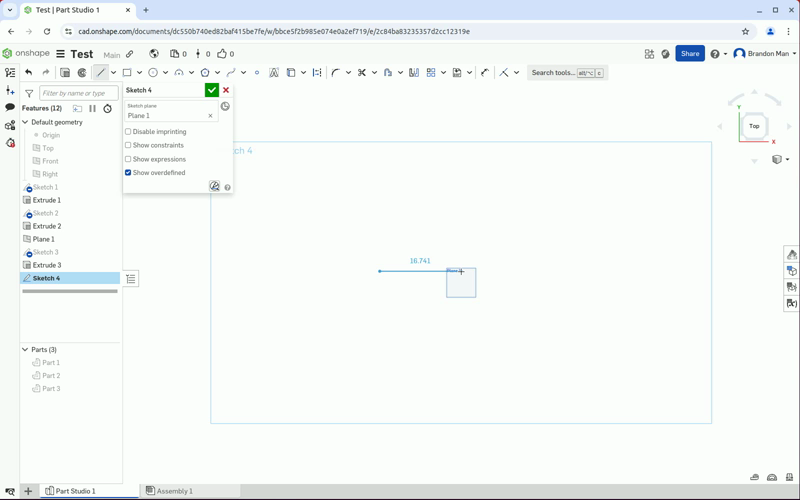
click(461, 271)
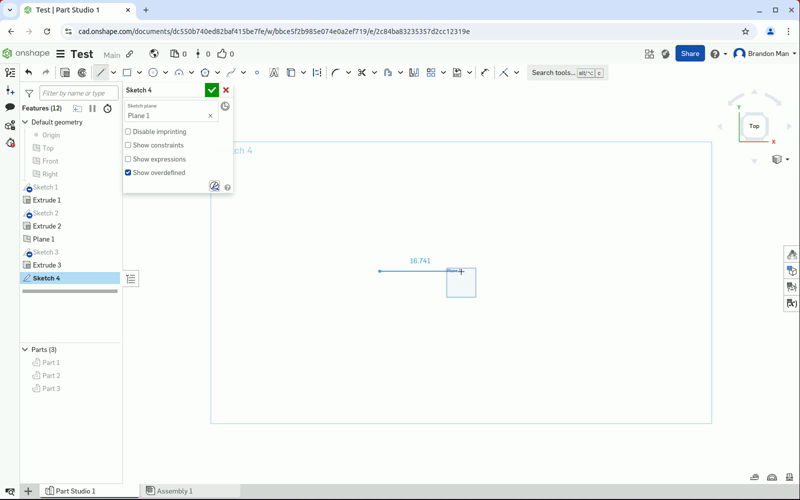
key_up(shift)
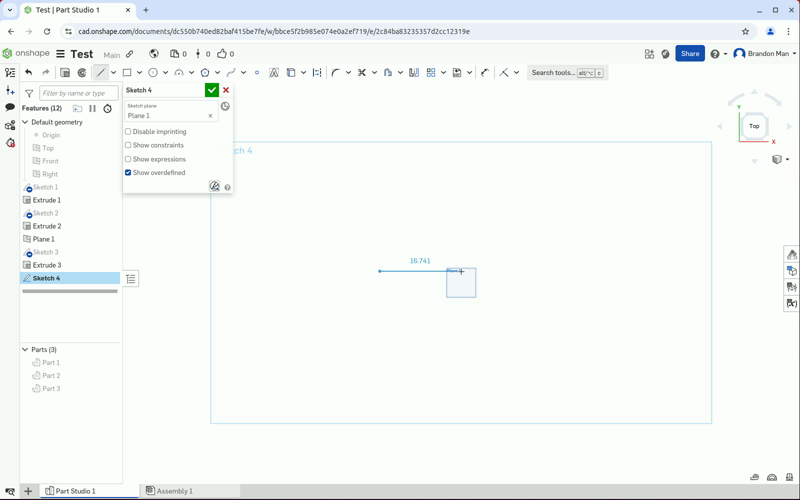
key_down(shift)
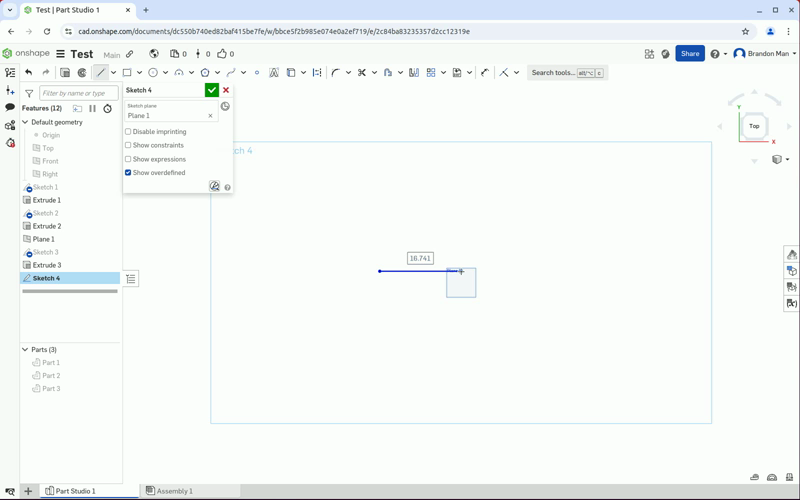
mouse_move(491, 271)
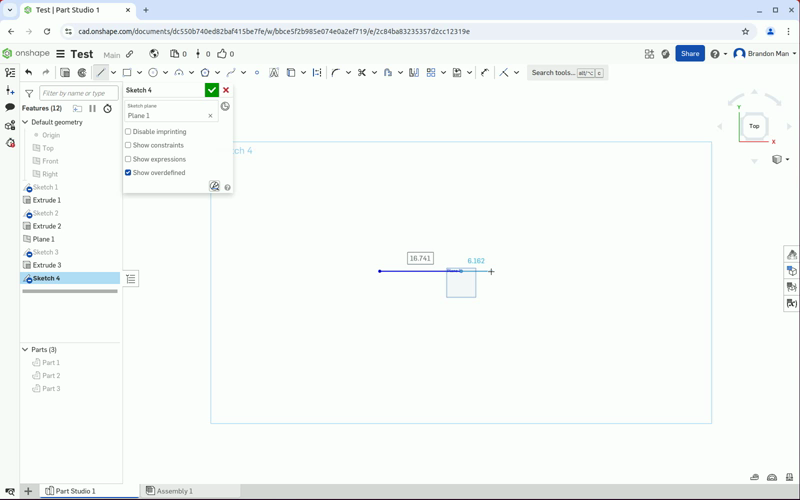
mouse_move(461, 259)
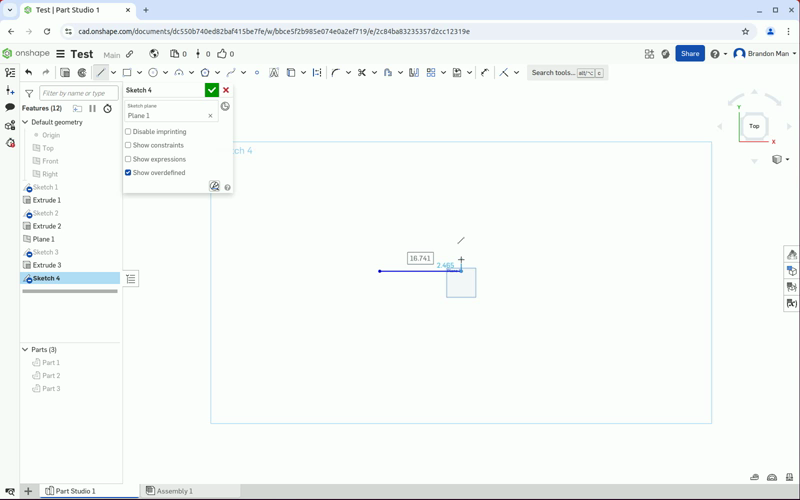
click(461, 259)
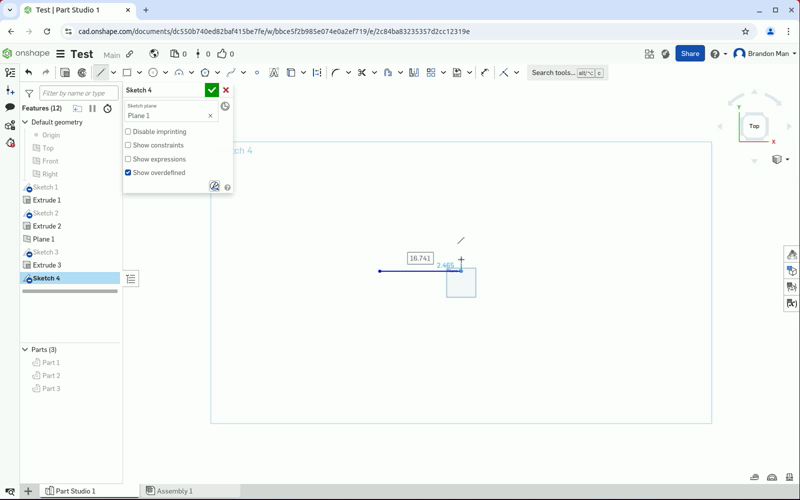
key_up(shift)
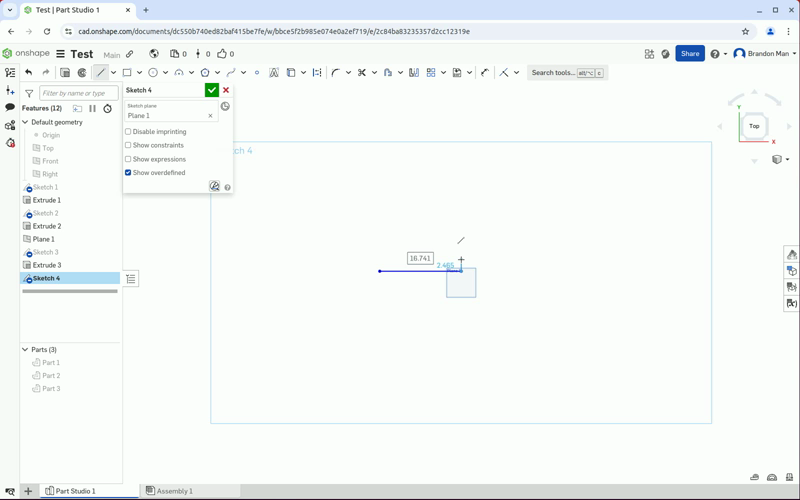
key_down(shift)
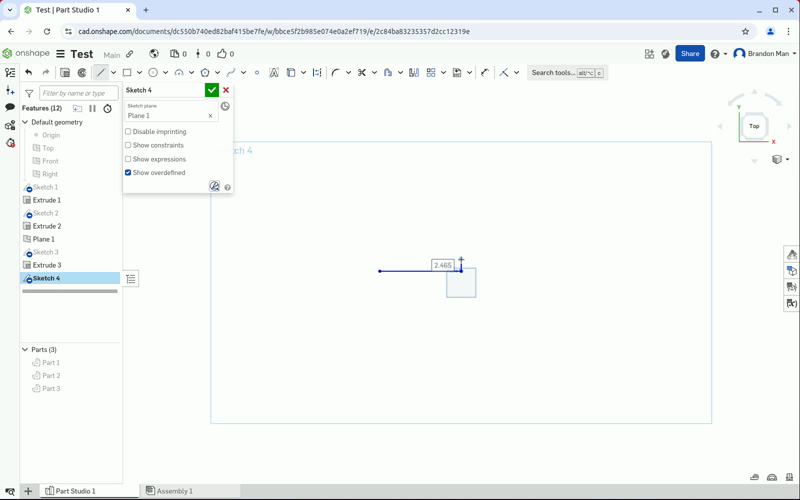
mouse_move(379, 259)
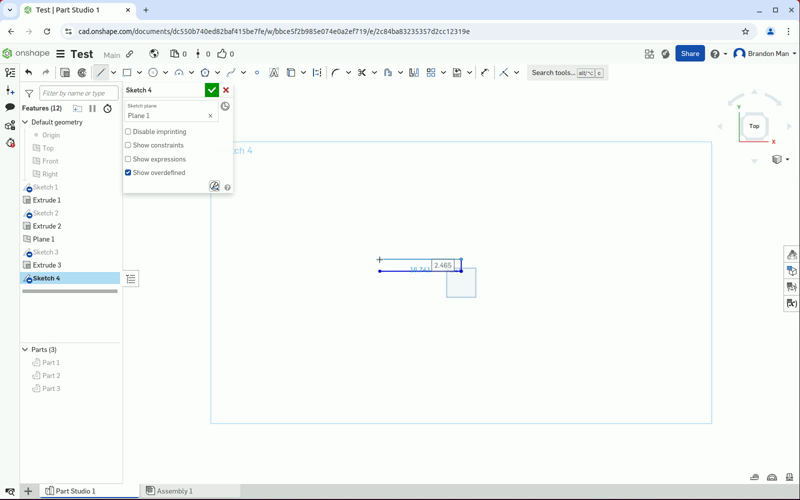
click(379, 259)
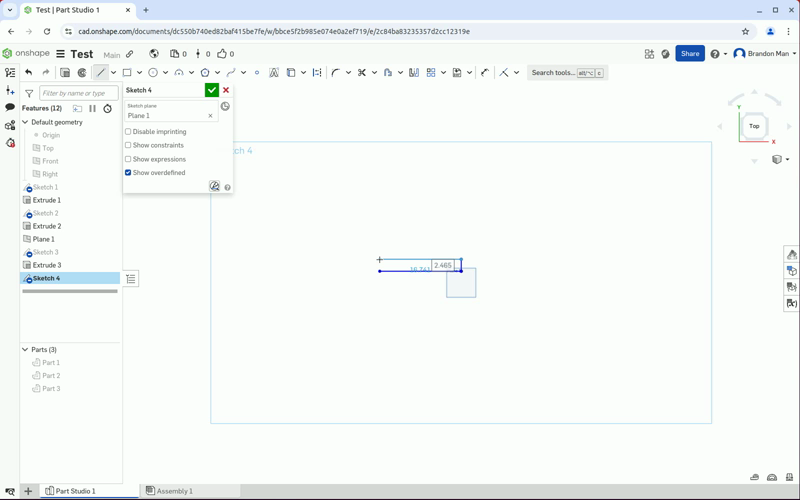
key_up(shift)
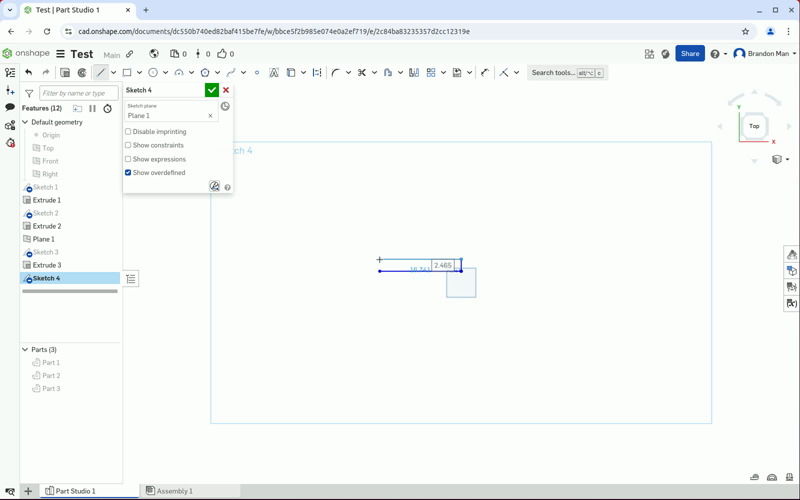
mouse_move(409, 259)
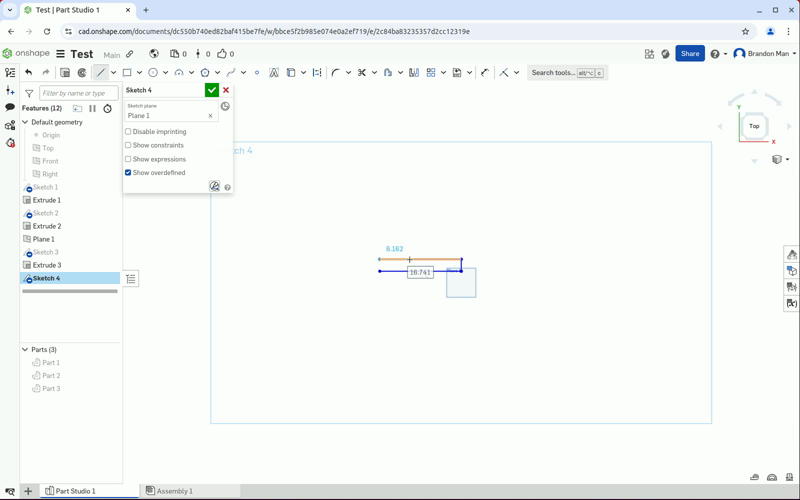
key_down(shift)
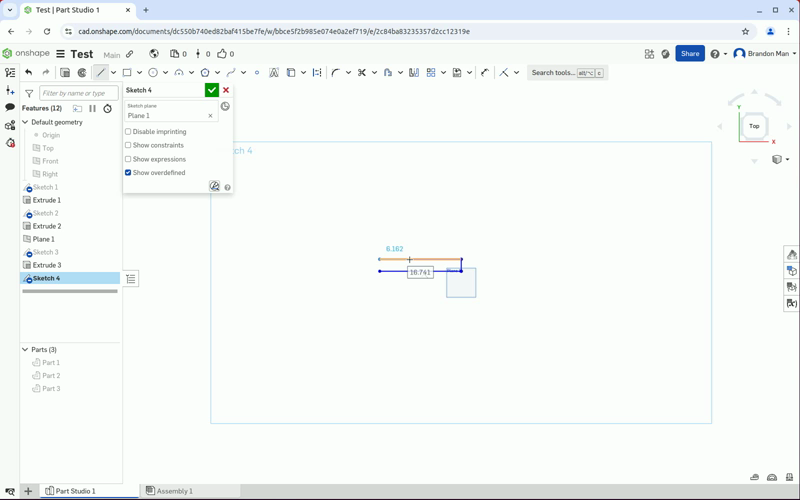
mouse_move(379, 271)
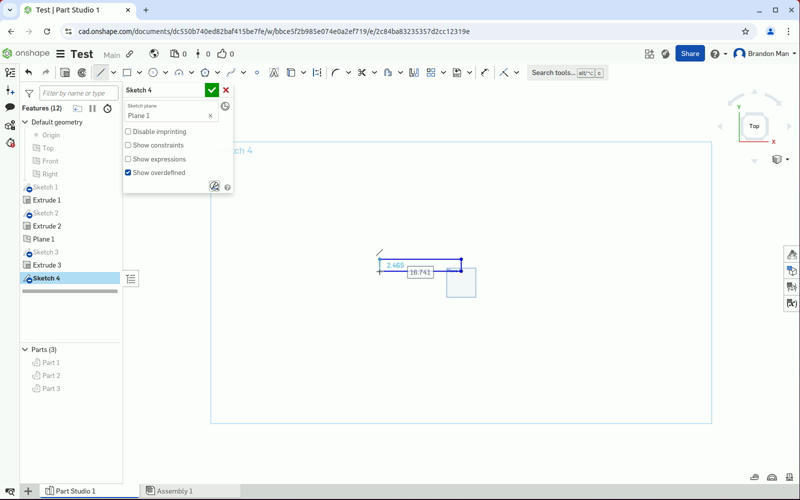
key_up(shift)
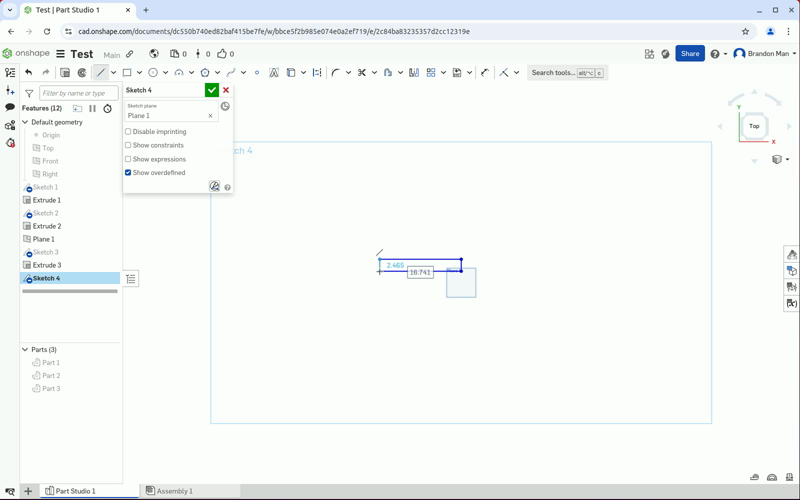
click(379, 271)
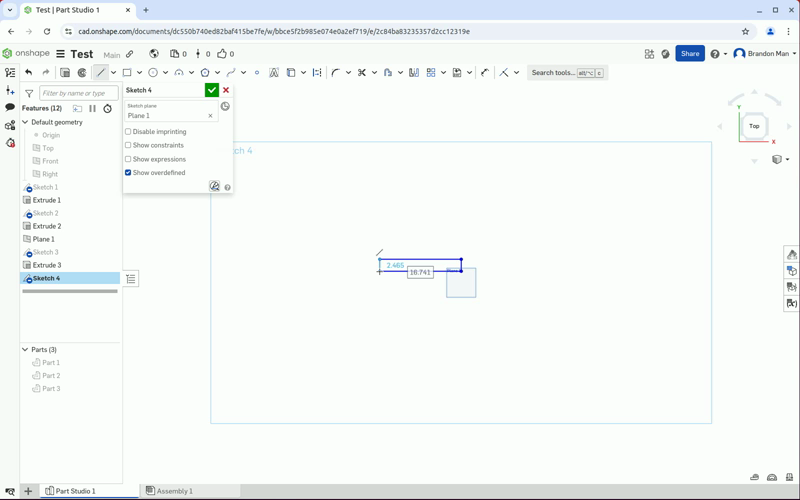
key(esc)
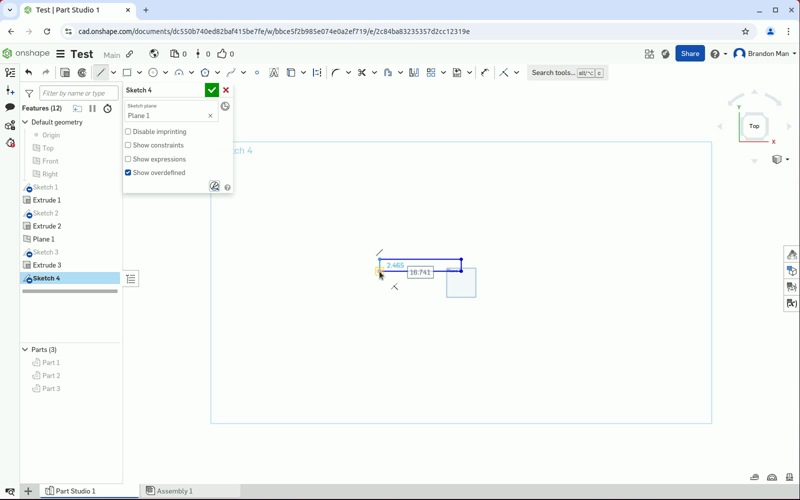
mouse_move(441, 264)
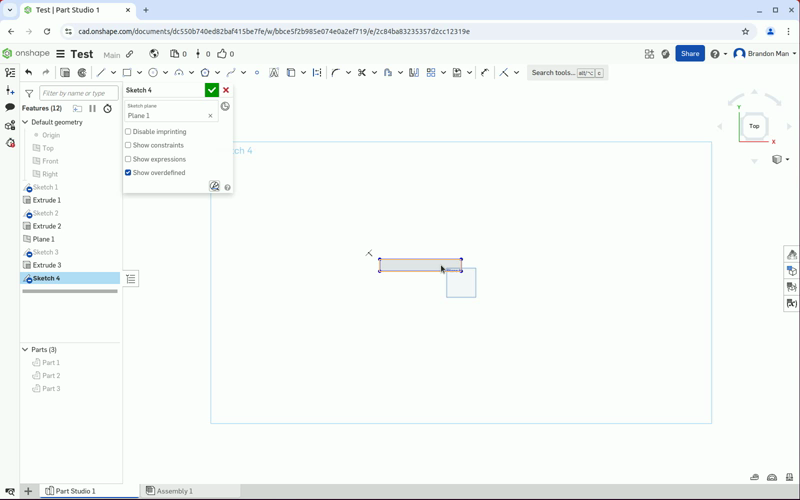
scroll(6)
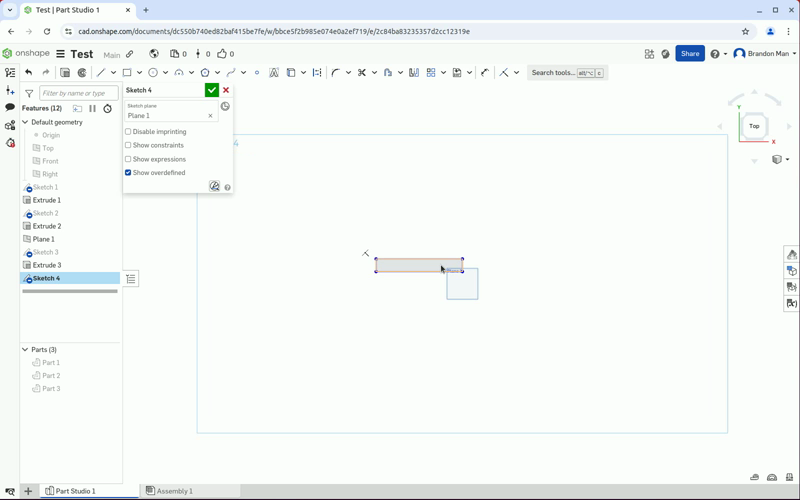
scroll(6)
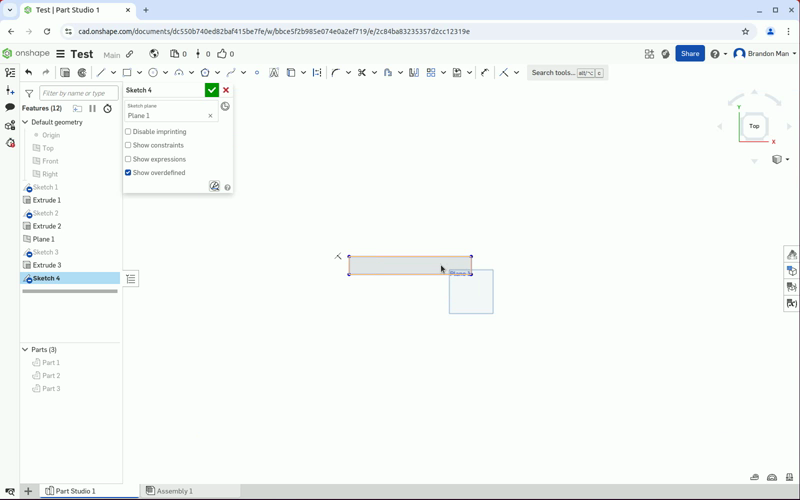
scroll(6)
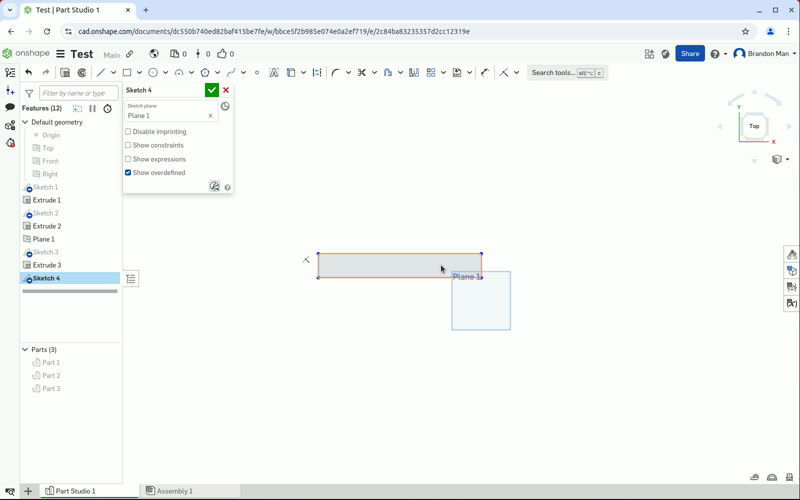
scroll(6)
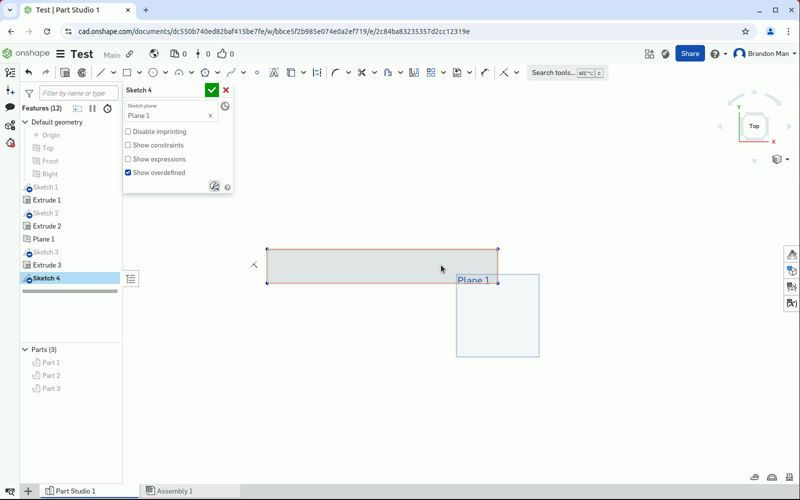
scroll(6)
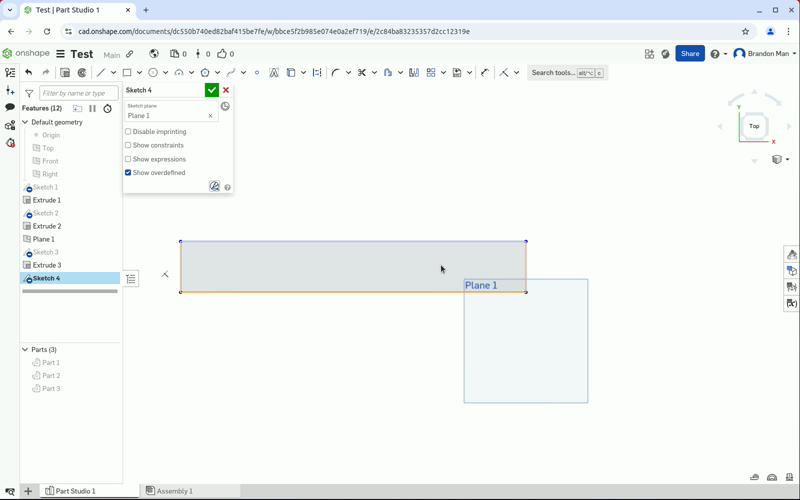
scroll(6)
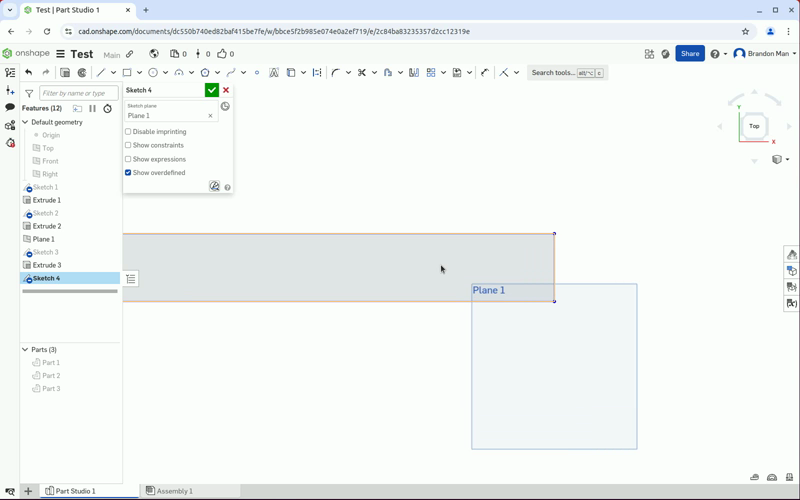
scroll(6)
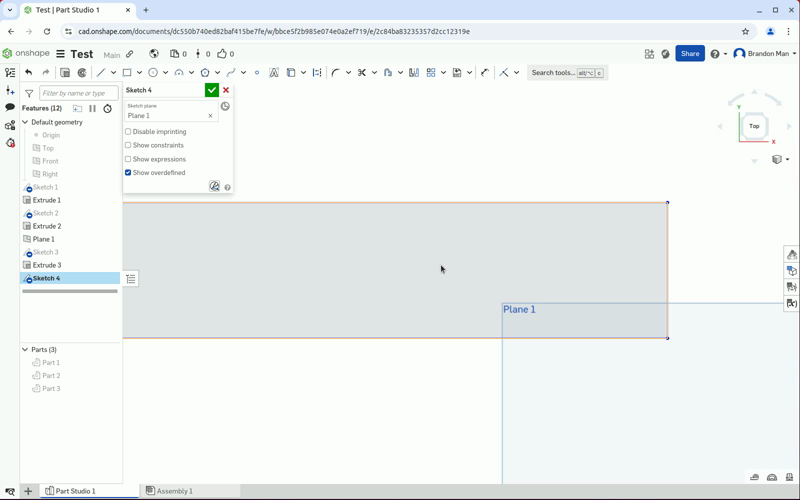
click(441, 264)
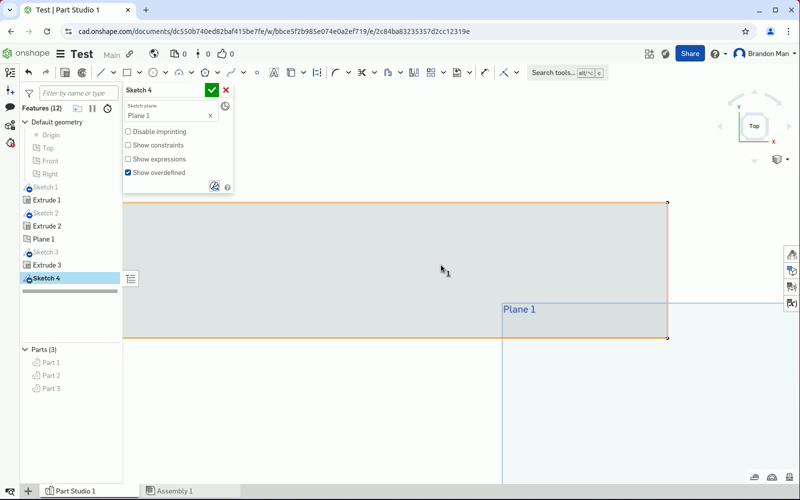
scroll(-6)
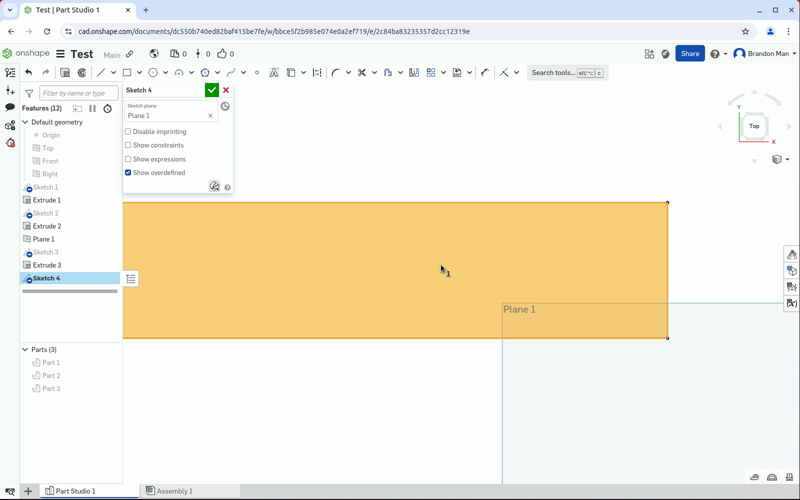
scroll(-6)
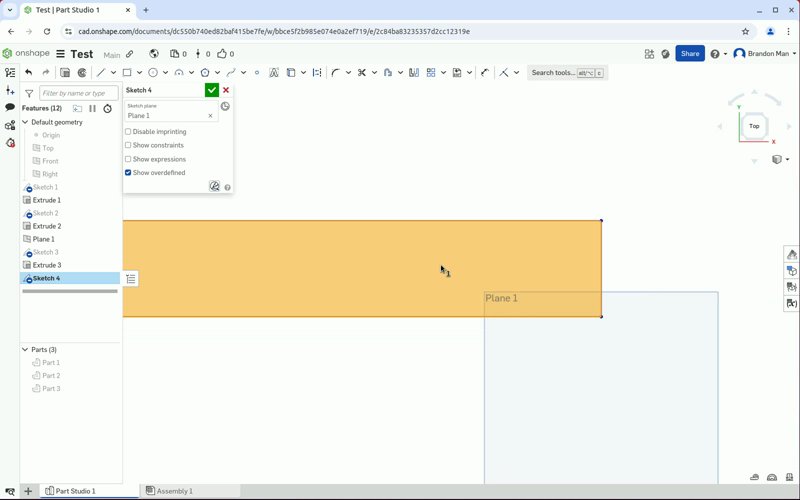
scroll(-6)
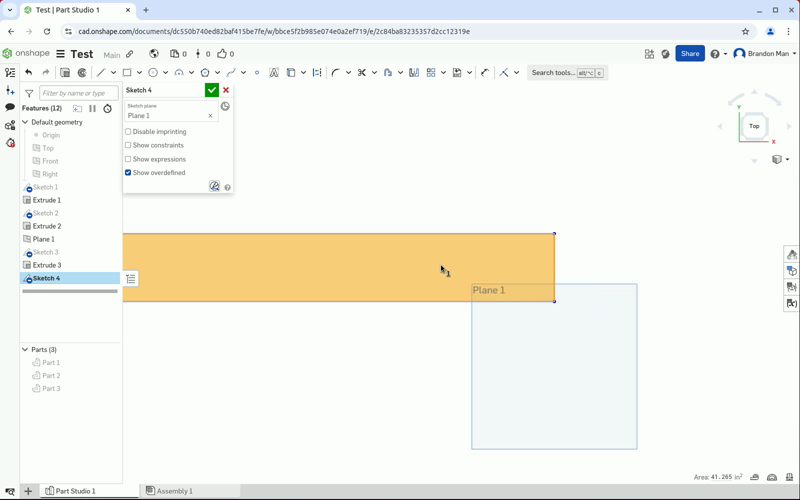
scroll(-6)
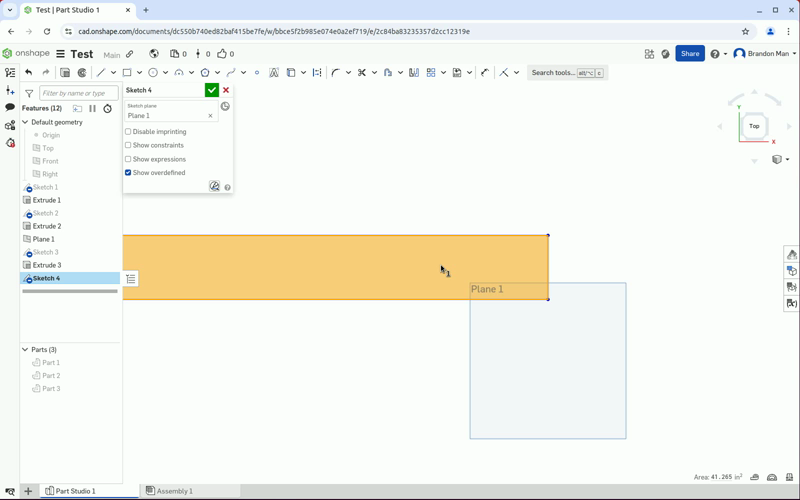
scroll(-6)
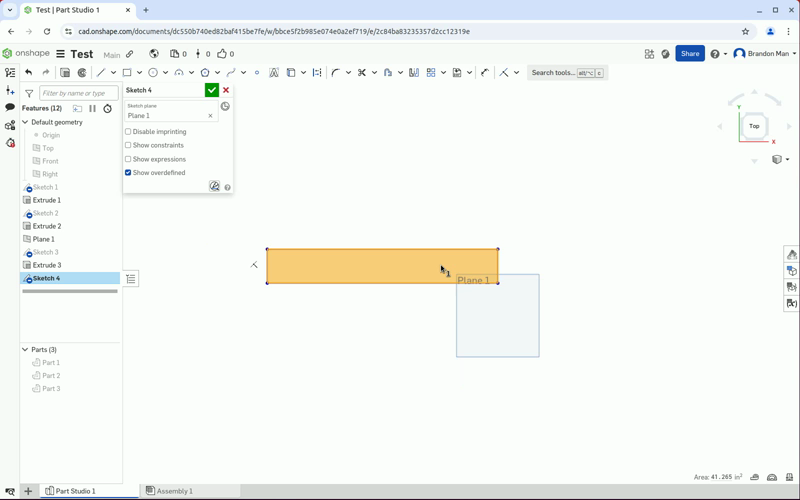
scroll(-6)
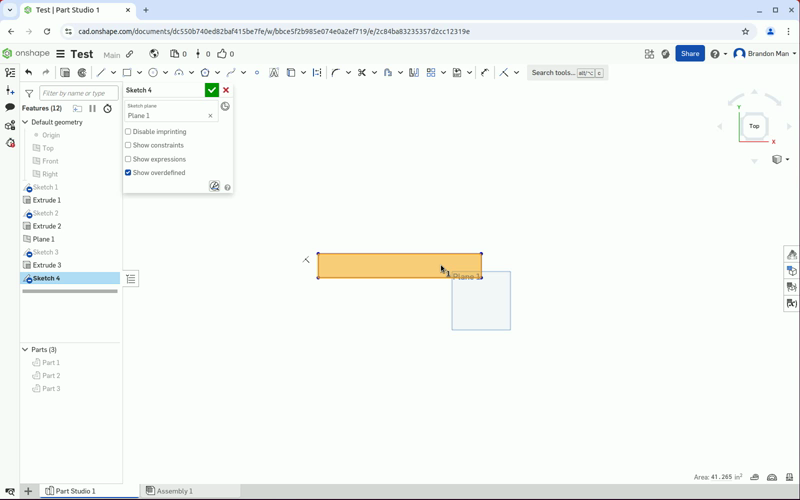
scroll(-6)
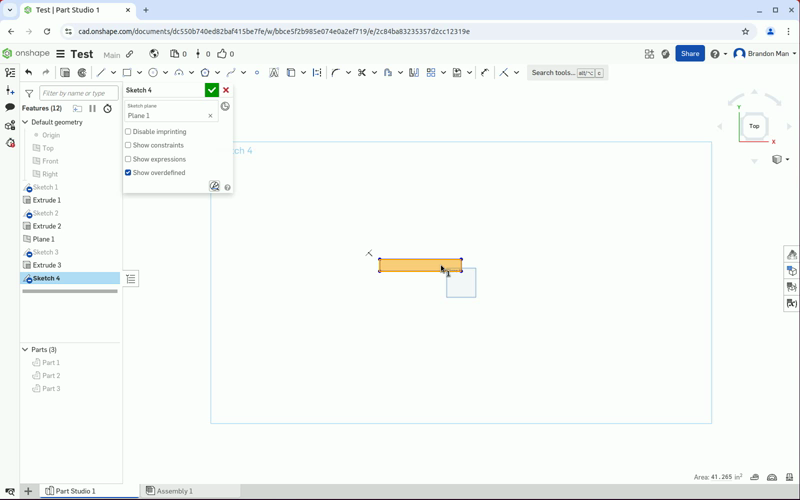
mouse_move(73, 352)
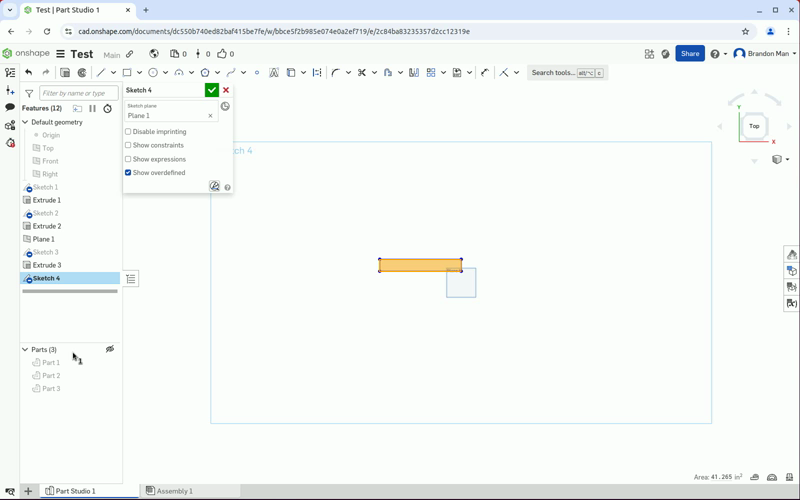
key(shift+y)
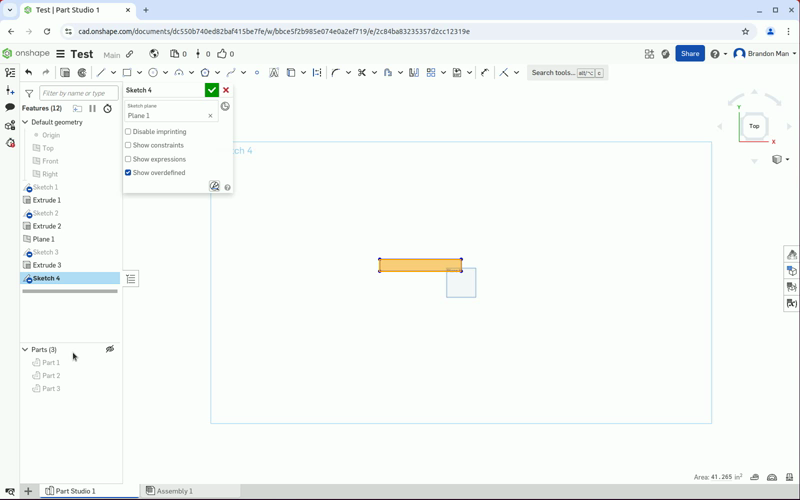
key(shift+e)
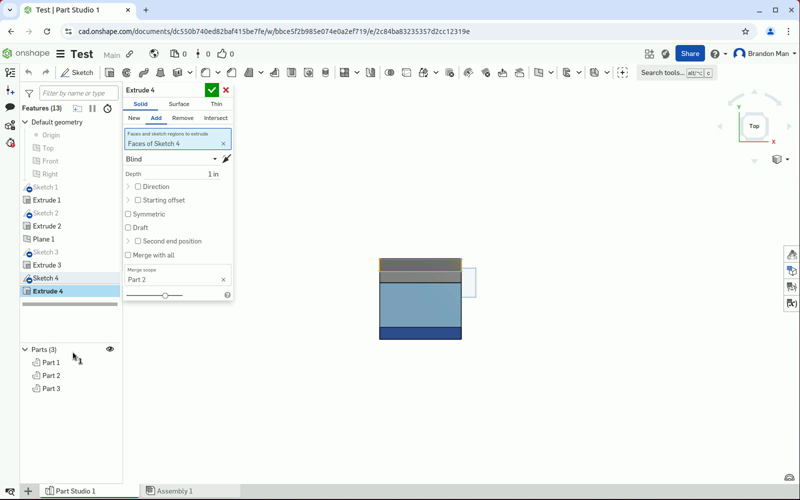
mouse_move(143, 106)
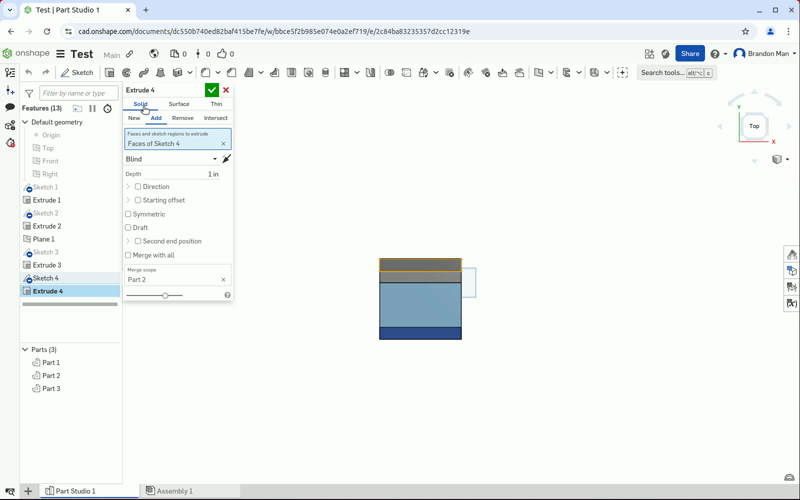
click(143, 106)
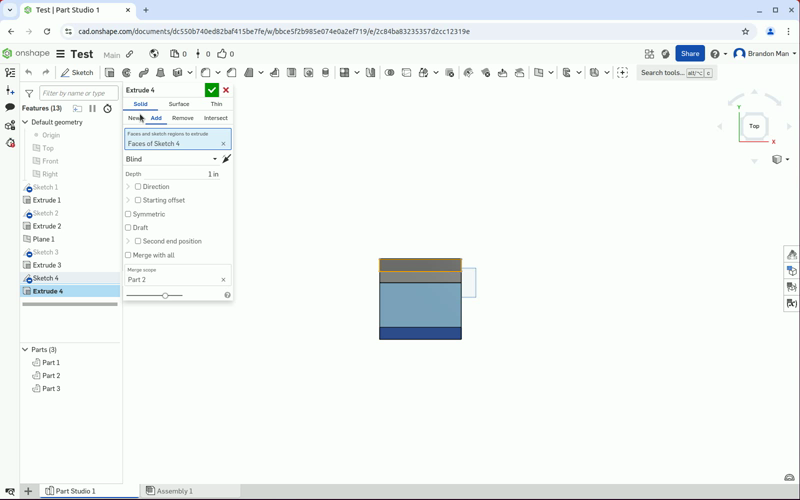
mouse_move(137, 120)
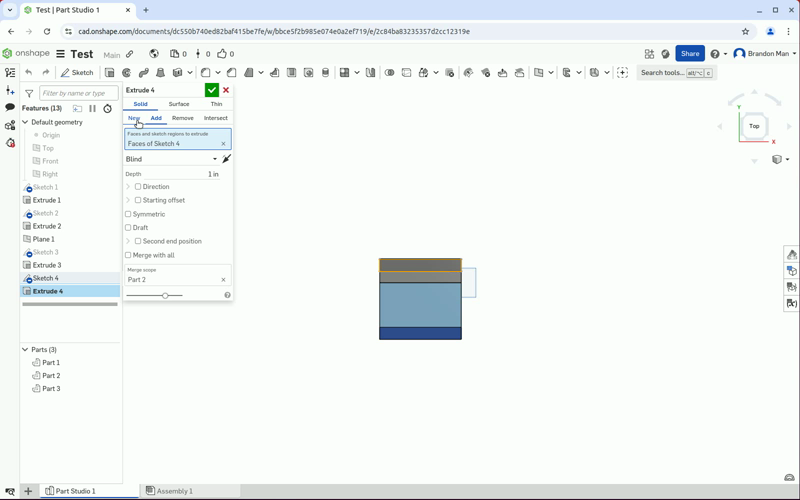
click(137, 120)
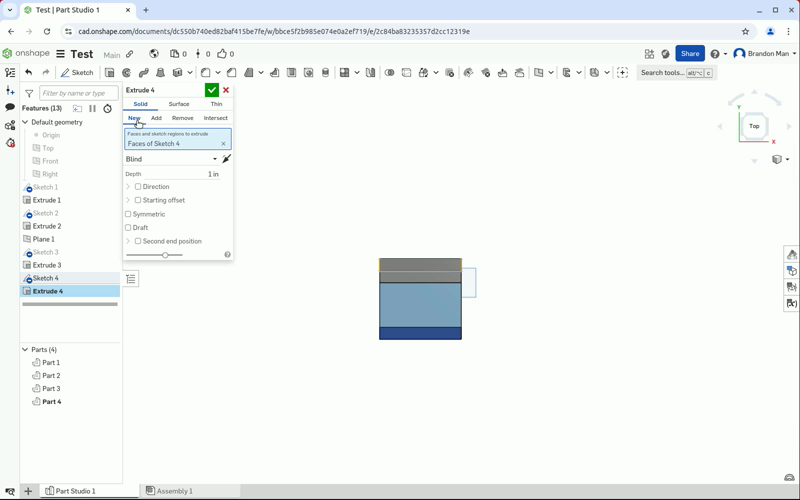
key(tab, 4)
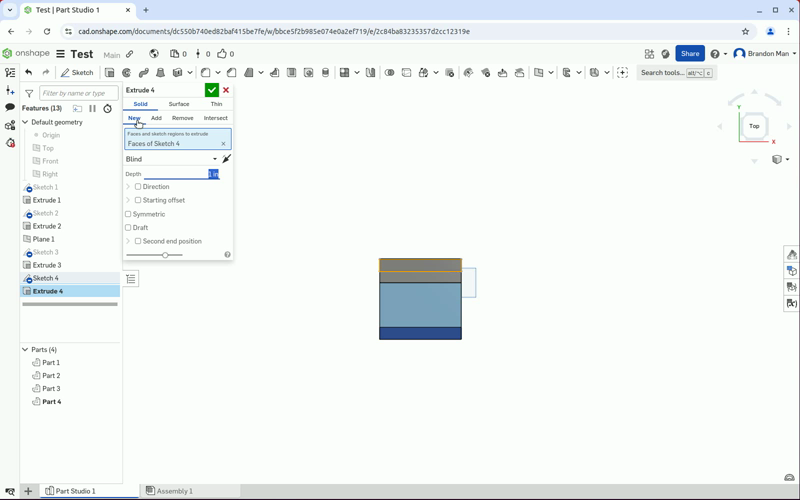
text(16.609)
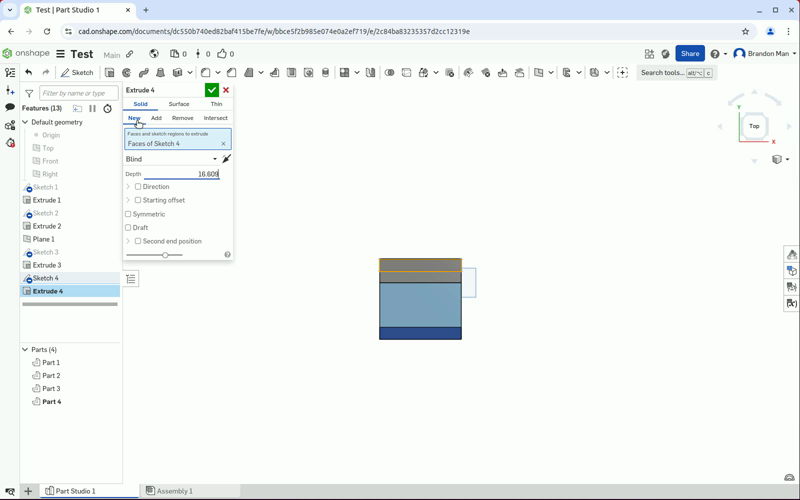
key(enter)
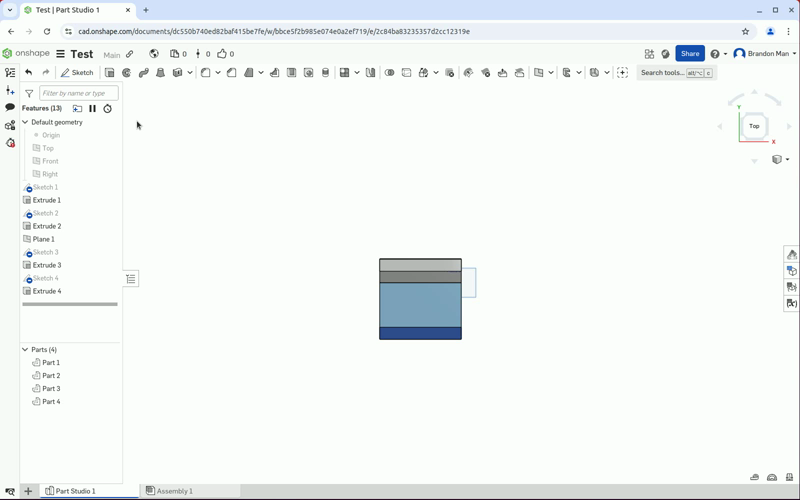
key(shift+h)
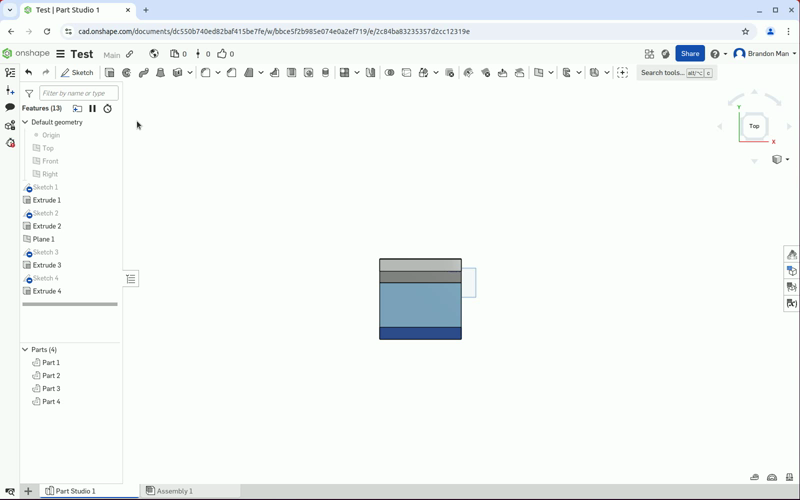
key(shift+h)
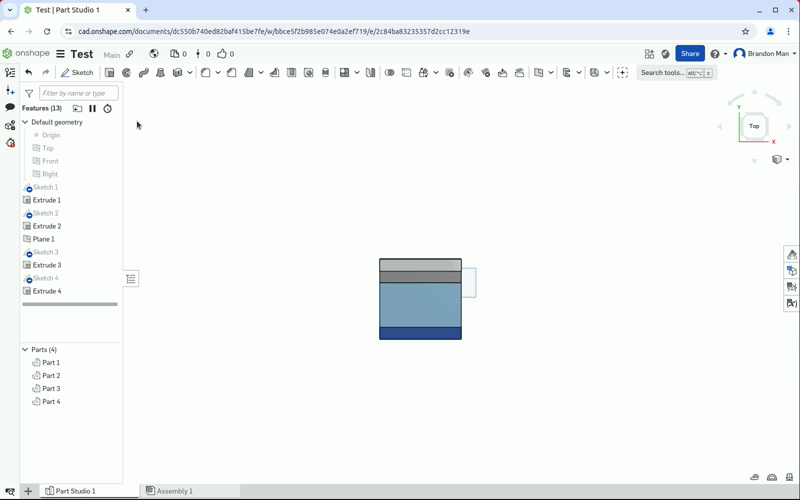
key(shift+7)
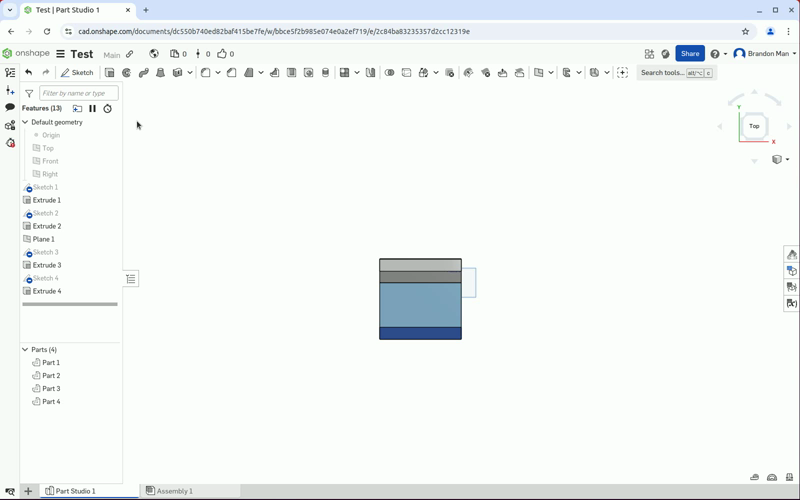
key(up, 3)
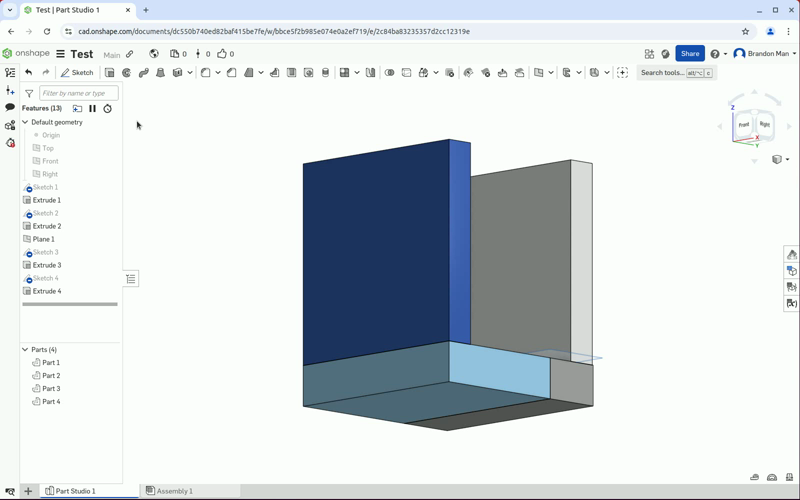
key(left, 3)
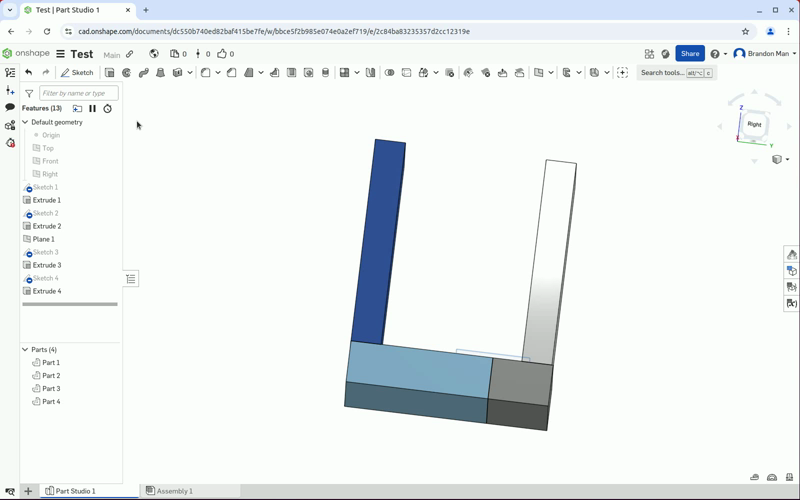
key(right, 3)
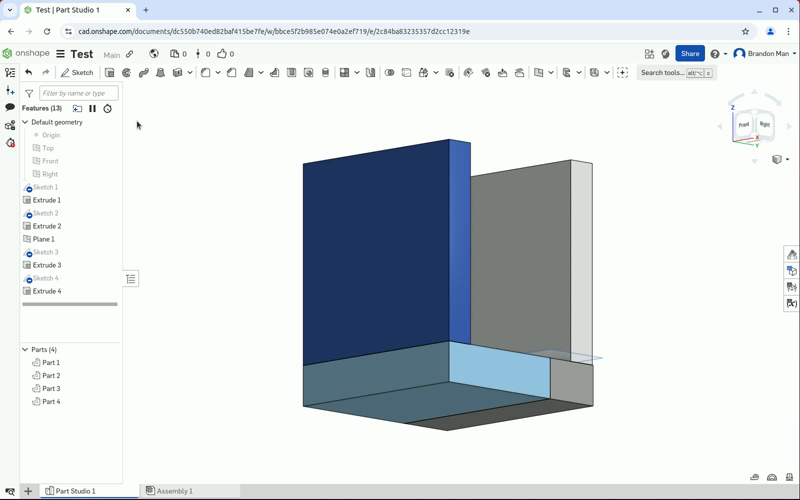
key(down, 3)
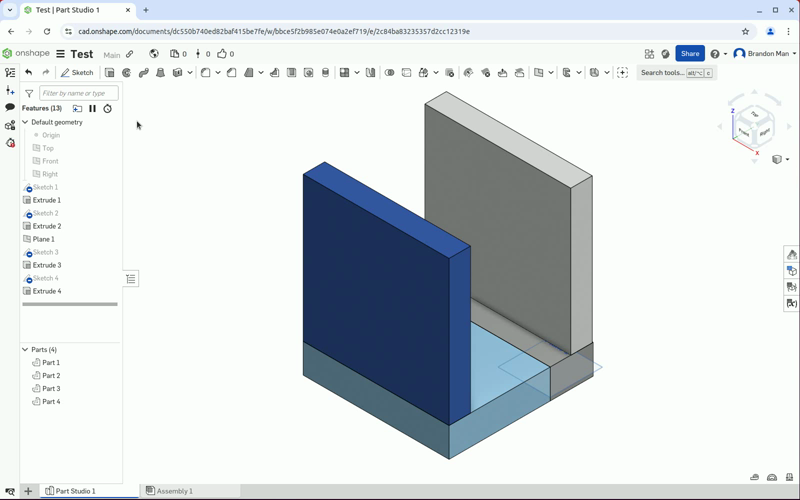
mouse_move(73, 189)
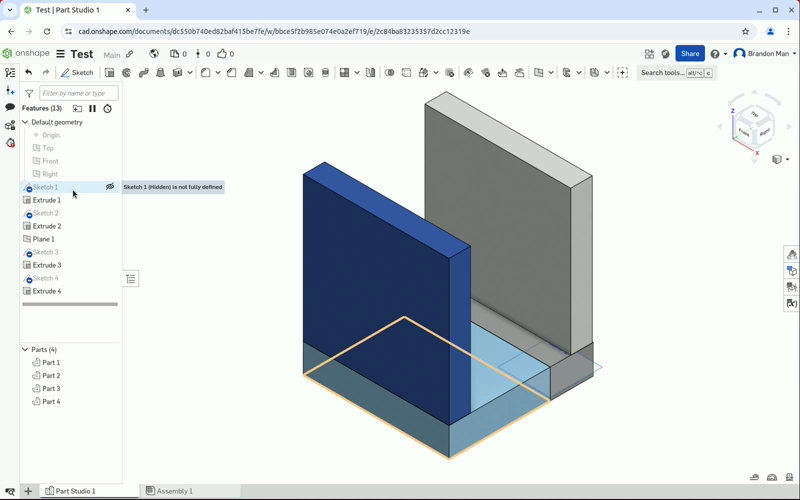
click(73, 189)